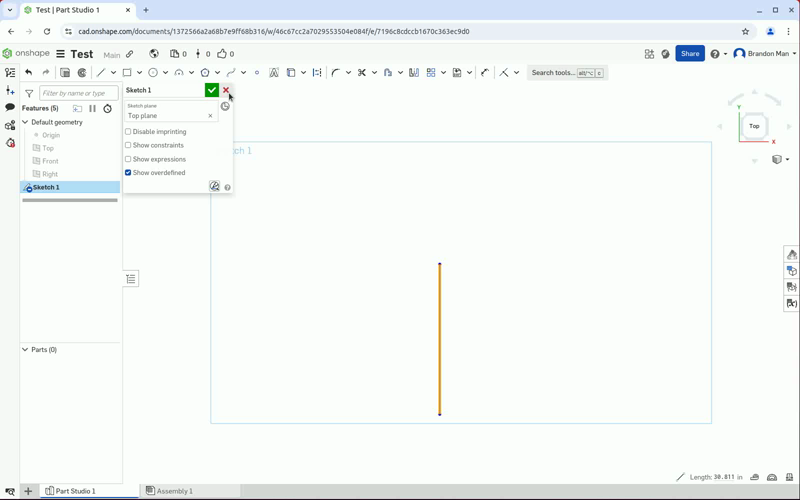
key(shift+h)
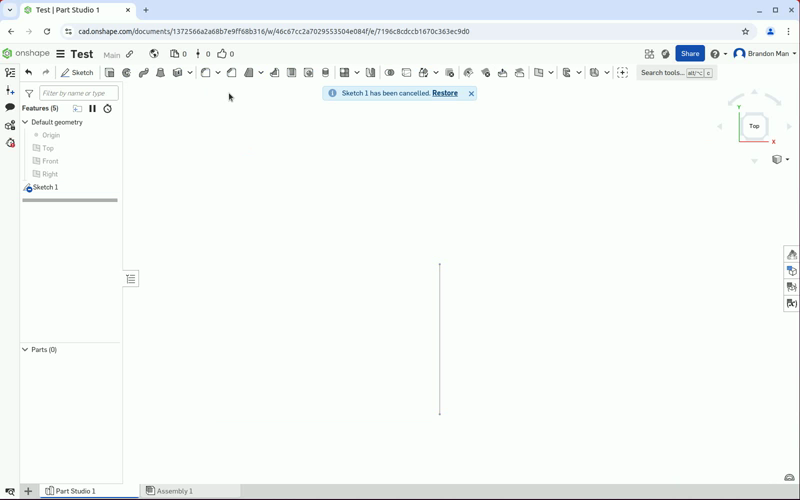
key(shift+s)
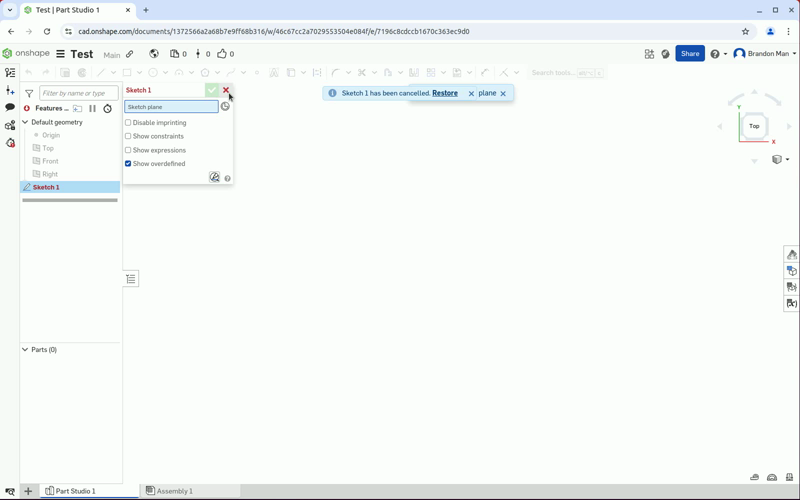
mouse_move(73, 150)
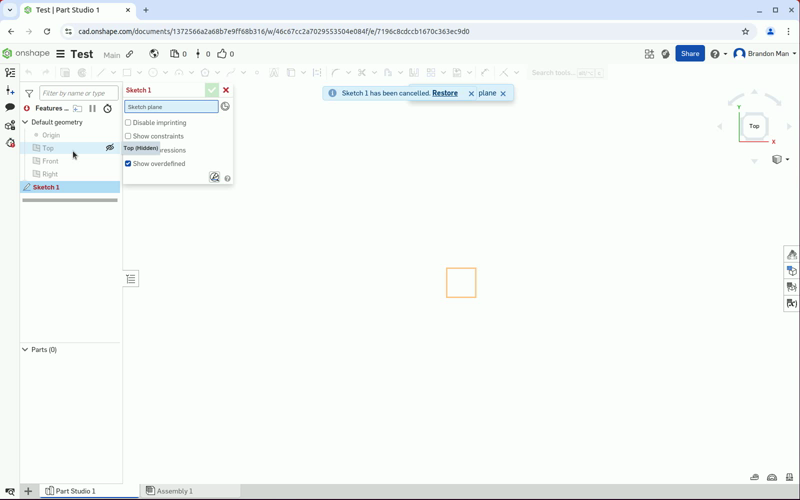
click(73, 150)
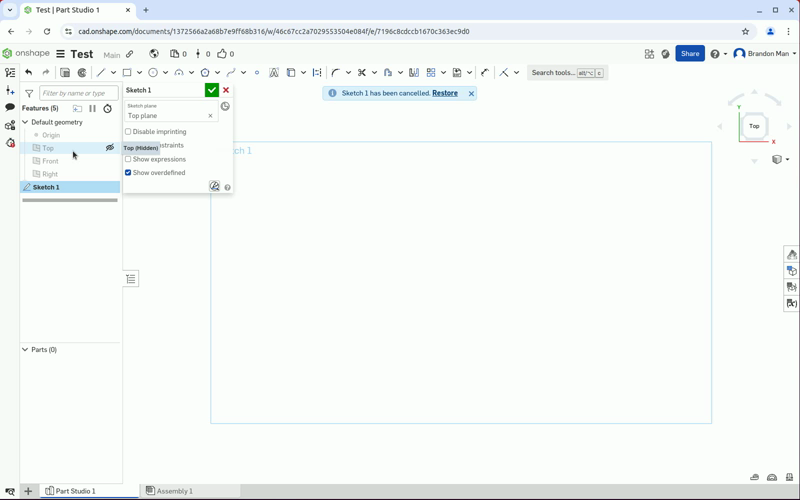
mouse_move(73, 352)
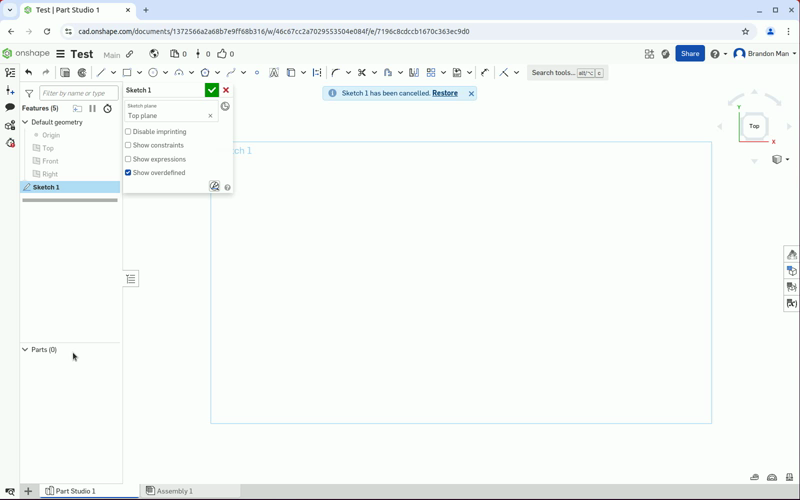
key(y)
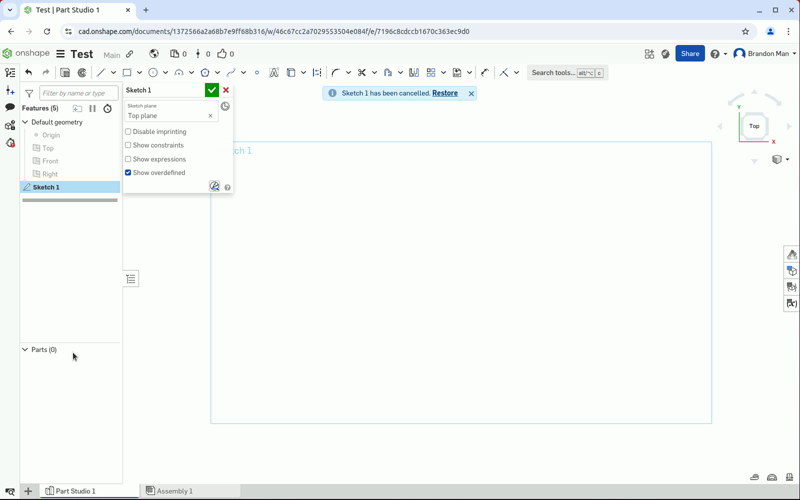
key(l)
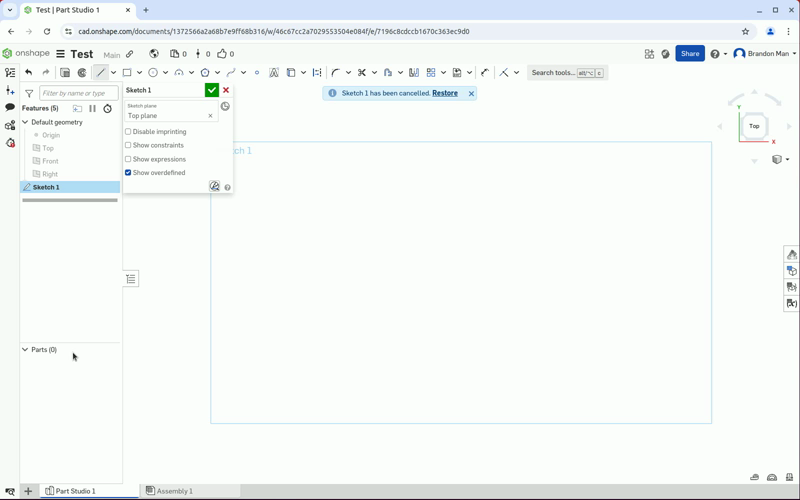
key_down(shift)
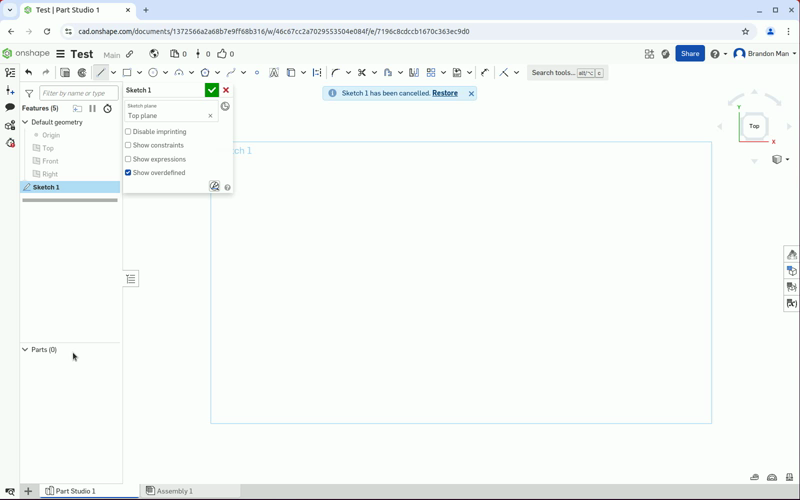
mouse_move(460, 282)
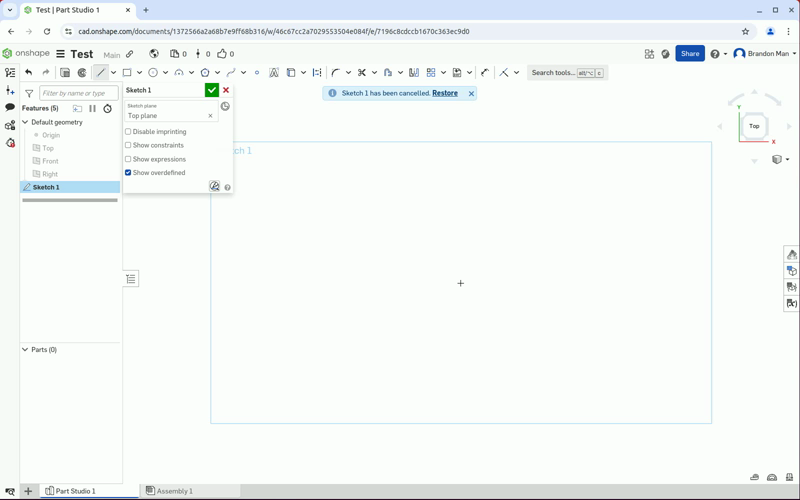
click(460, 282)
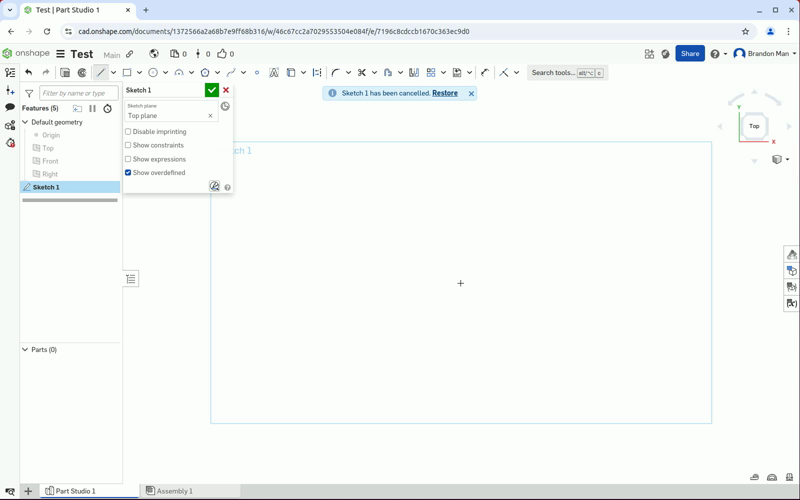
key_up(shift)
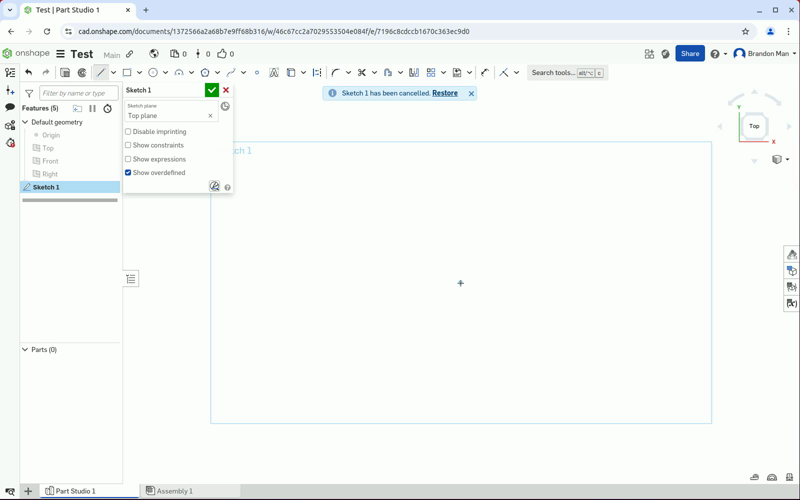
key_down(shift)
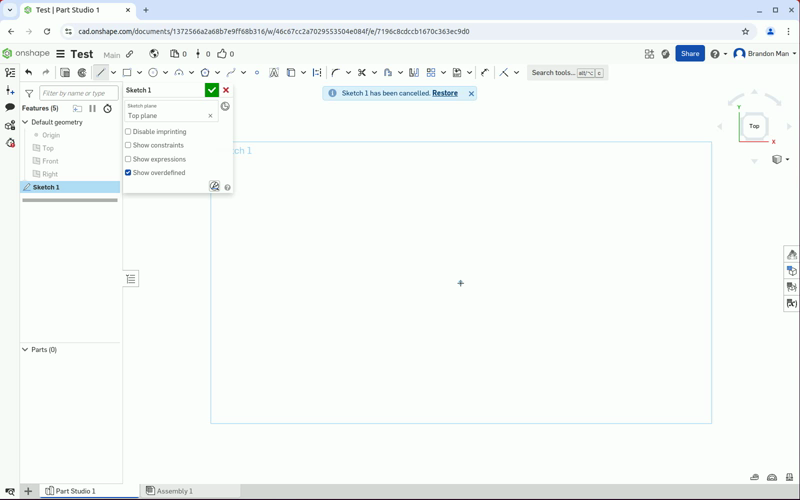
mouse_move(490, 282)
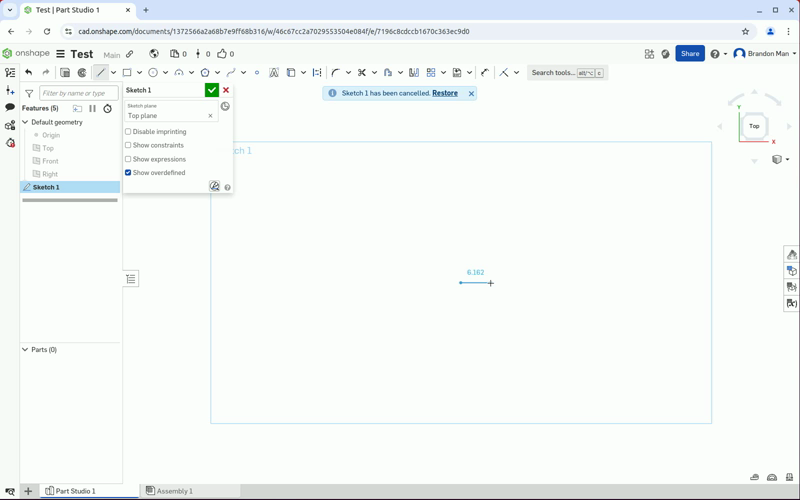
mouse_move(518, 282)
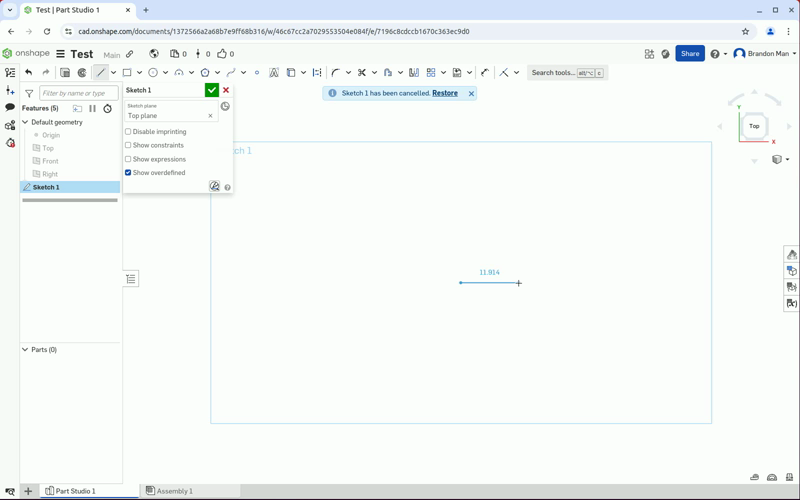
click(518, 282)
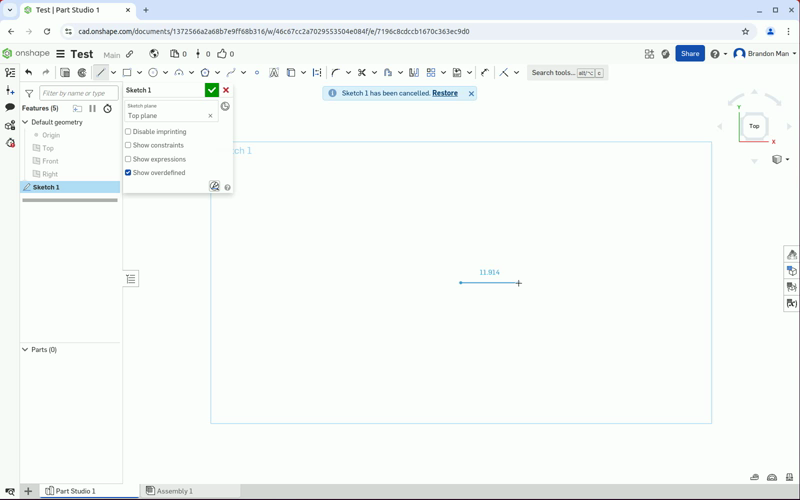
key_up(shift)
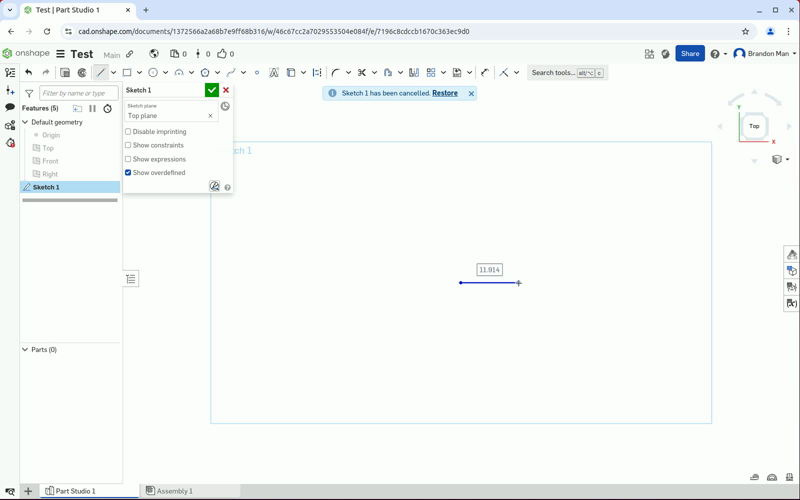
key_down(shift)
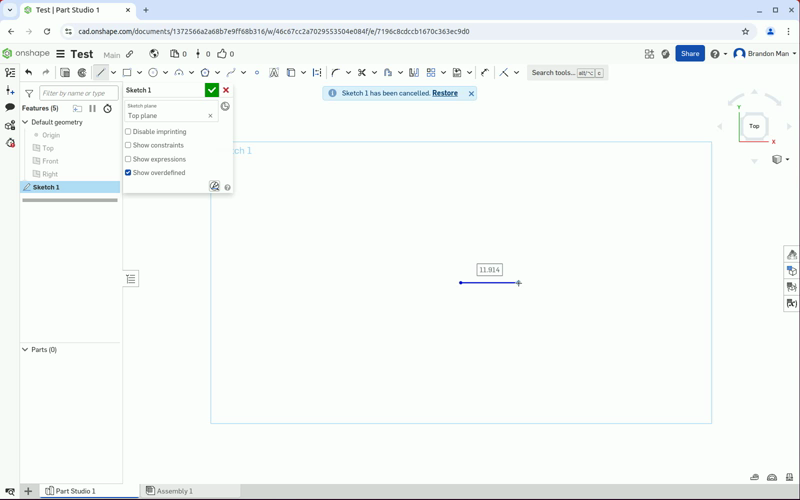
mouse_move(548, 282)
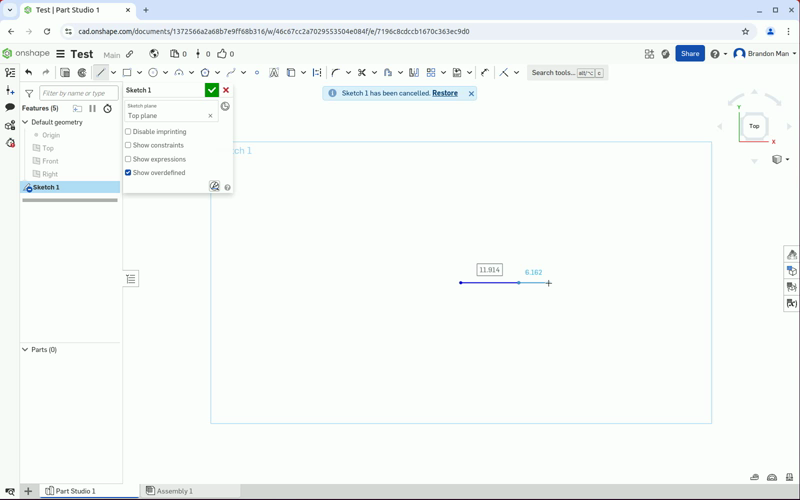
mouse_move(518, 258)
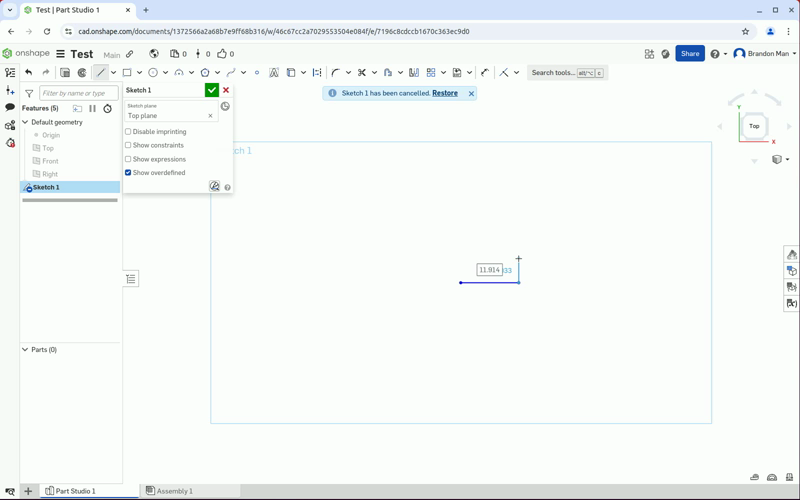
click(518, 258)
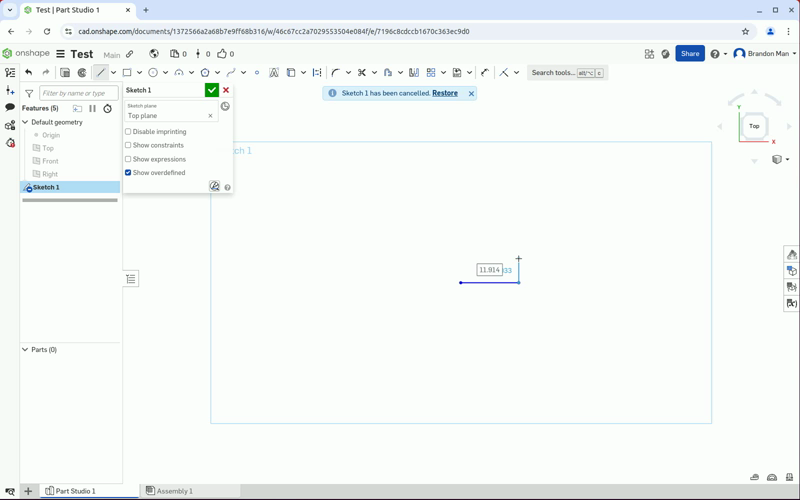
key_up(shift)
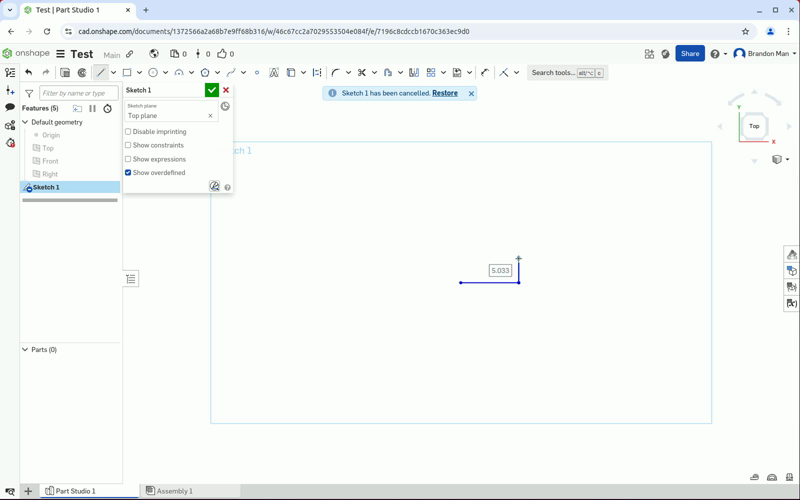
key_down(shift)
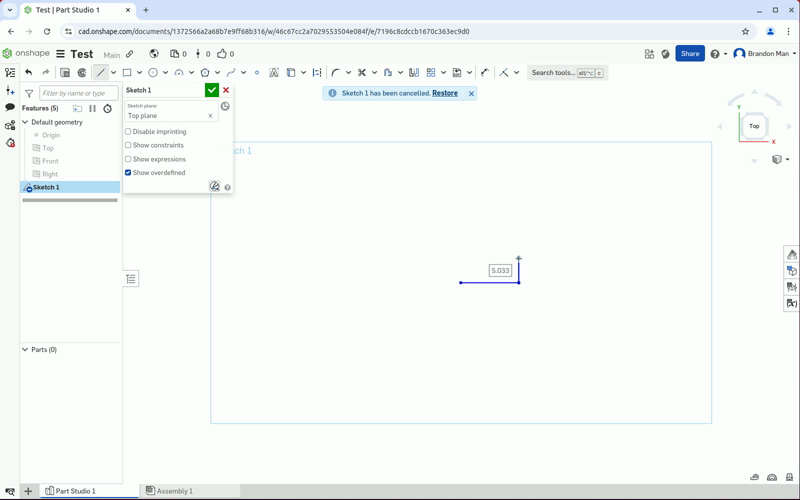
mouse_move(548, 258)
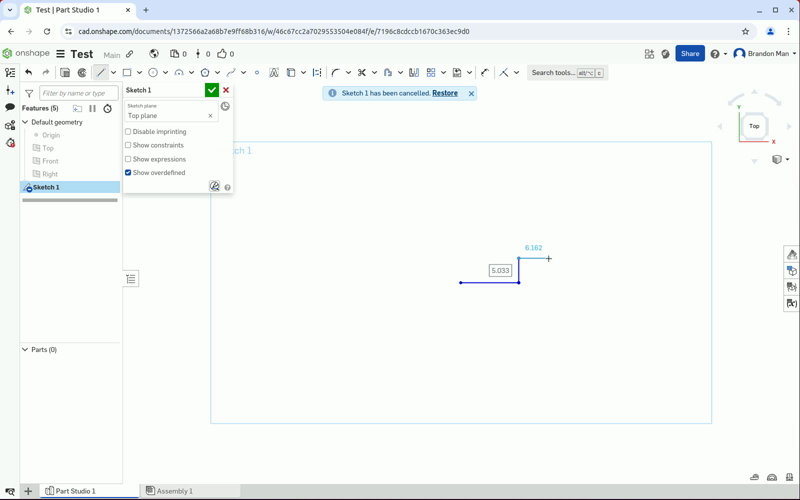
mouse_move(460, 258)
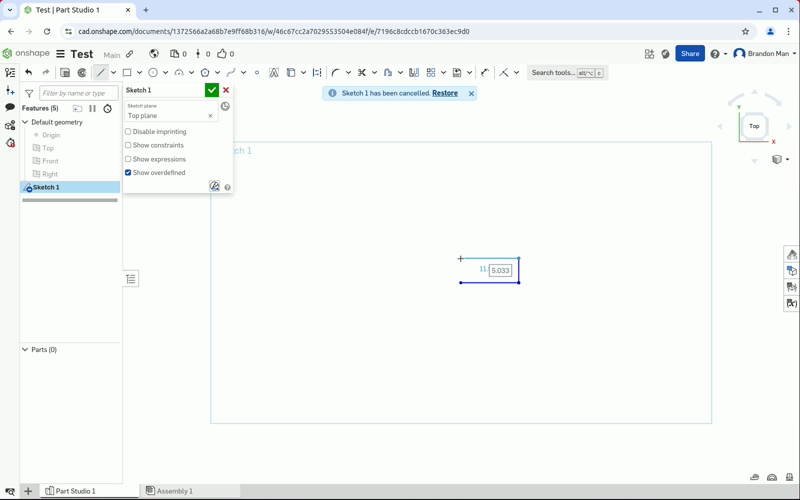
click(460, 258)
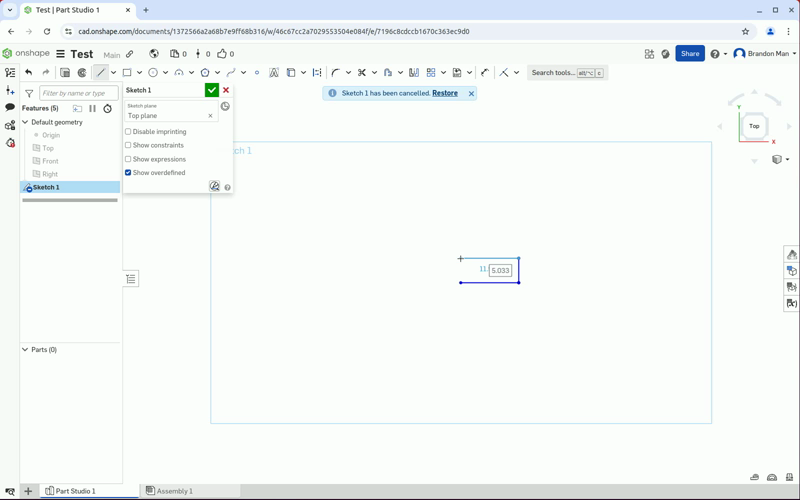
key_up(shift)
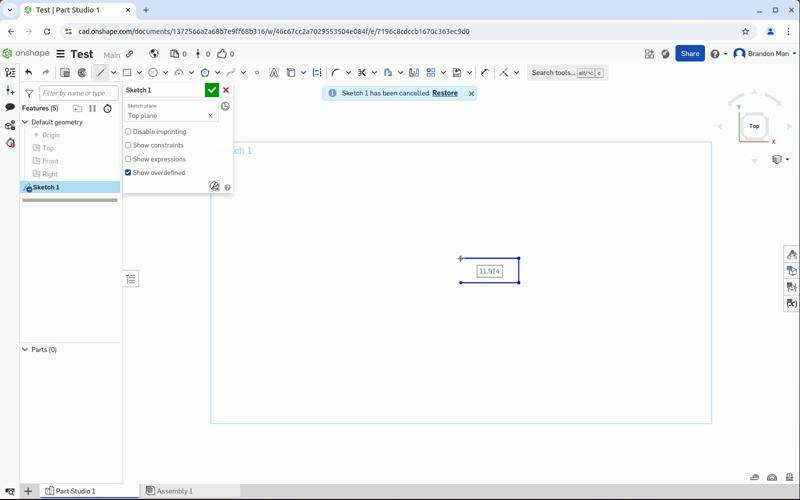
mouse_move(490, 258)
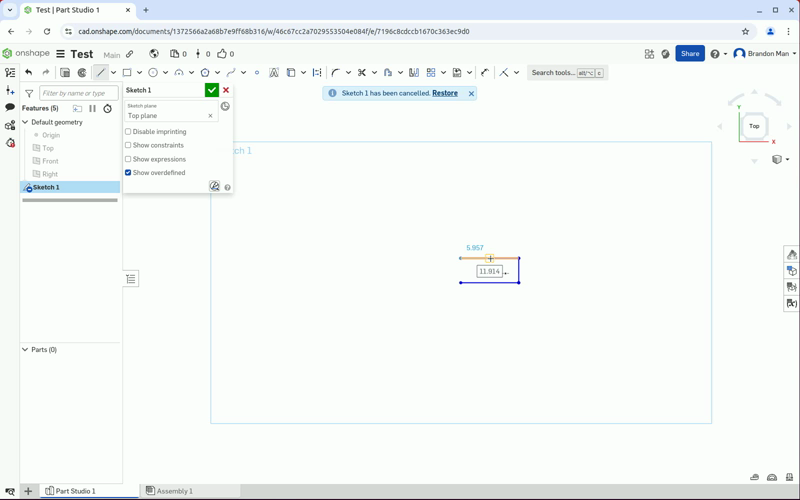
key_down(shift)
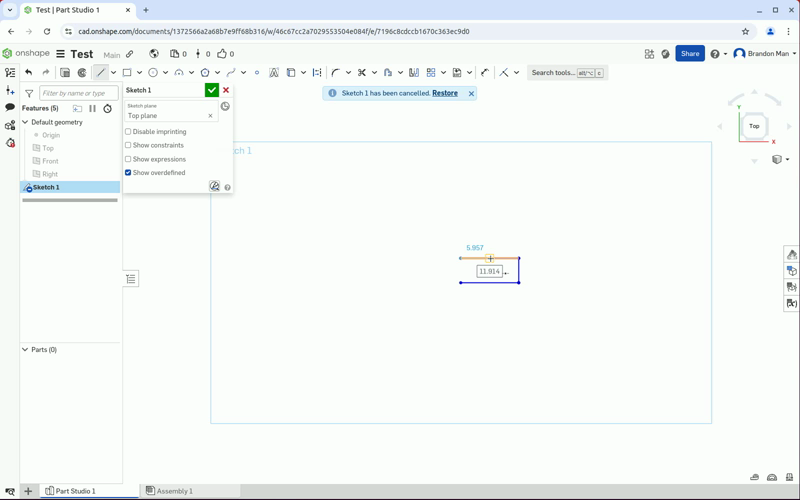
mouse_move(460, 282)
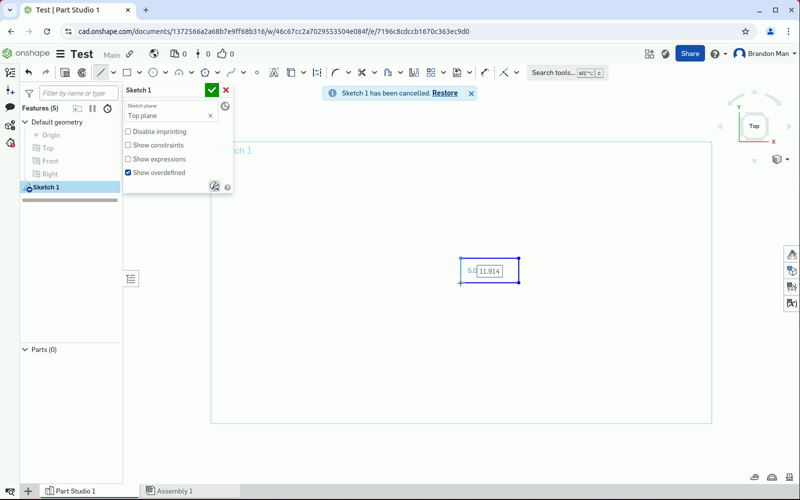
key_up(shift)
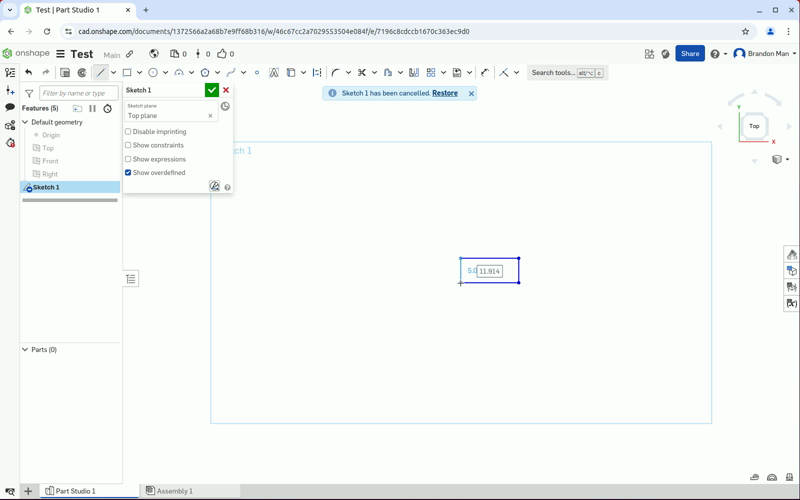
click(460, 282)
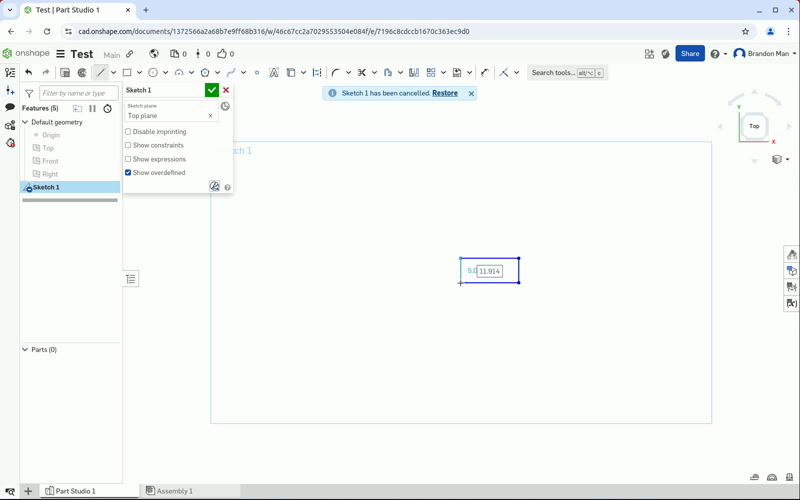
key(esc)
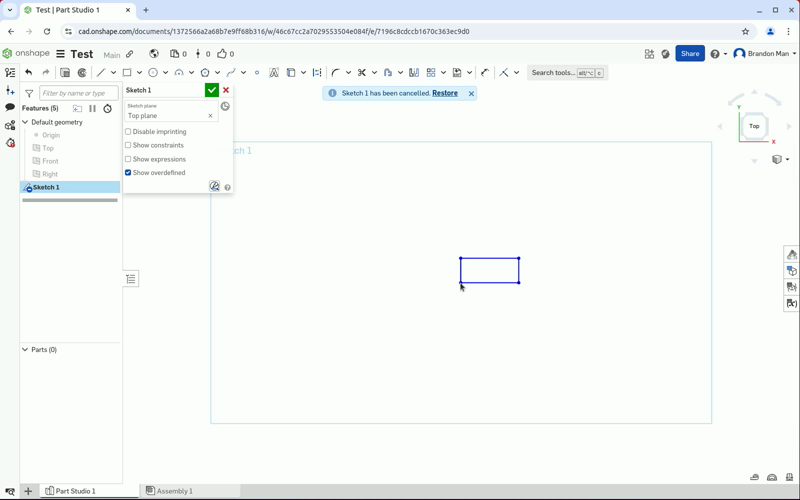
mouse_move(501, 259)
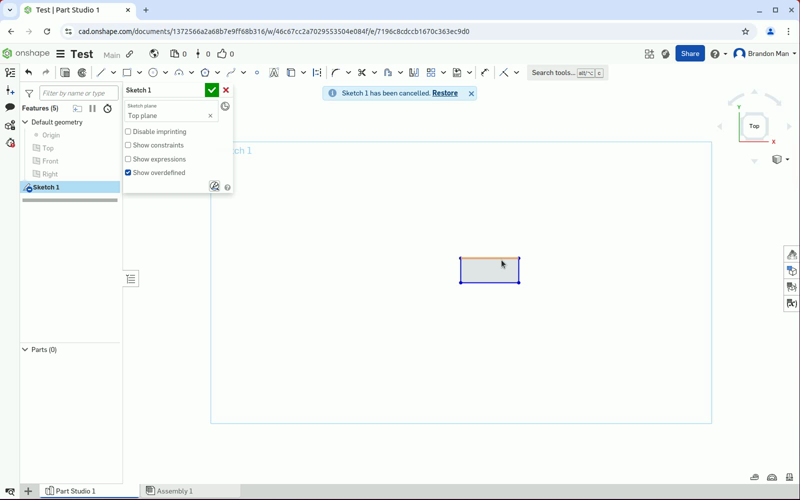
scroll(6)
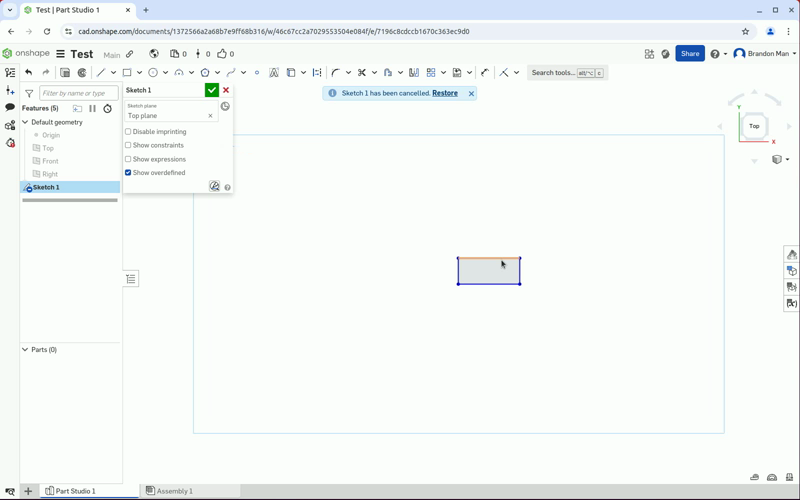
scroll(6)
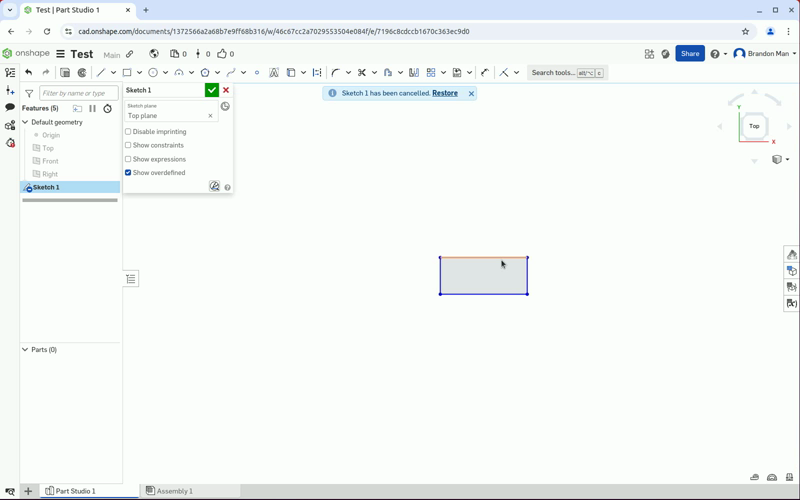
scroll(6)
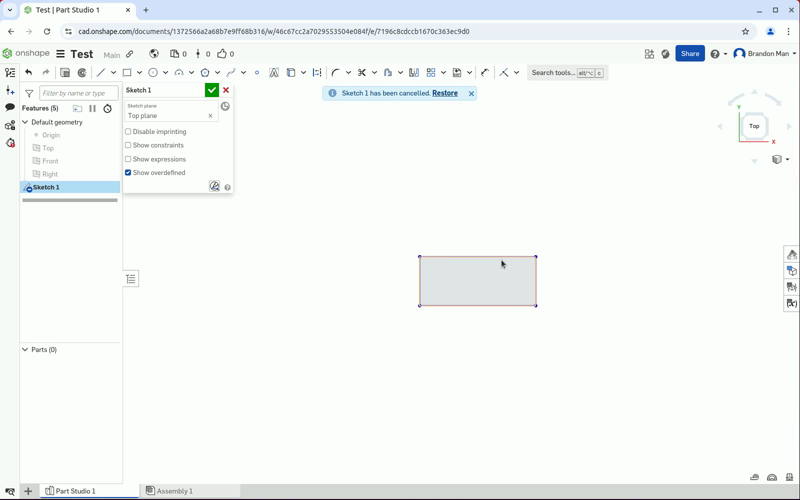
scroll(6)
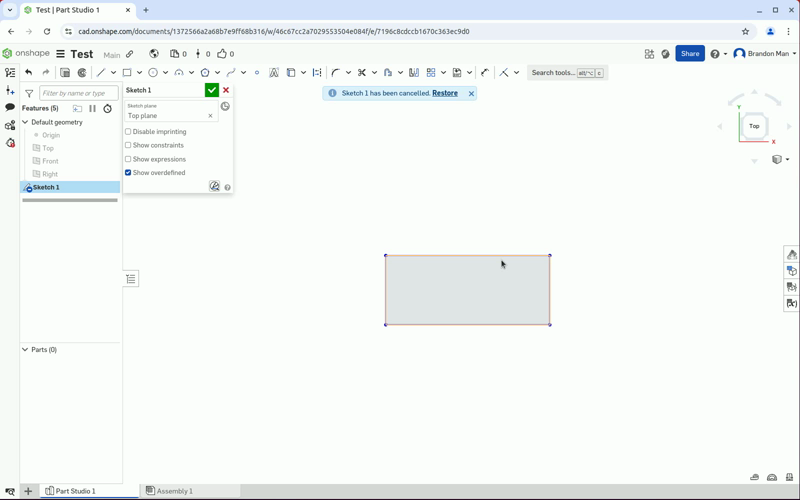
scroll(6)
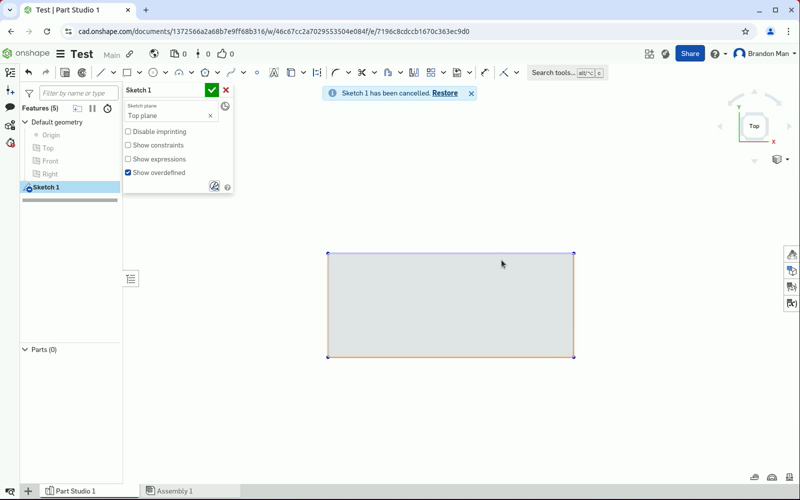
scroll(6)
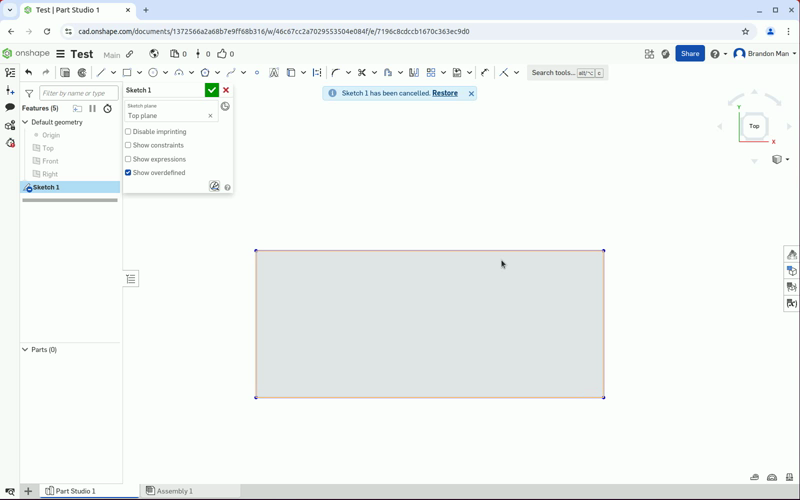
scroll(6)
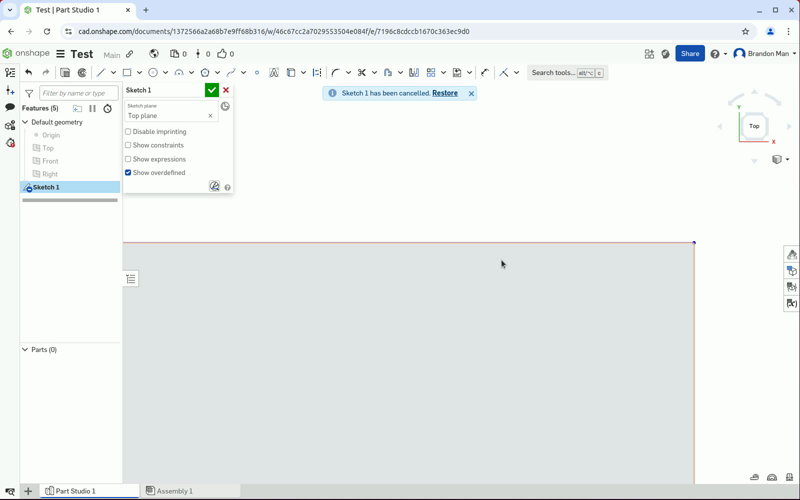
click(501, 259)
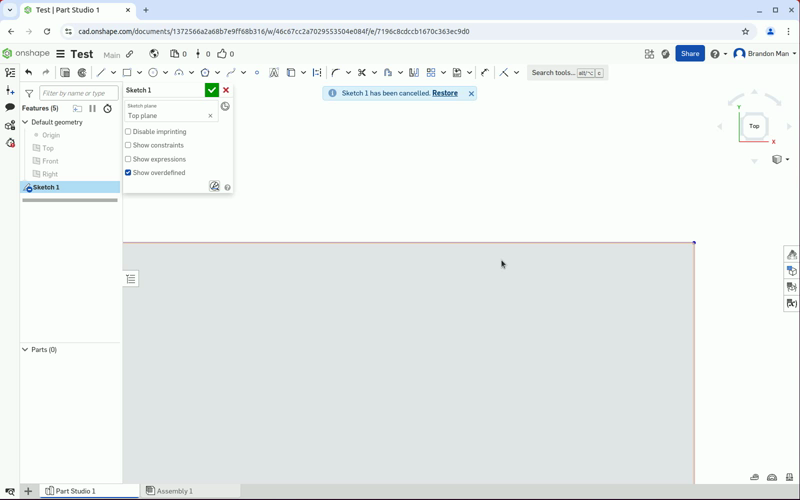
scroll(-6)
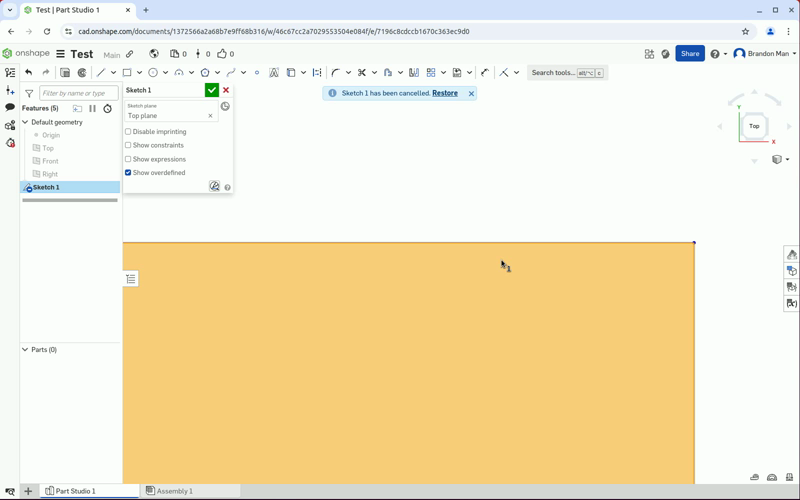
scroll(-6)
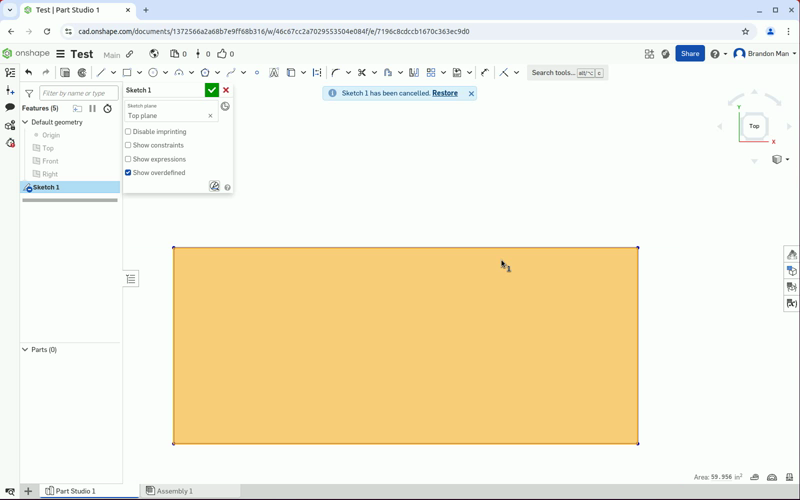
scroll(-6)
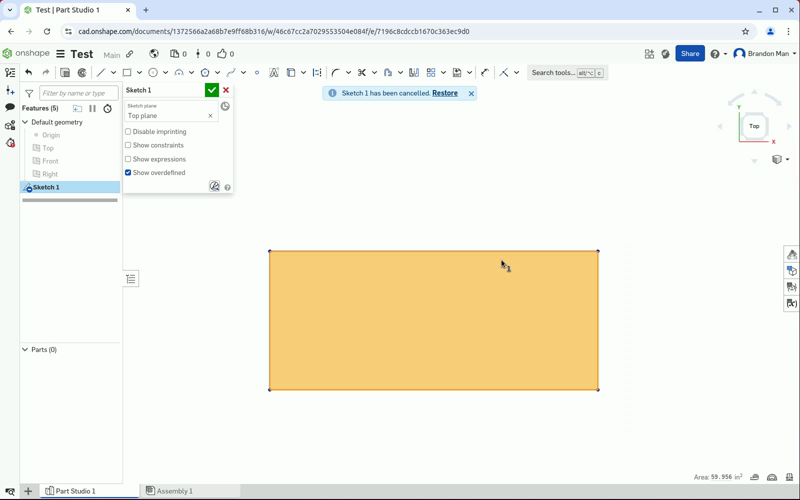
scroll(-6)
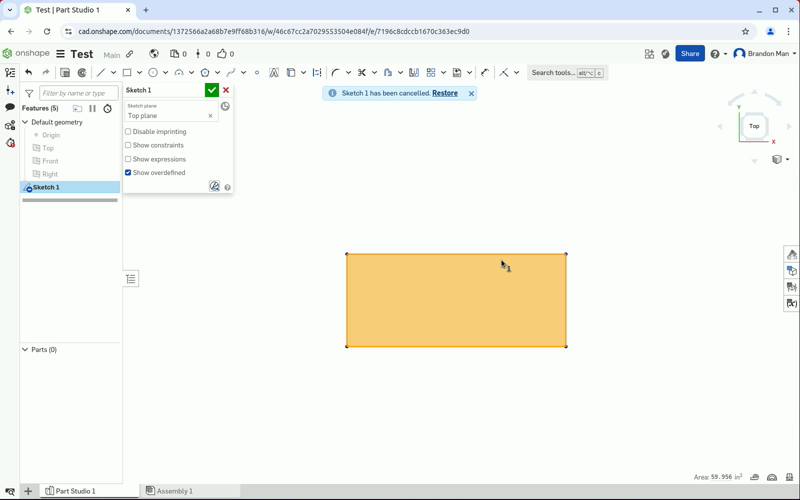
scroll(-6)
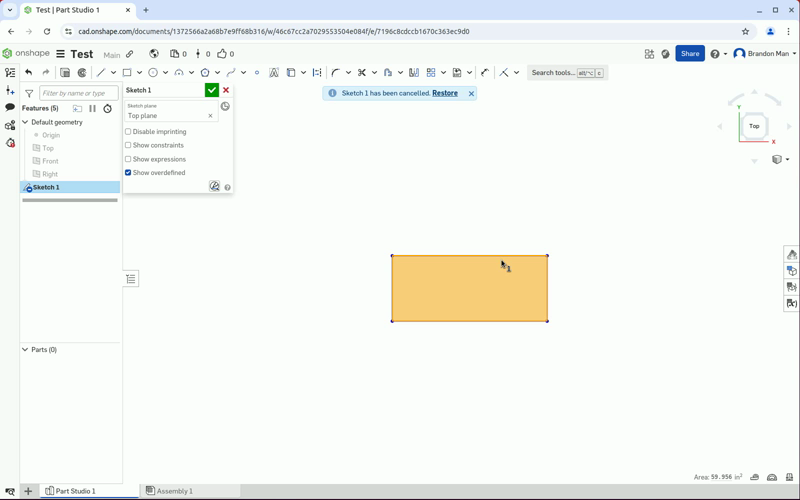
scroll(-6)
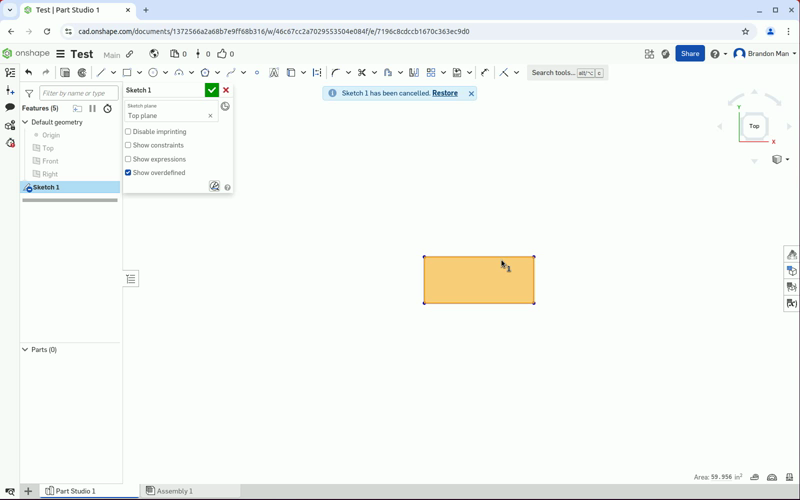
scroll(-6)
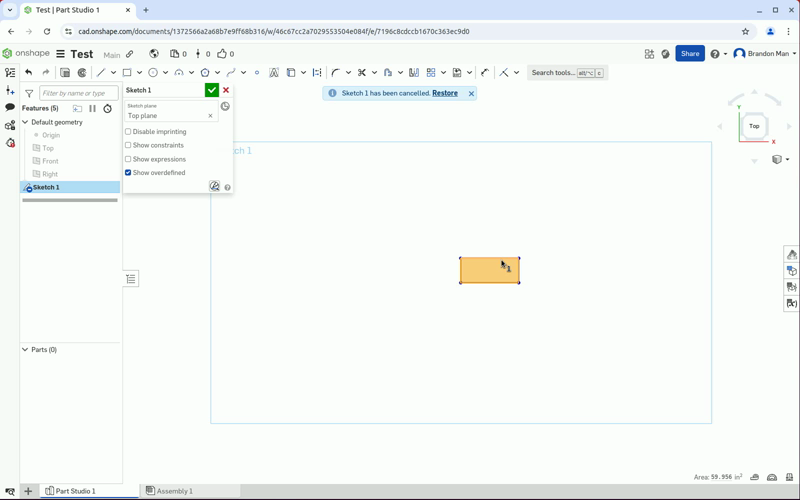
mouse_move(73, 352)
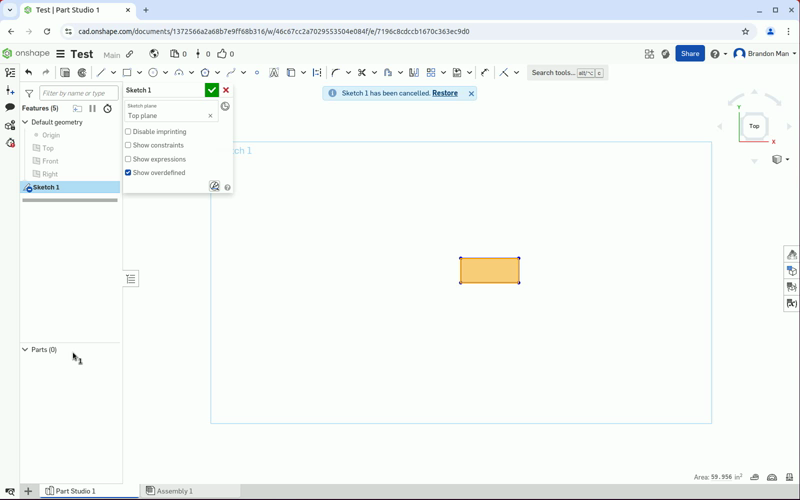
key(shift+y)
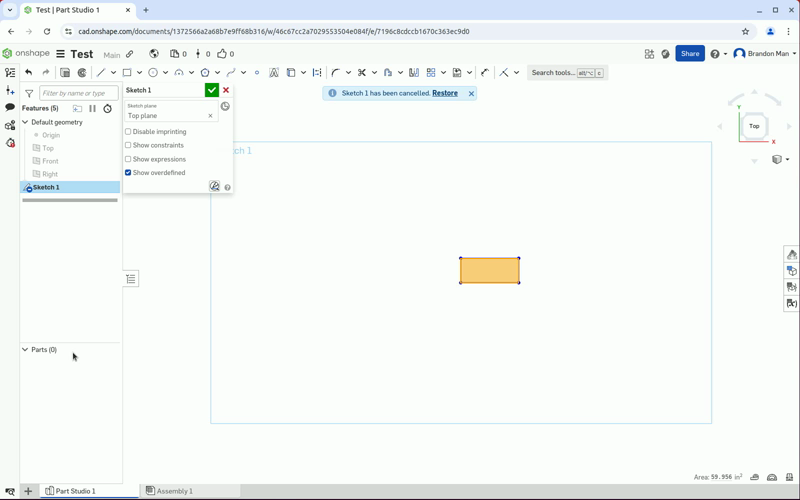
key(shift+e)
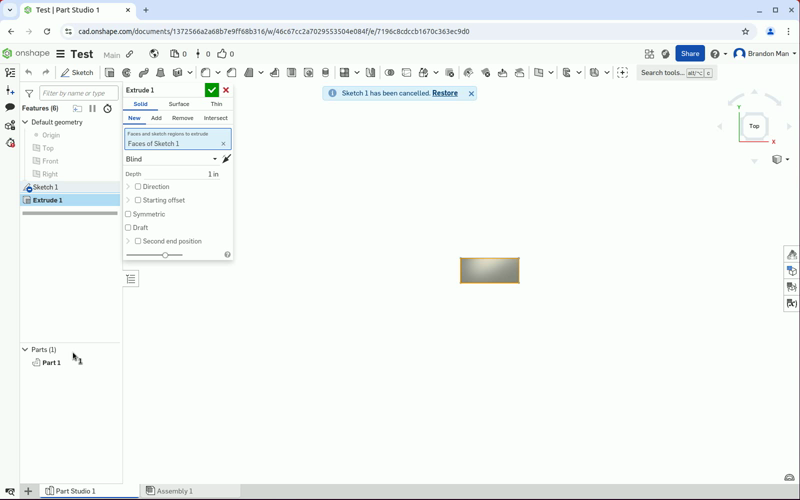
mouse_move(143, 106)
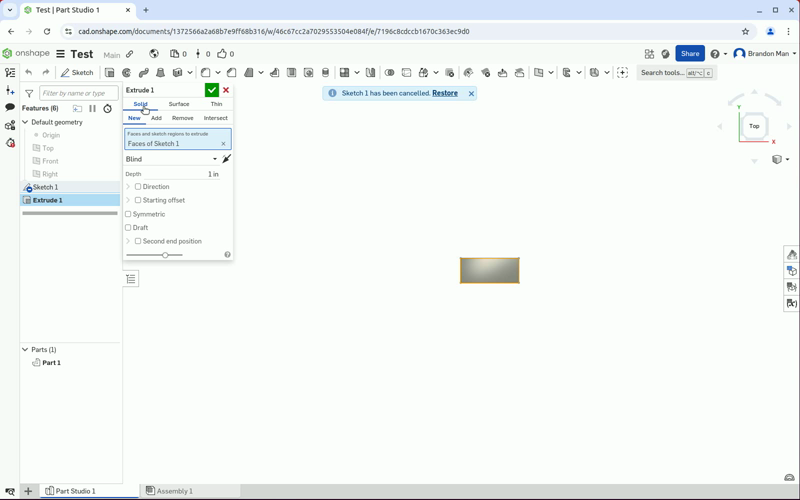
click(143, 106)
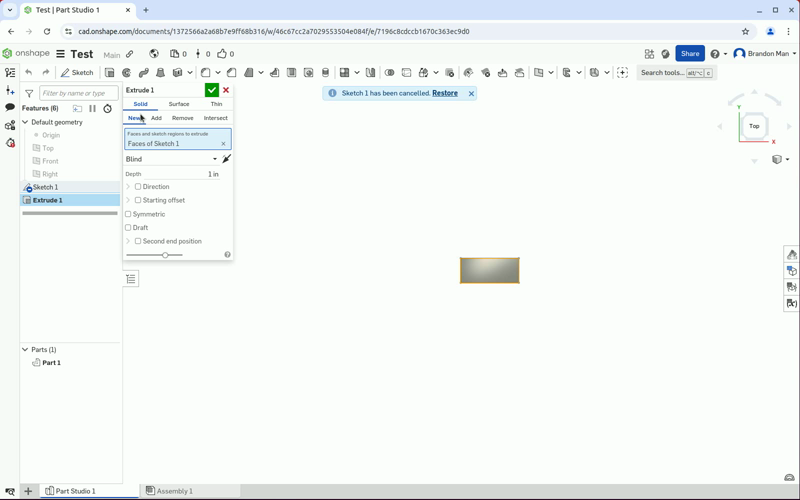
mouse_move(137, 120)
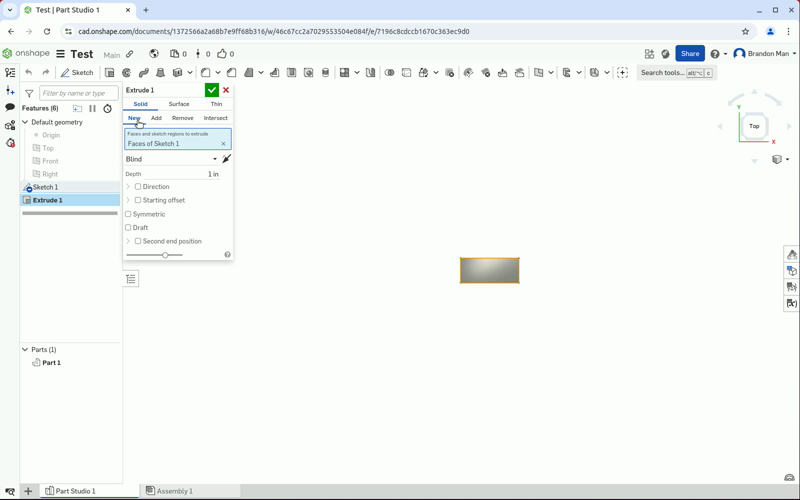
click(137, 120)
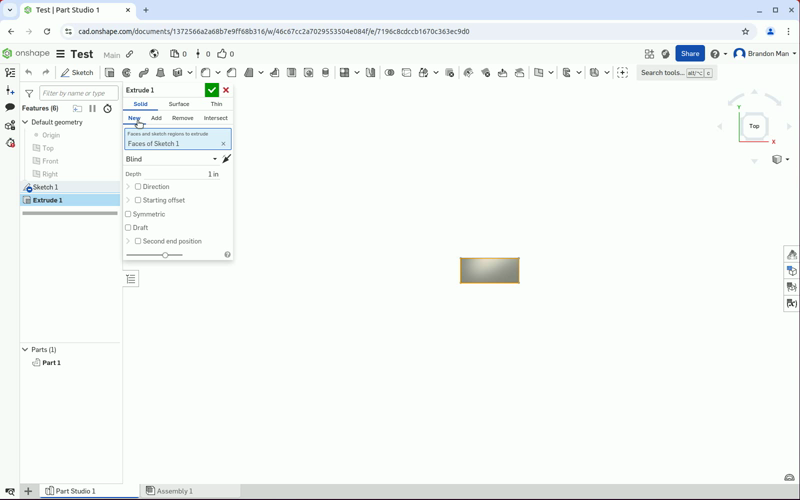
key(tab, 4)
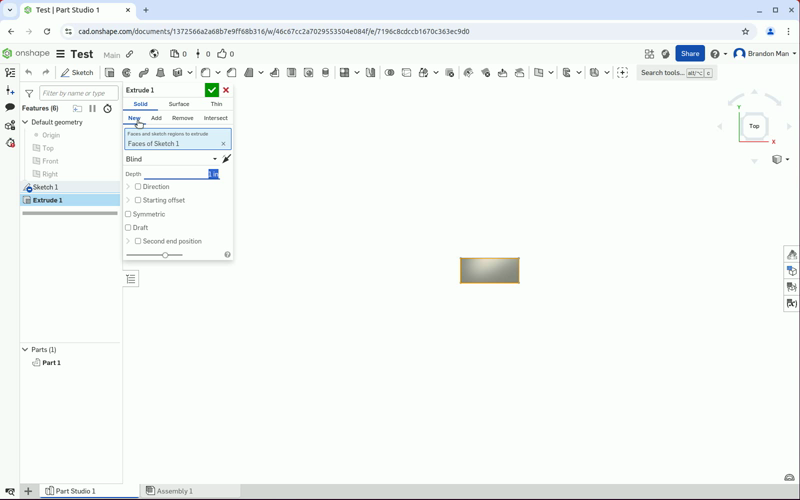
text(0.241)
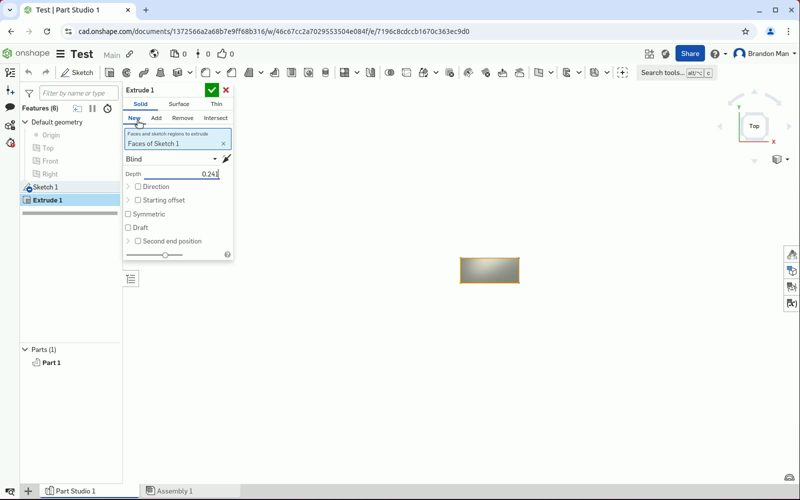
key(enter)
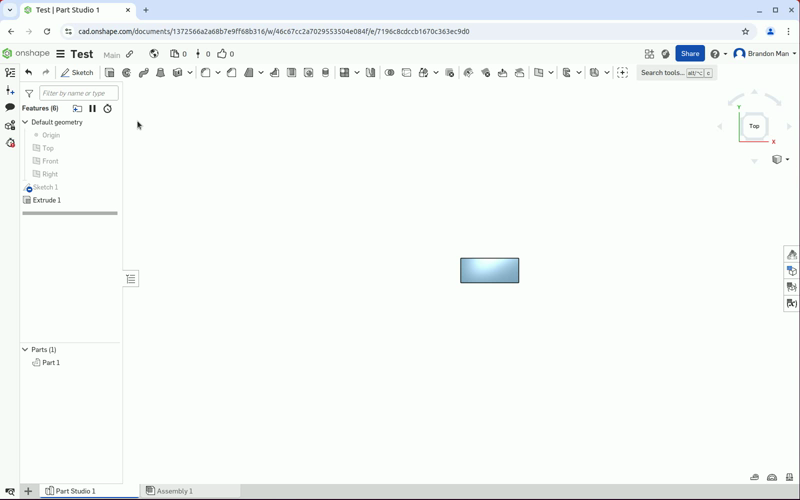
key(shift+h)
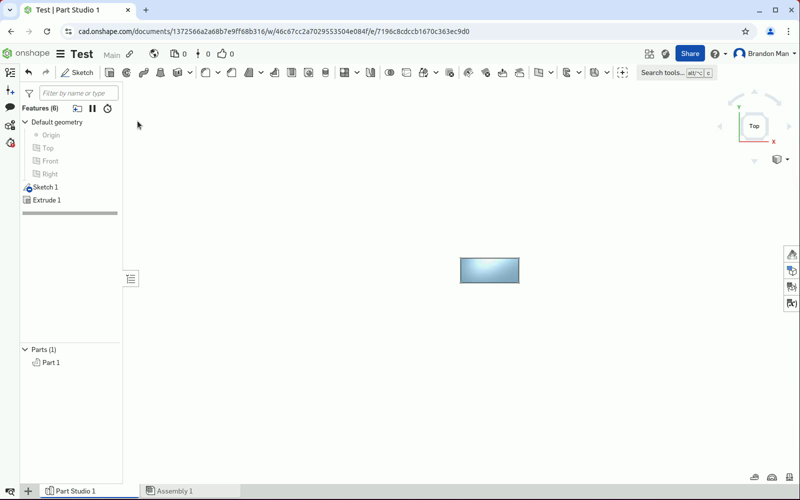
key(shift+h)
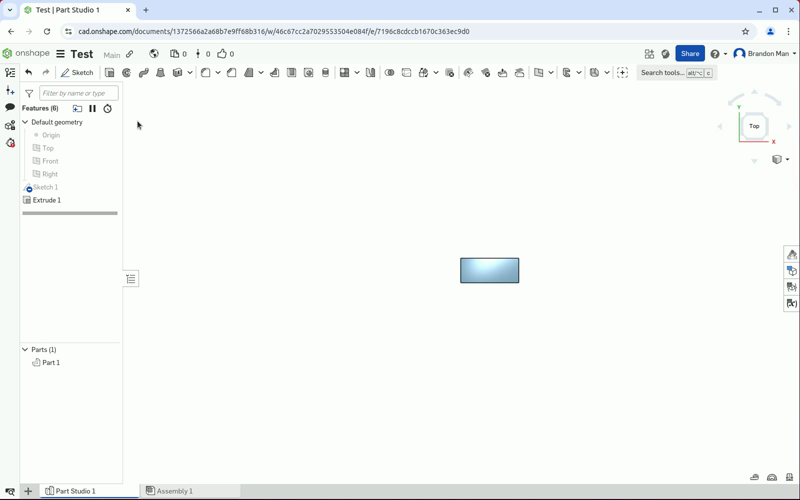
mouse_move(73, 189)
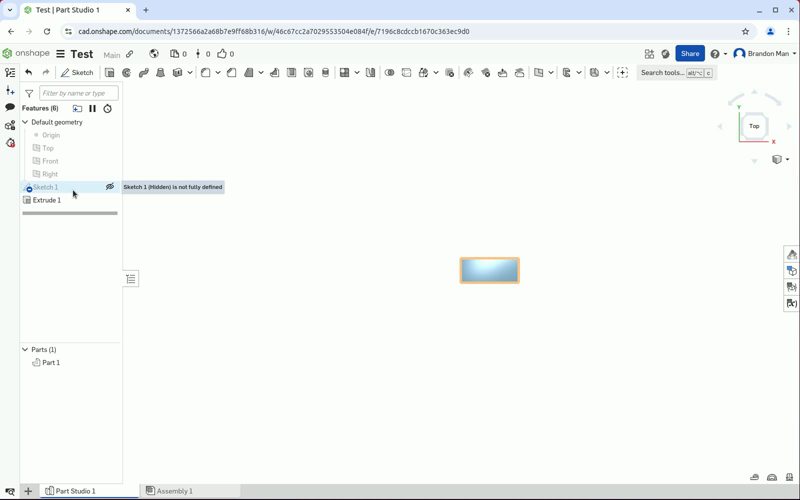
click(73, 189)
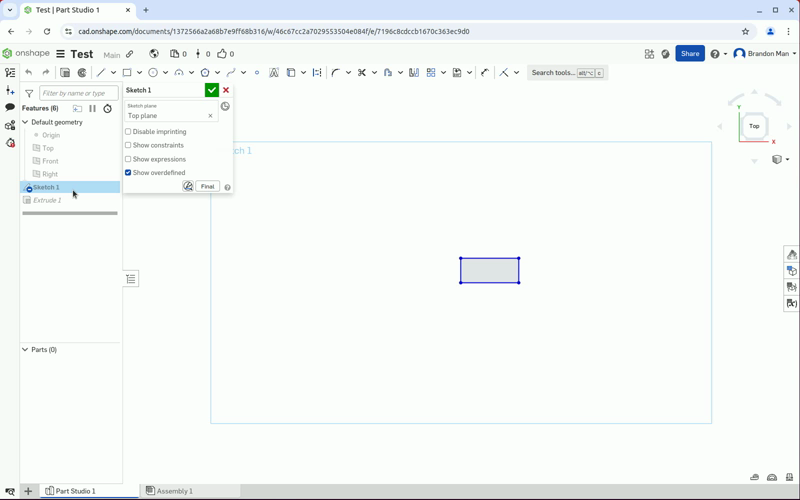
mouse_move(229, 92)
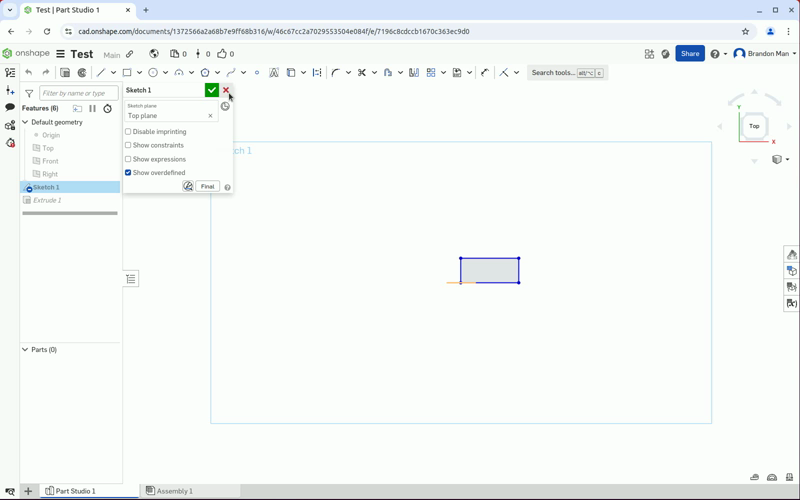
click(229, 92)
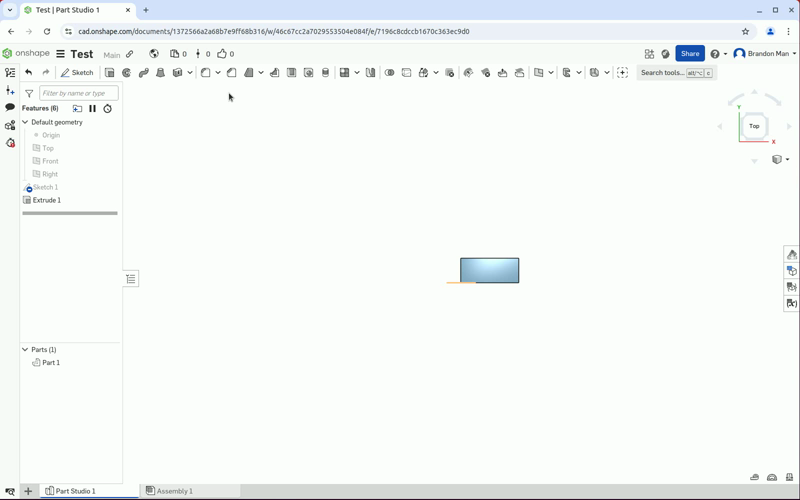
mouse_move(541, 75)
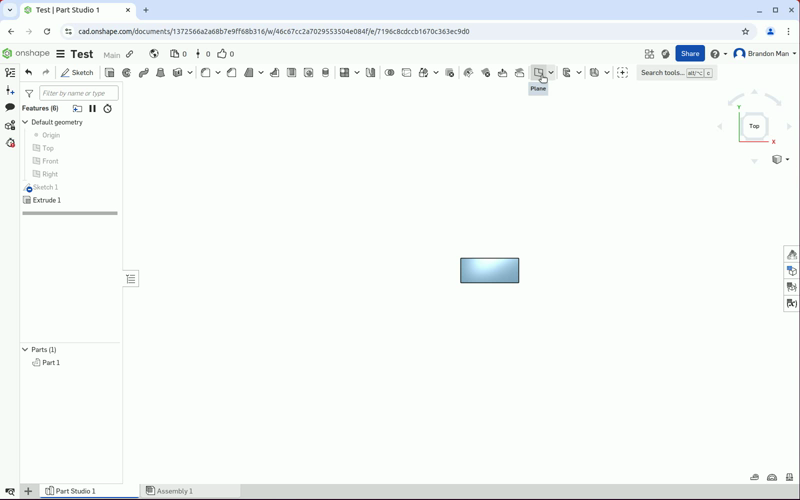
click(541, 75)
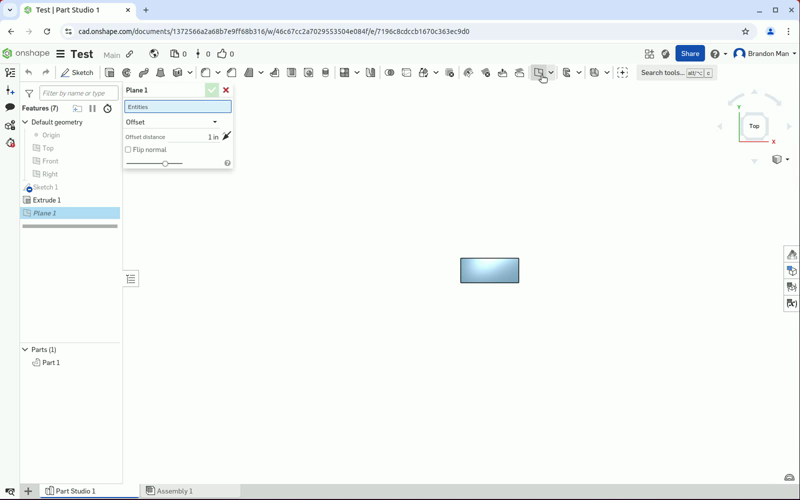
mouse_move(73, 150)
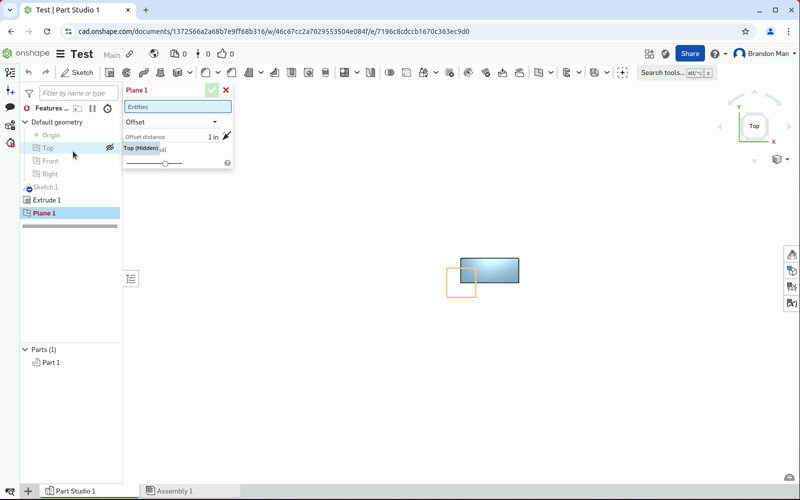
click(73, 150)
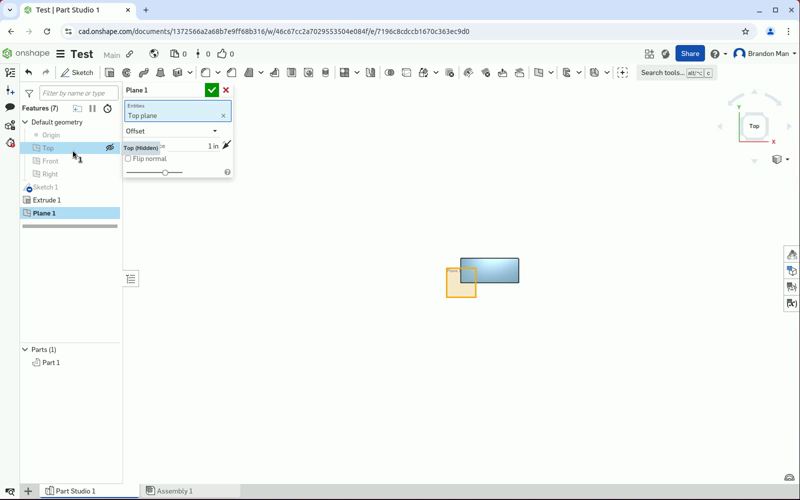
key(tab, 2)
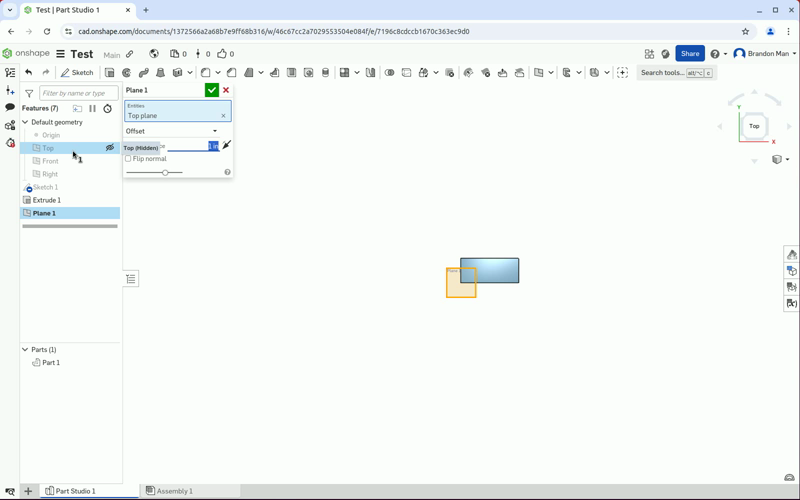
text(0.246)
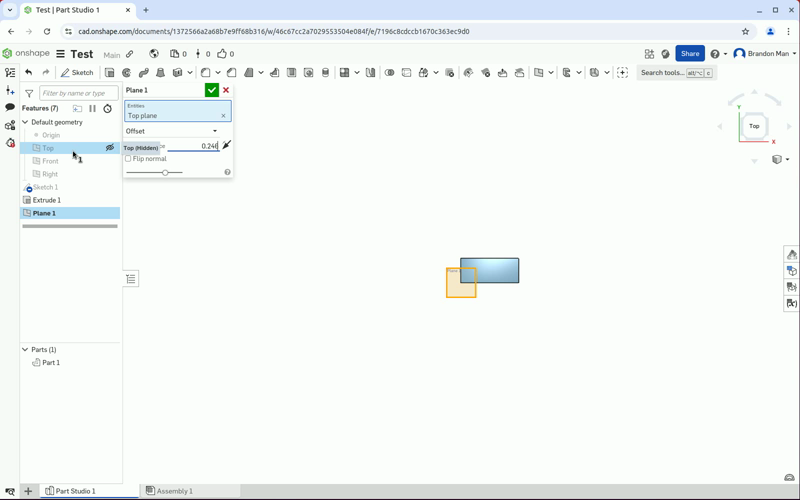
key(enter, 2)
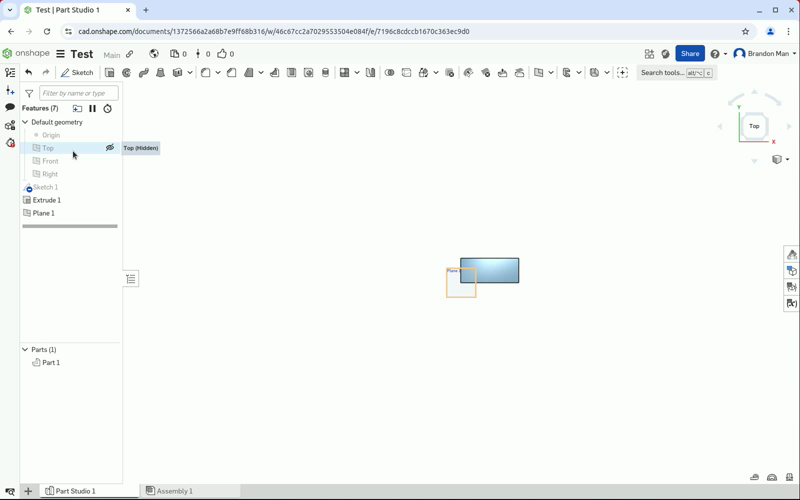
key(shift+s)
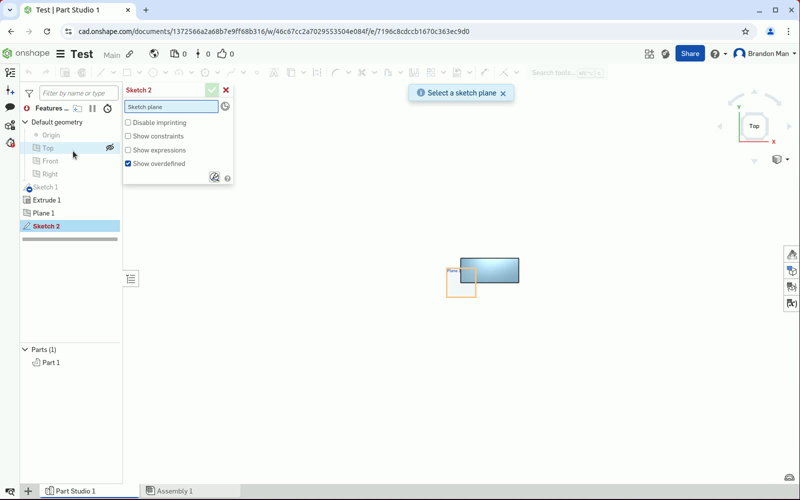
mouse_move(73, 215)
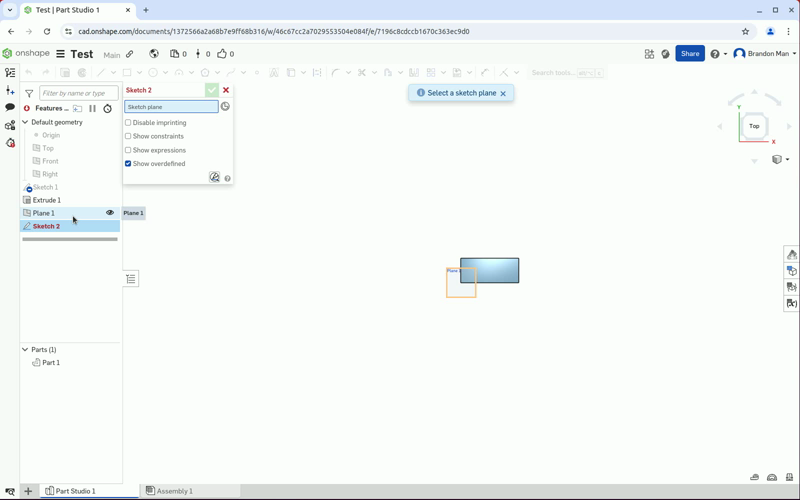
click(73, 215)
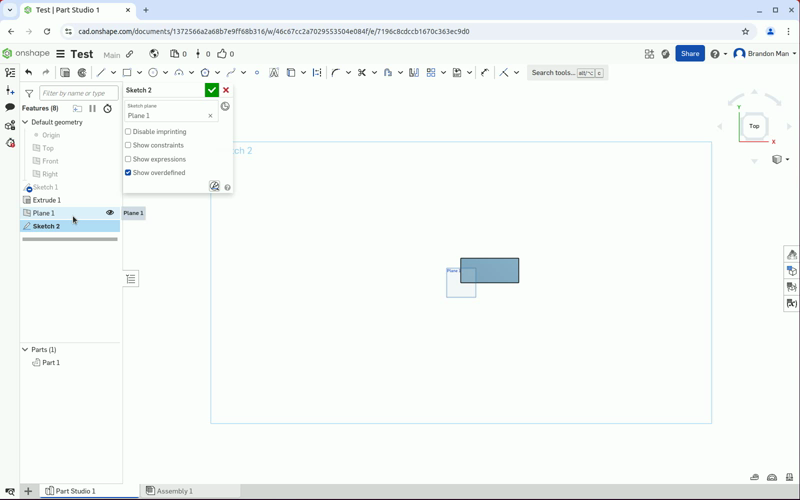
mouse_move(73, 352)
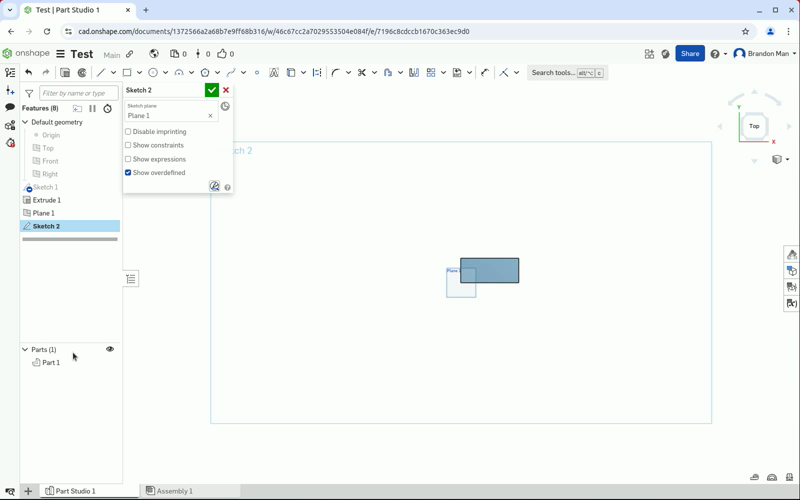
key(y)
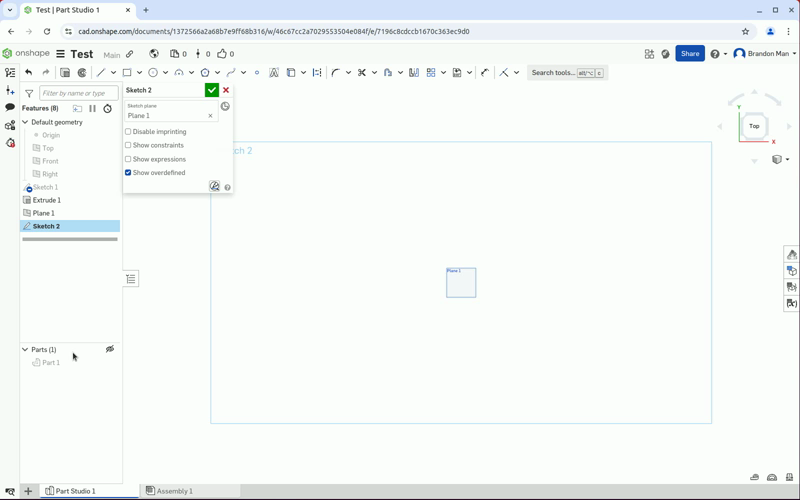
key(l)
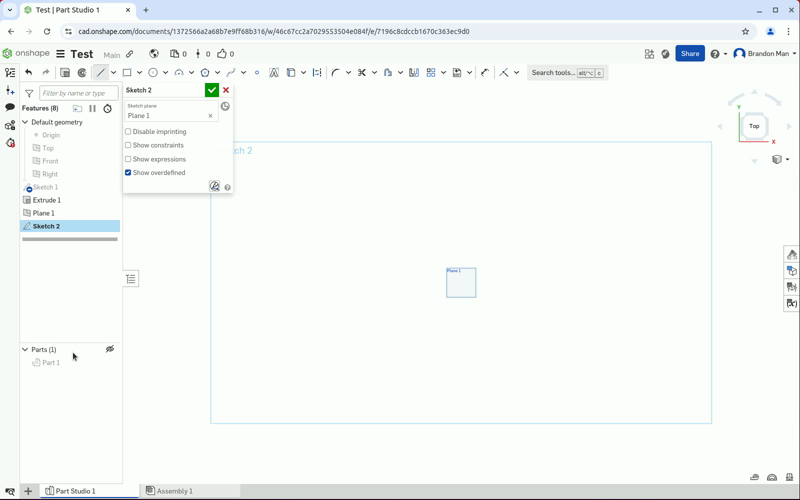
key_down(shift)
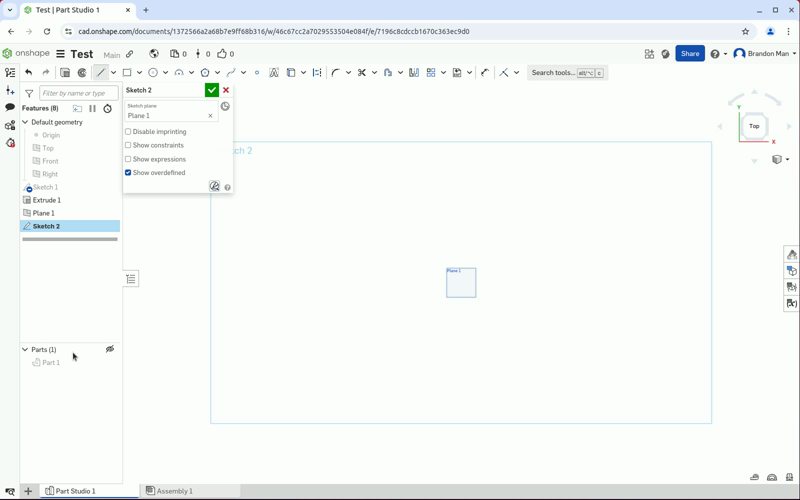
mouse_move(405, 304)
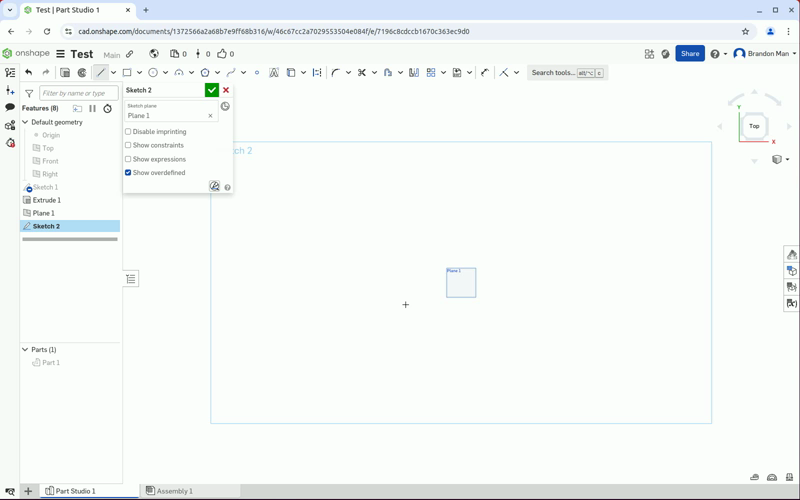
click(405, 304)
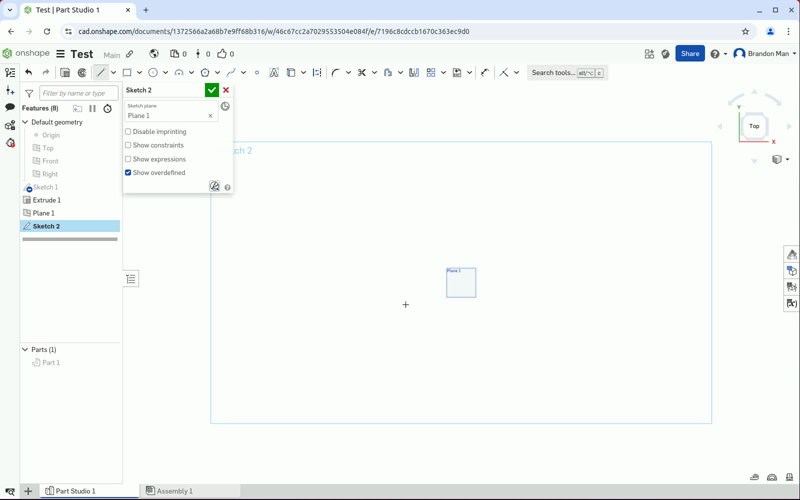
key_up(shift)
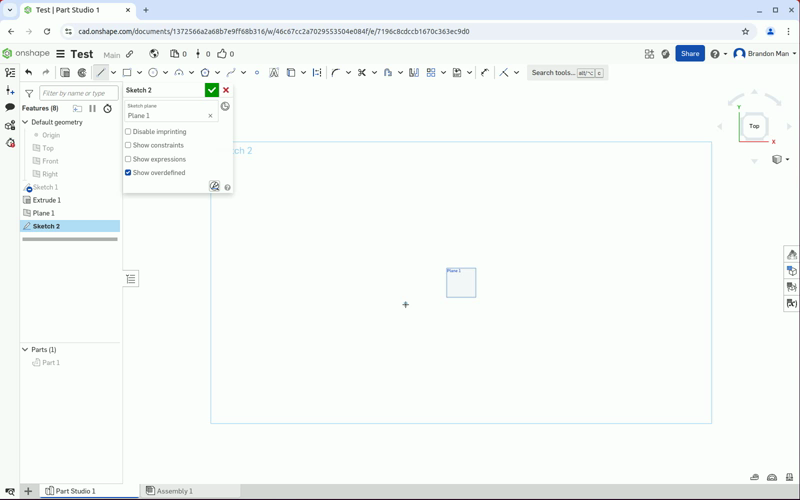
key_down(shift)
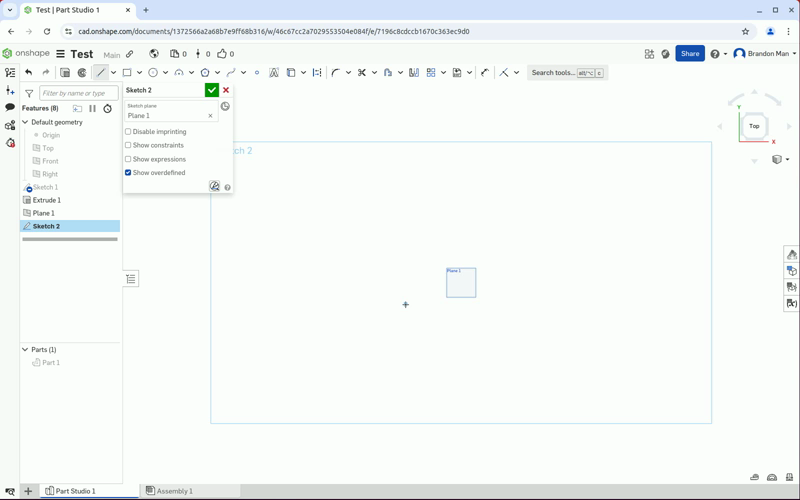
mouse_move(435, 304)
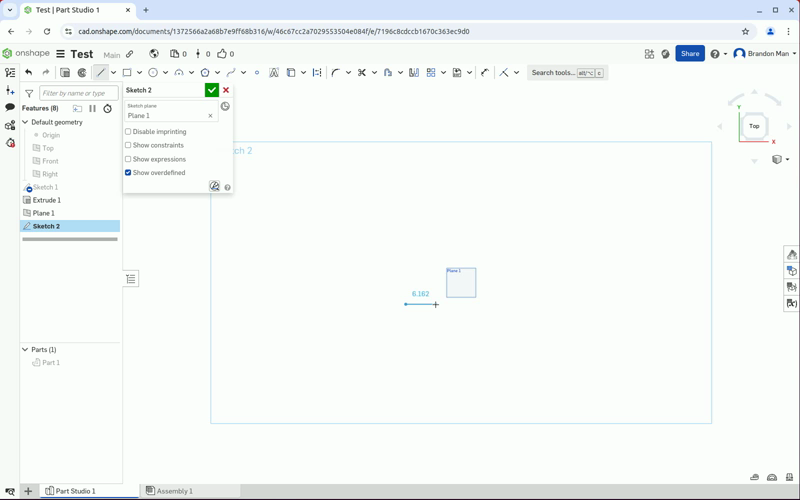
mouse_move(460, 304)
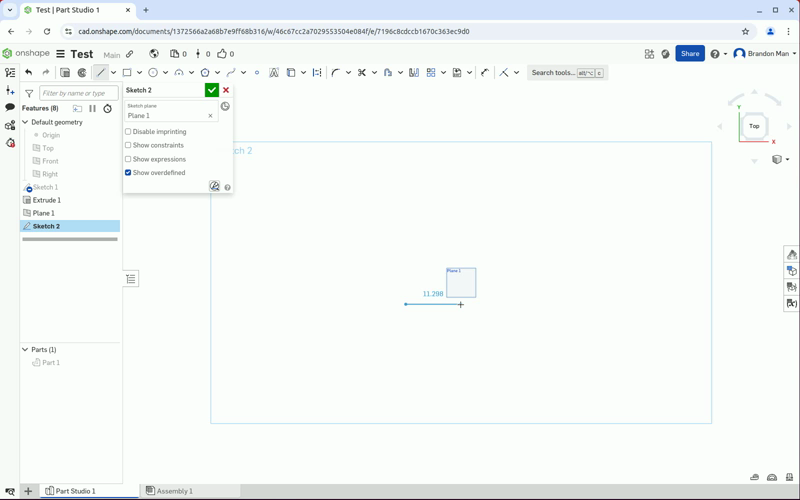
click(460, 304)
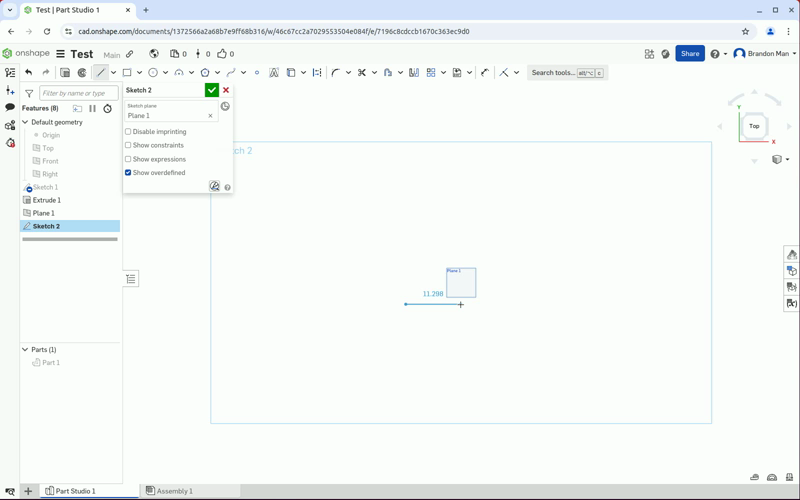
key_up(shift)
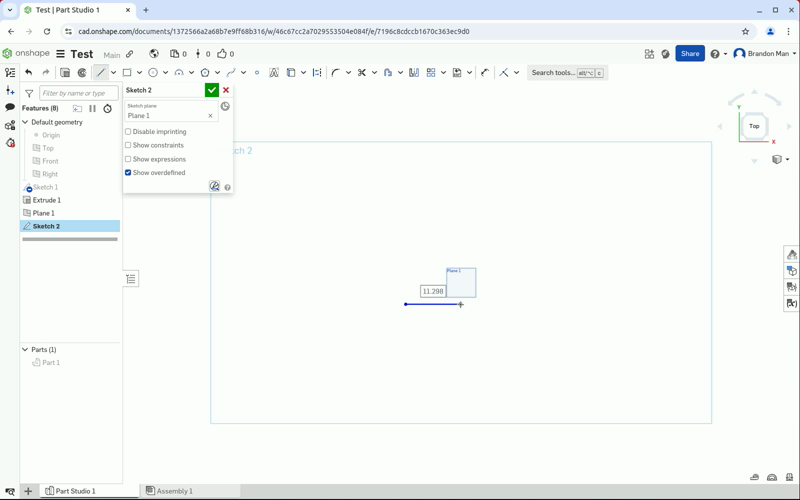
key_down(shift)
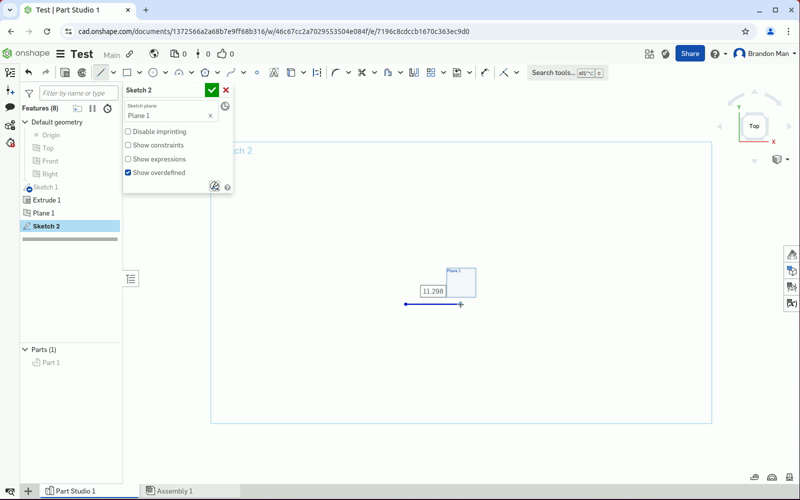
mouse_move(490, 304)
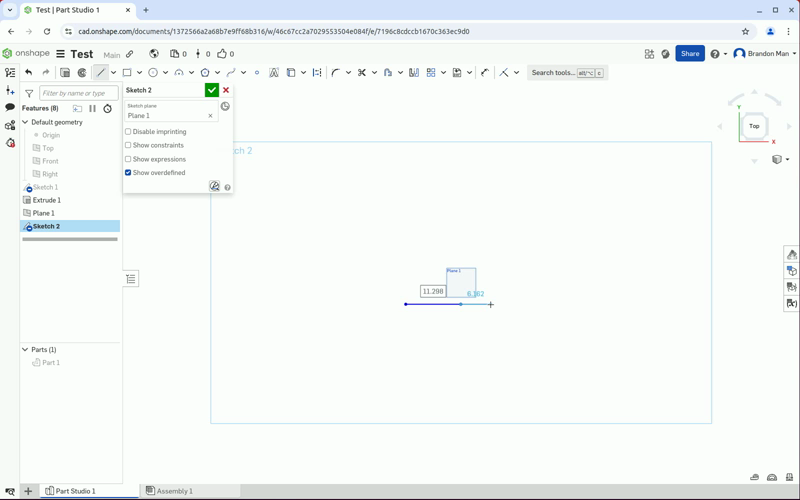
mouse_move(460, 283)
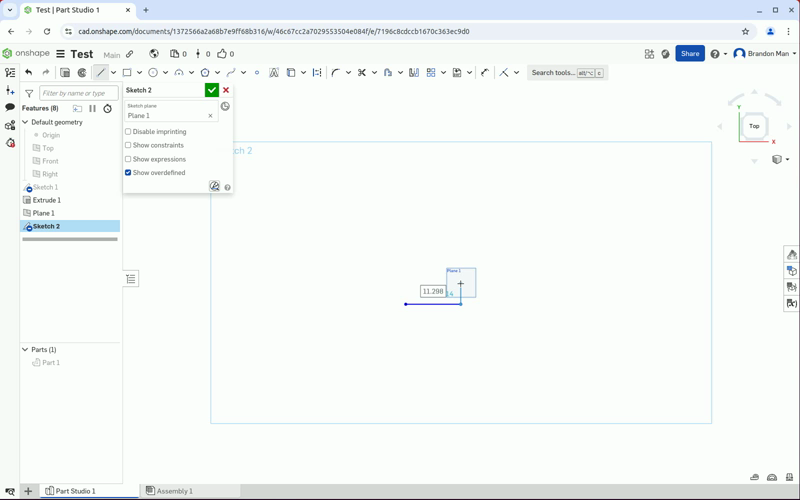
click(460, 283)
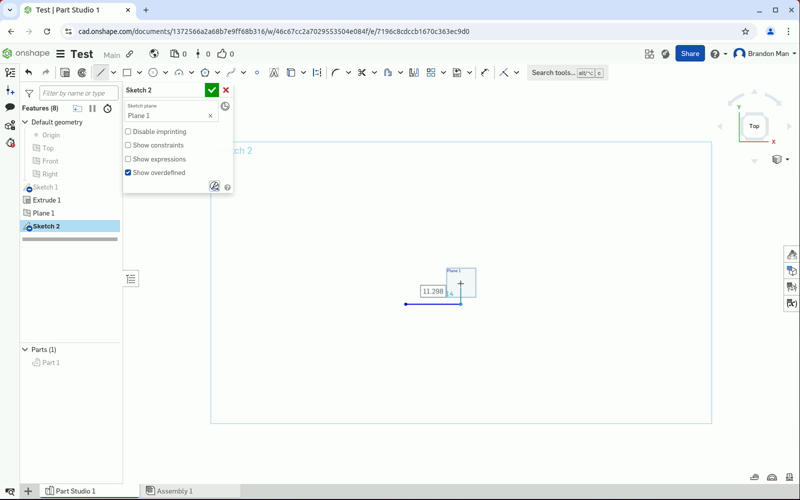
key_up(shift)
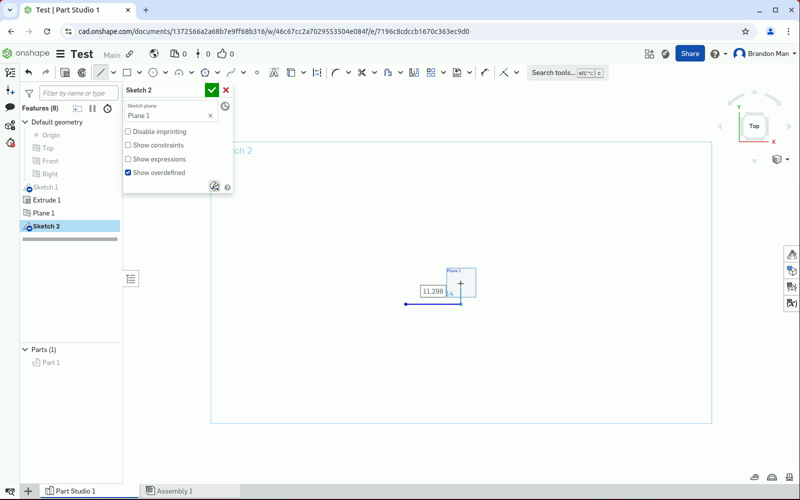
key_down(shift)
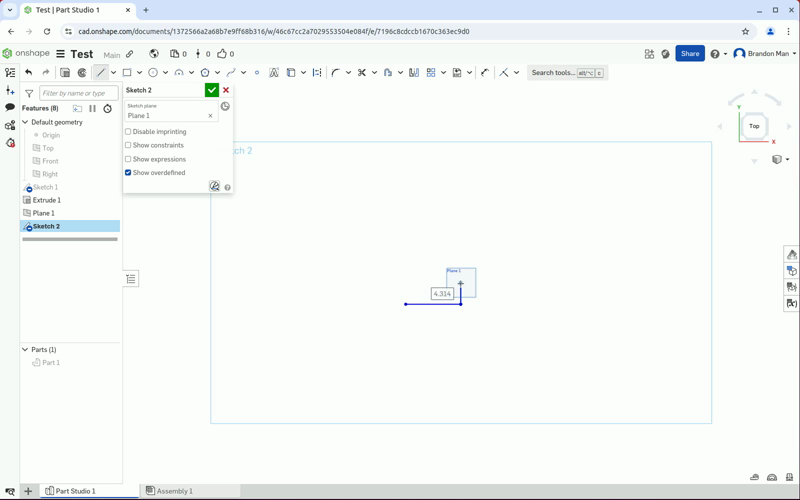
mouse_move(490, 283)
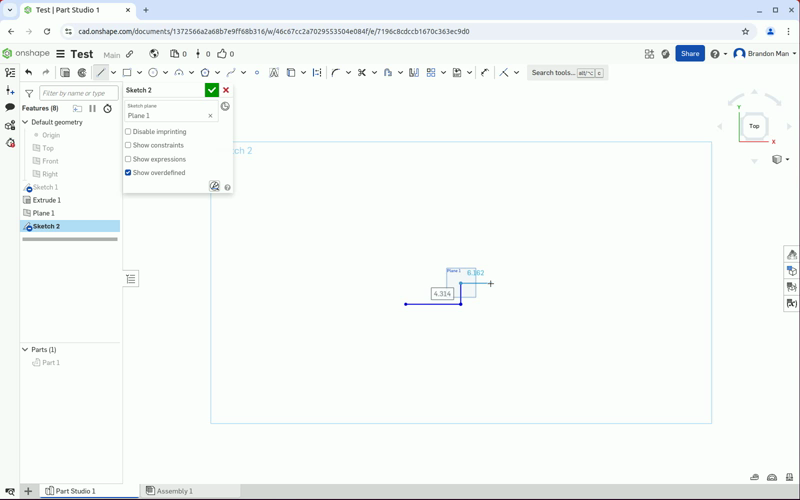
mouse_move(460, 258)
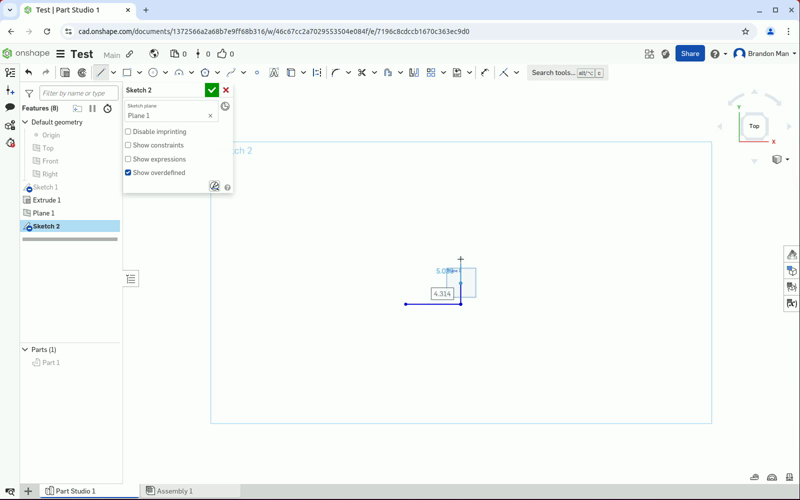
click(460, 258)
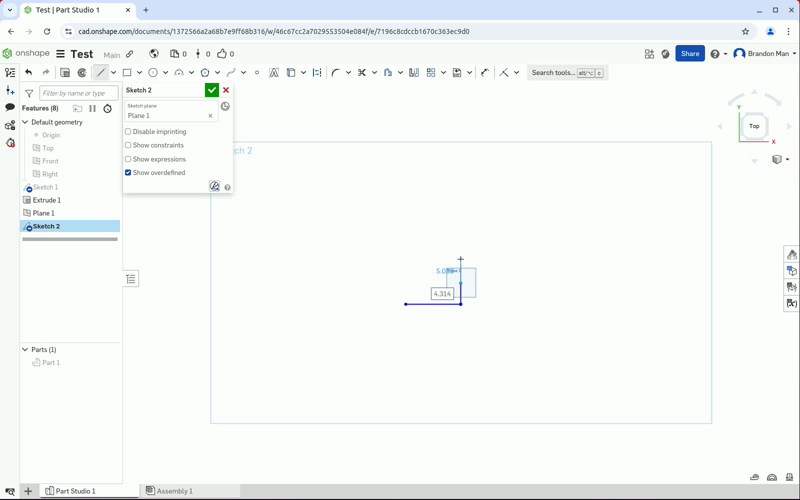
key_up(shift)
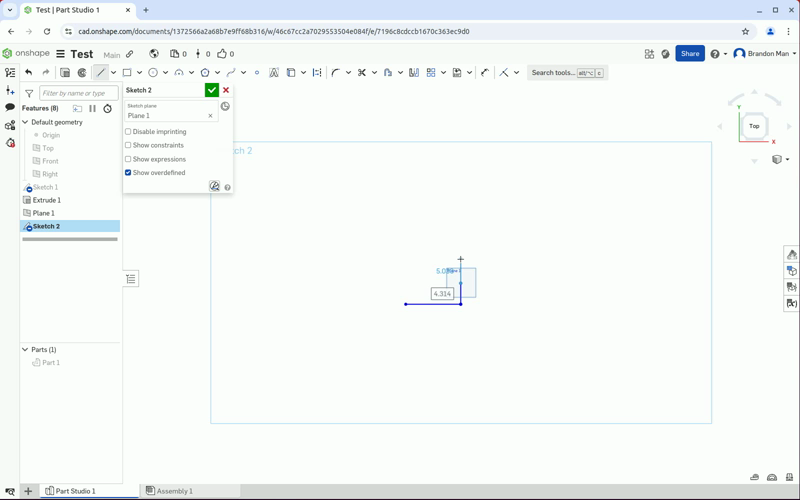
key_down(shift)
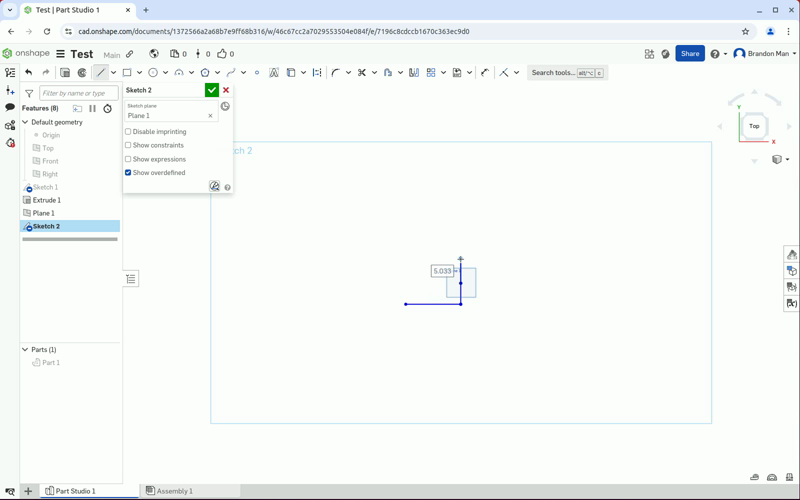
mouse_move(490, 258)
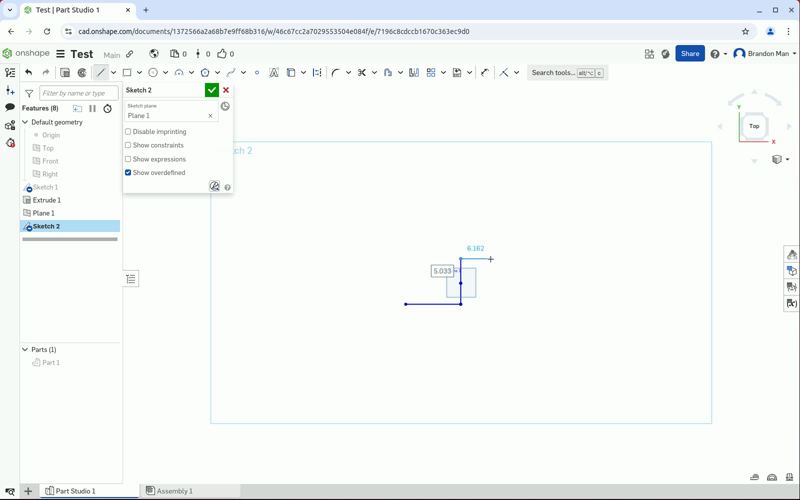
mouse_move(460, 237)
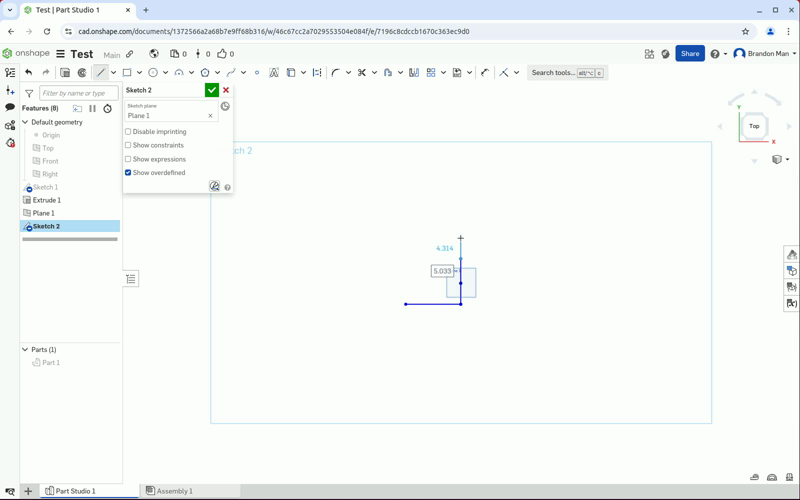
click(460, 237)
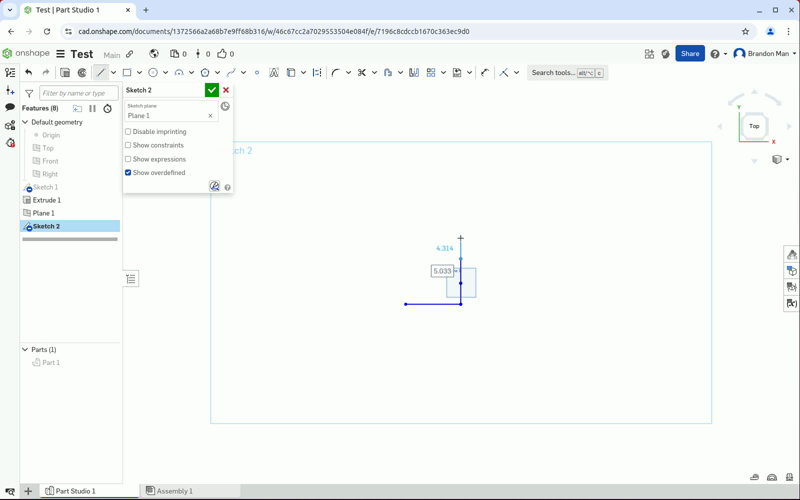
key_up(shift)
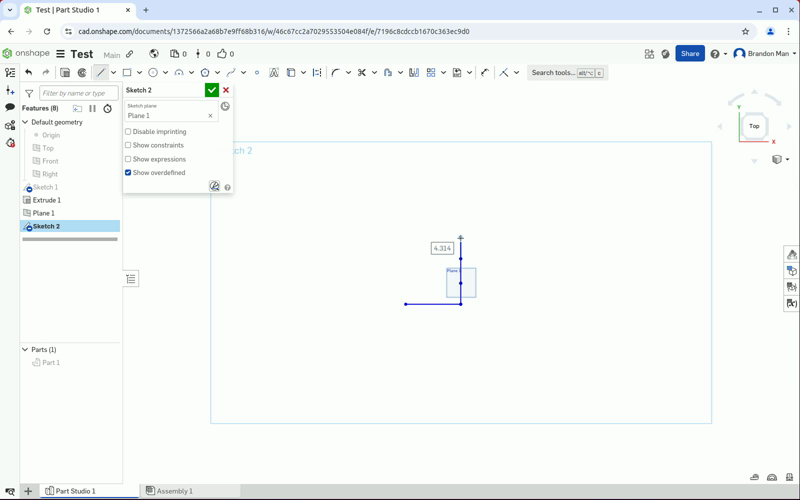
key_down(shift)
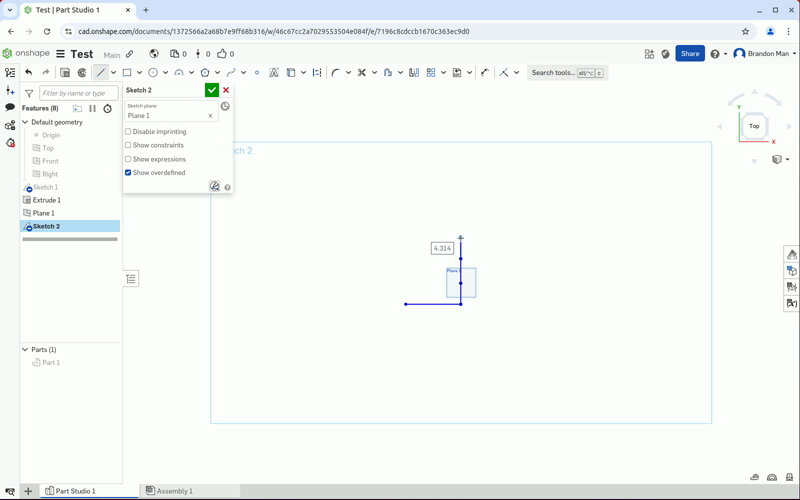
mouse_move(490, 237)
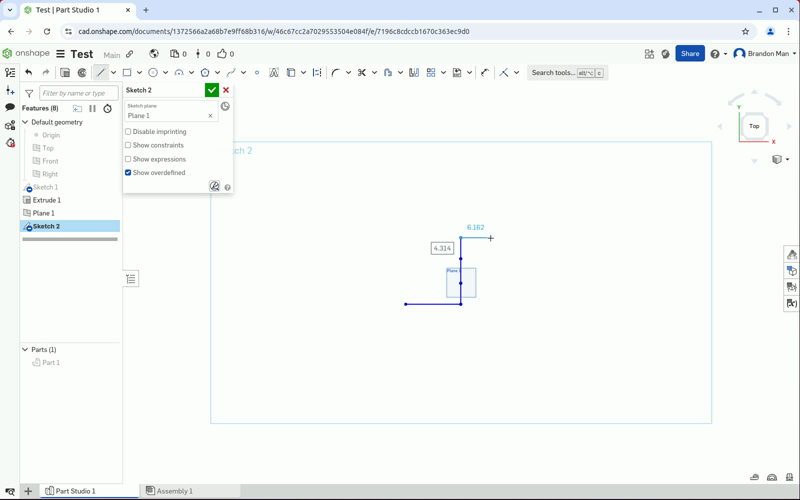
mouse_move(405, 237)
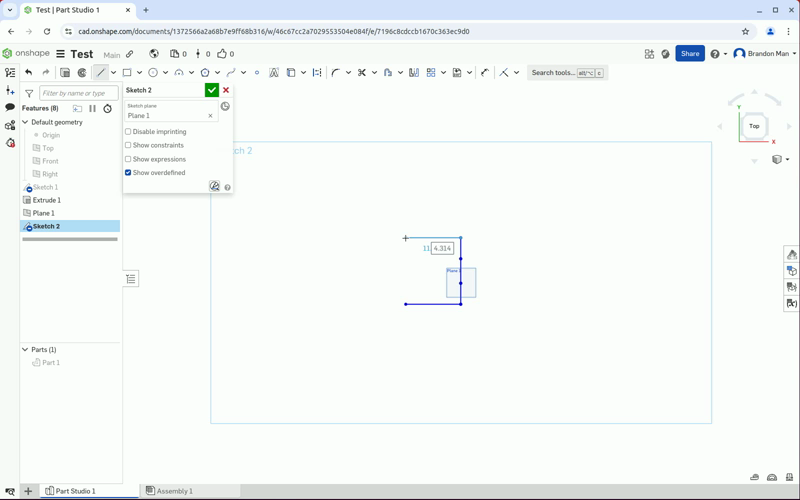
click(405, 237)
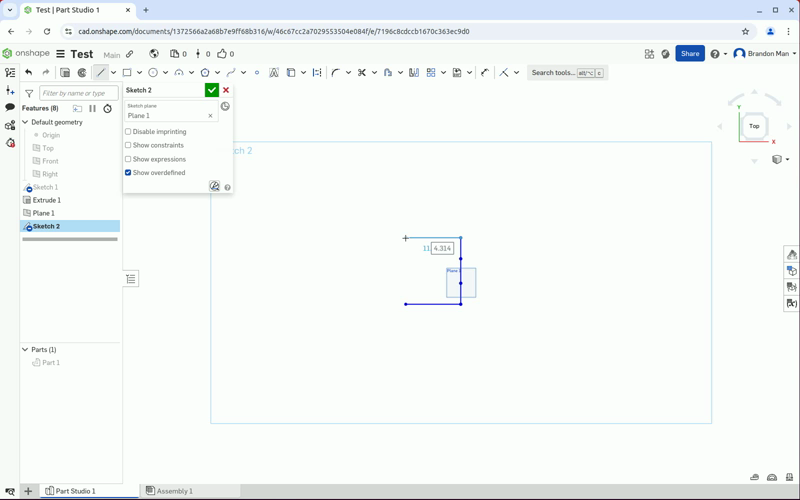
key_up(shift)
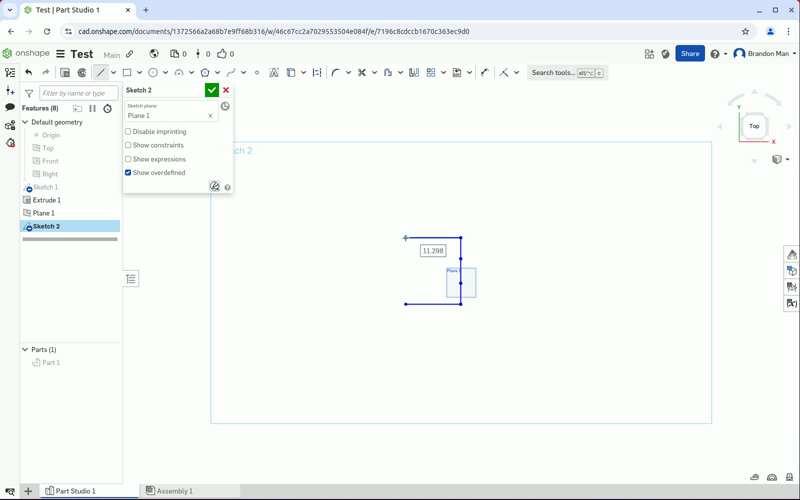
key_down(shift)
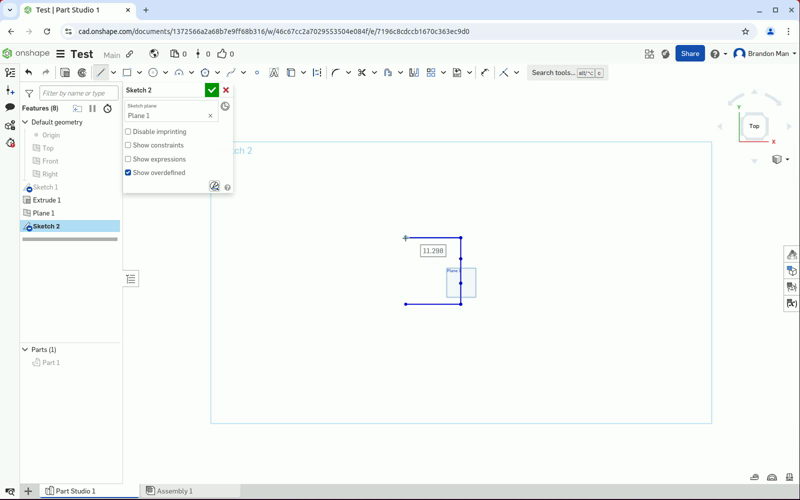
mouse_move(405, 304)
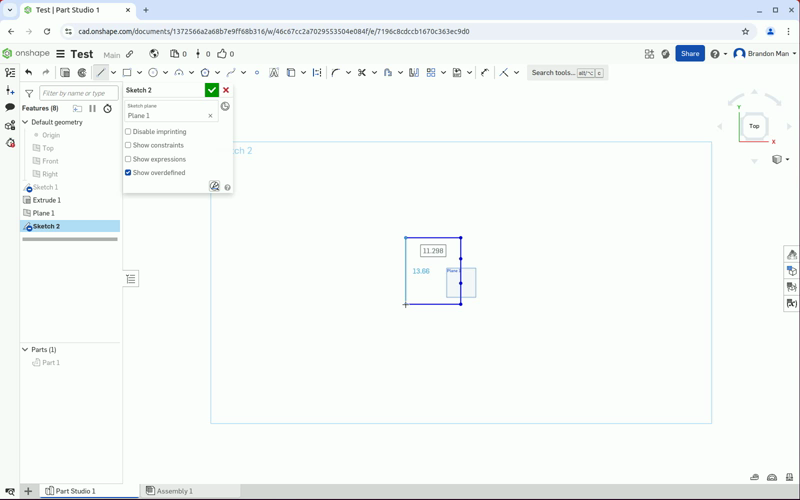
key_up(shift)
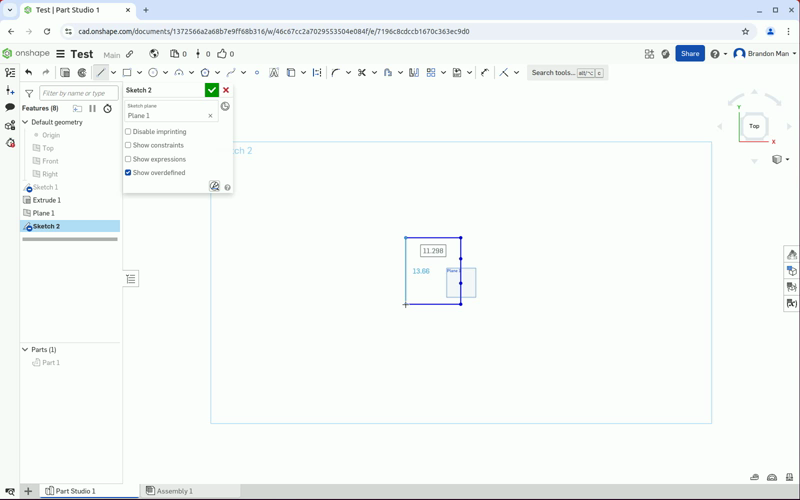
click(405, 304)
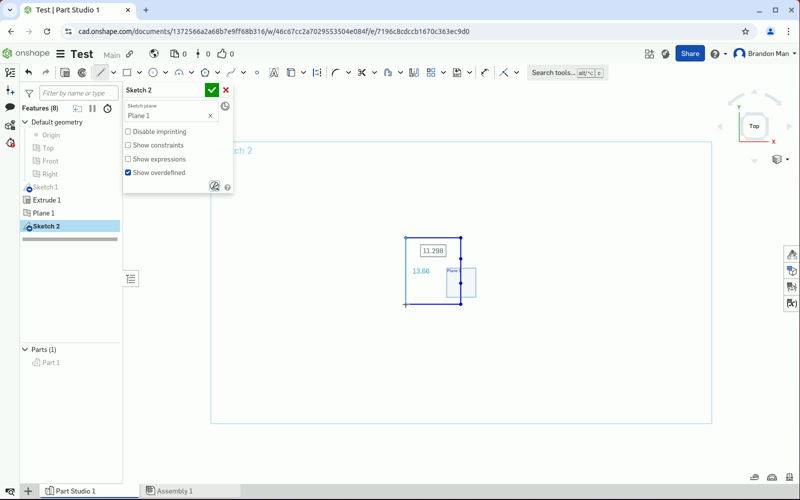
key(esc)
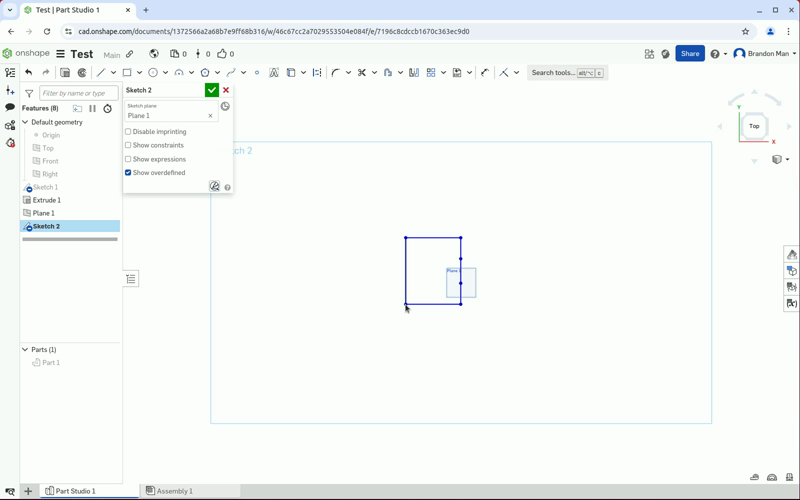
mouse_move(450, 263)
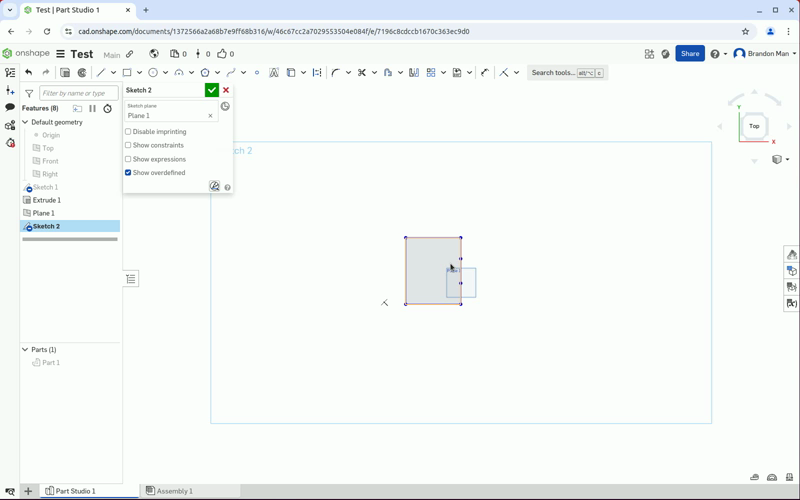
click(450, 263)
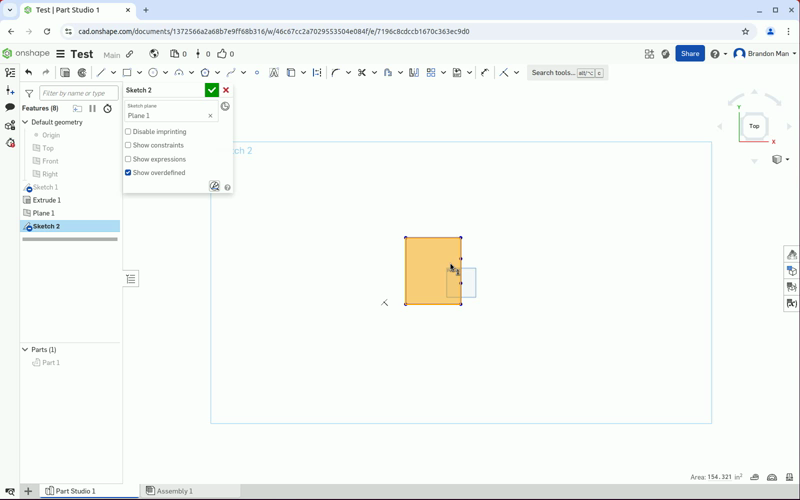
mouse_move(73, 352)
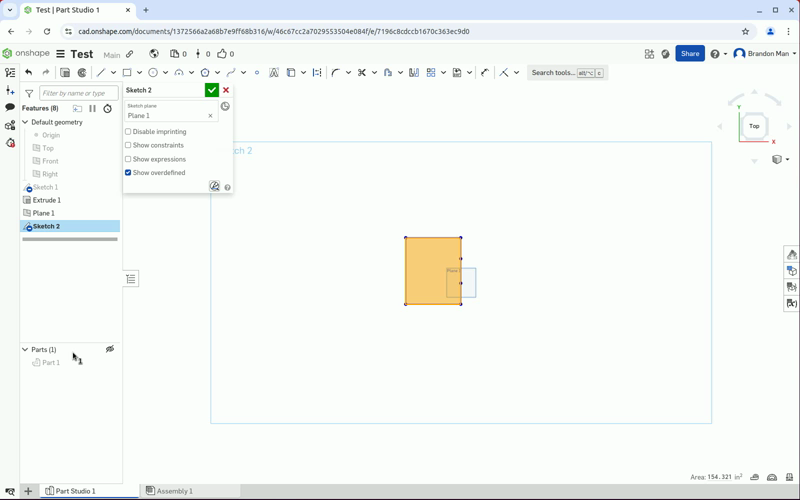
key(shift+y)
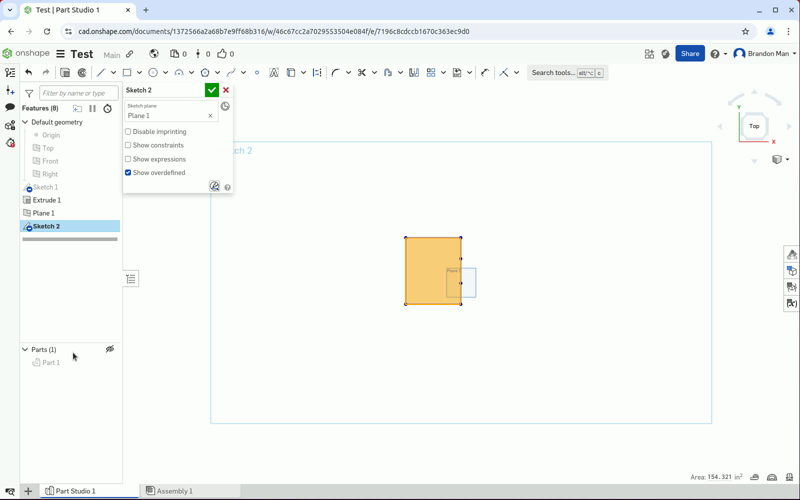
key(shift+e)
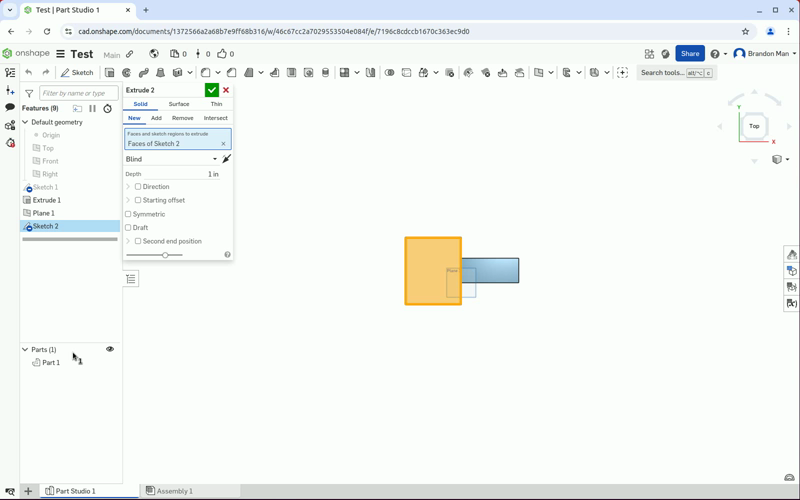
mouse_move(143, 106)
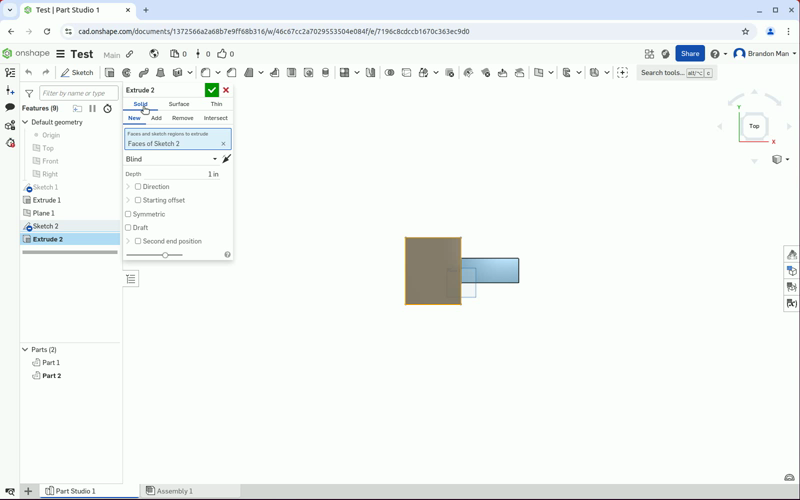
click(143, 106)
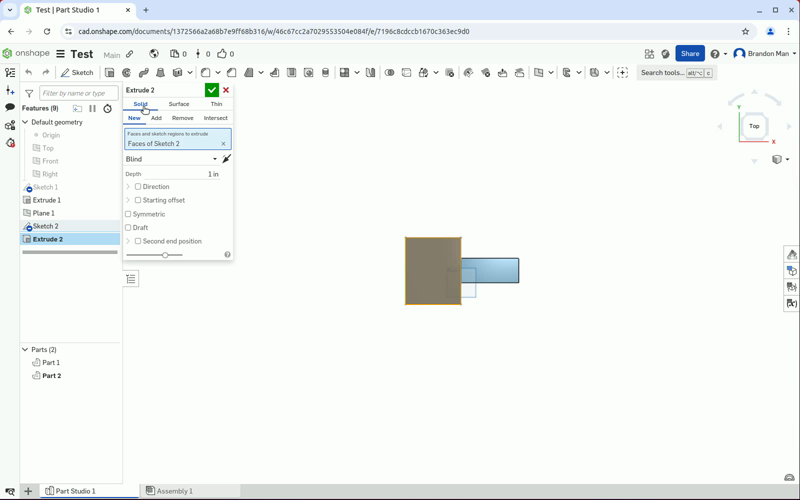
mouse_move(137, 120)
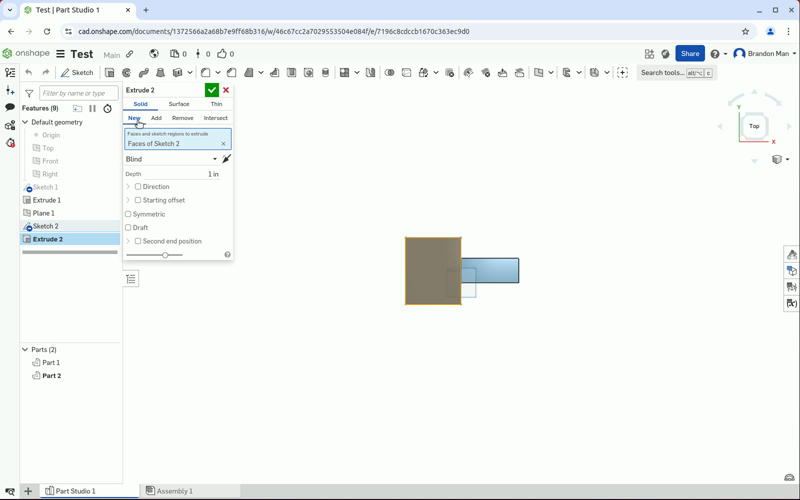
click(137, 120)
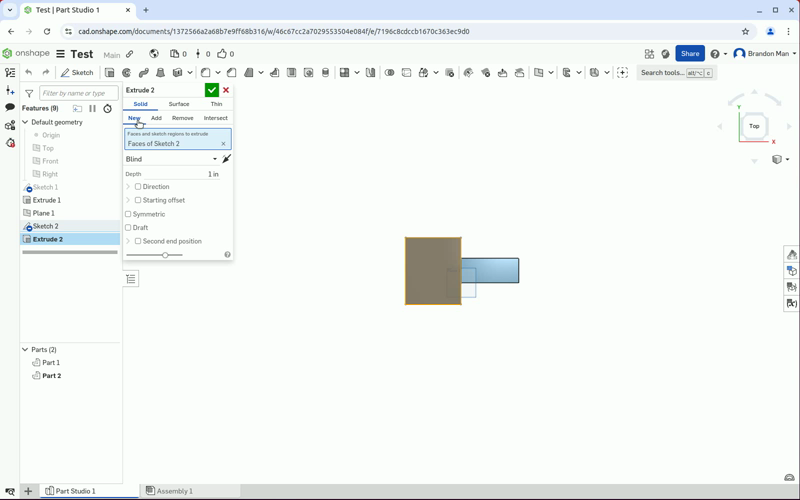
key(tab, 4)
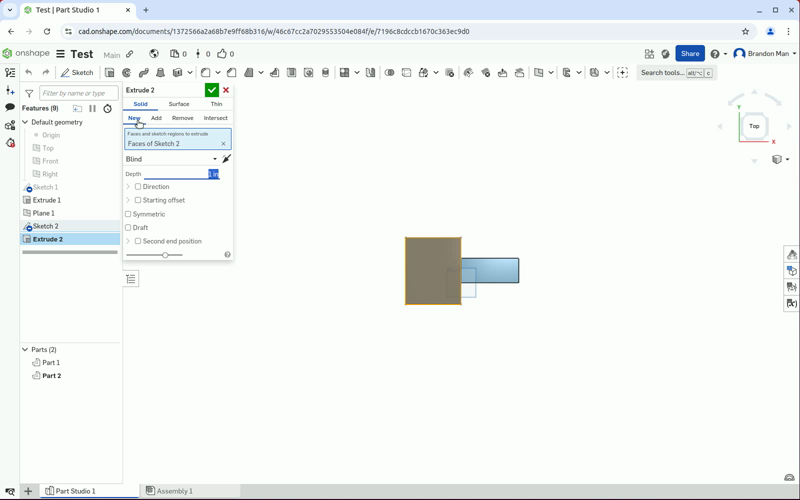
text(-0.241)
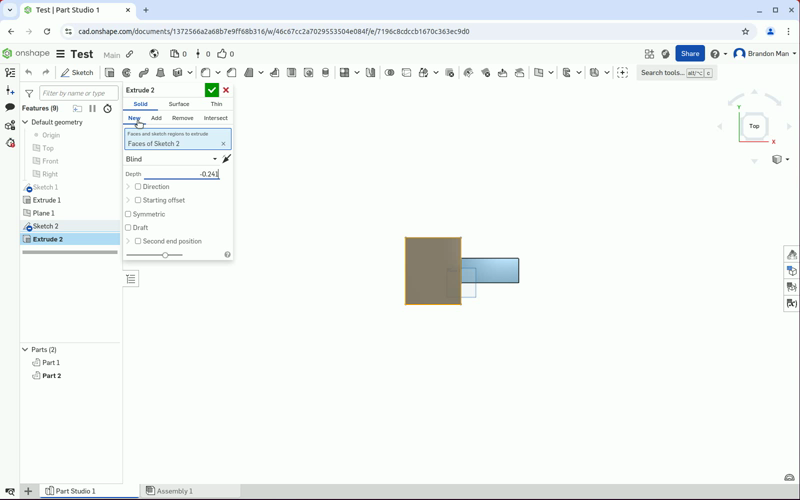
key(enter)
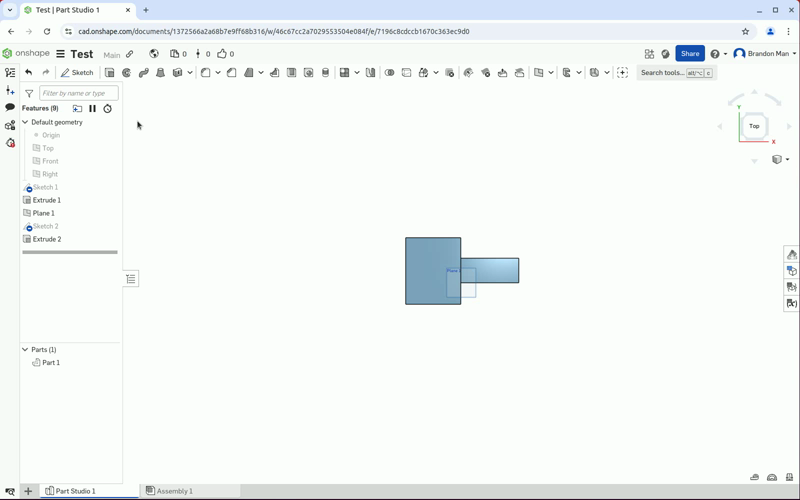
key(shift+h)
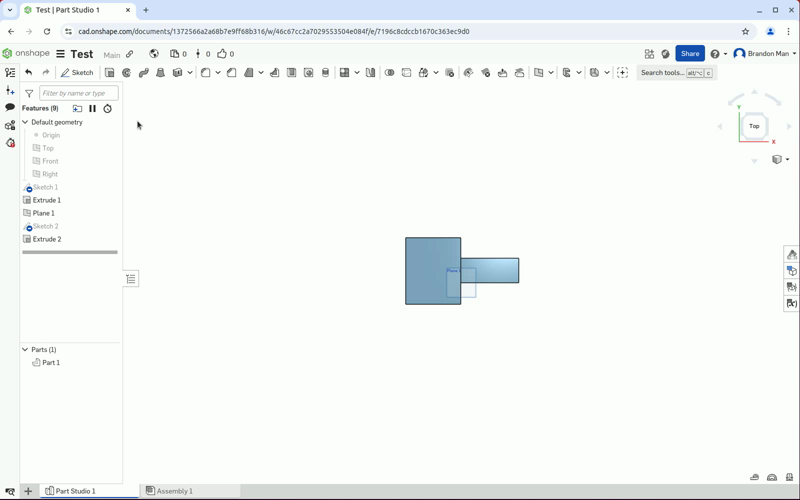
key(shift+h)
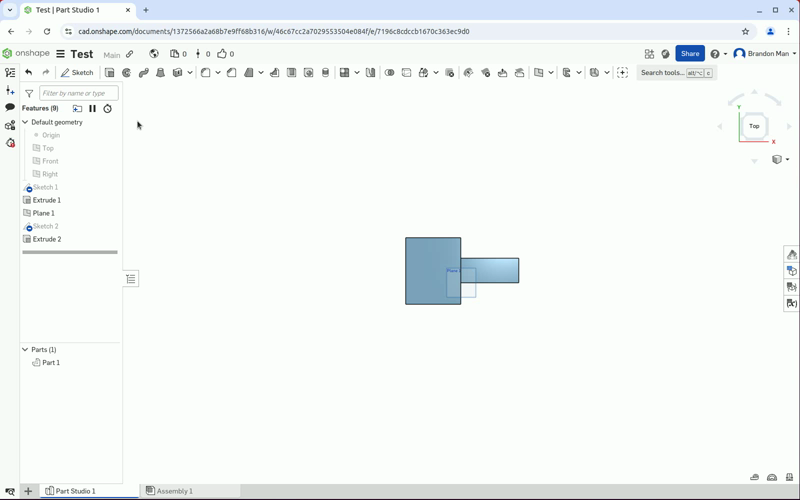
mouse_move(73, 189)
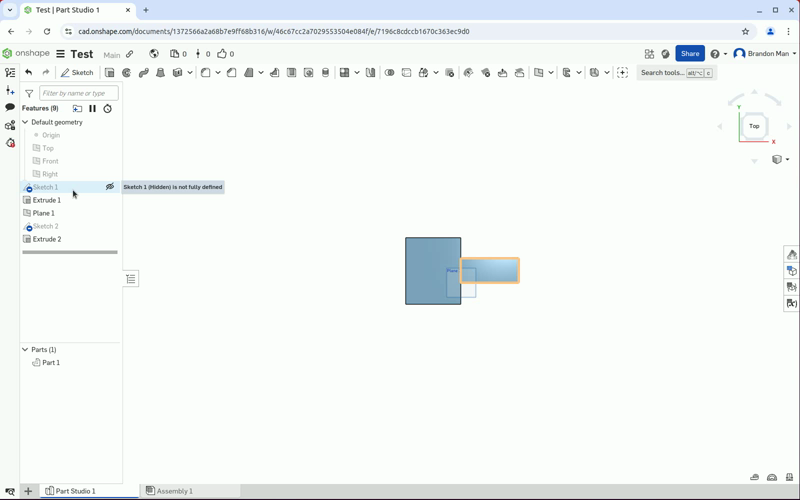
click(73, 189)
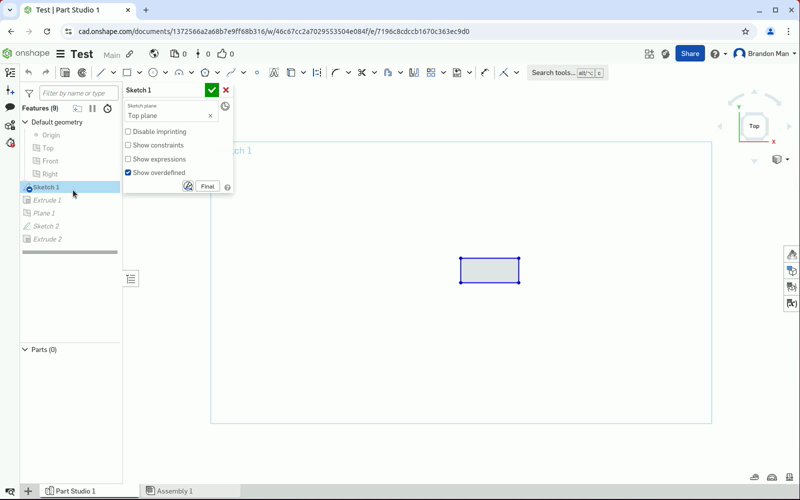
mouse_move(229, 92)
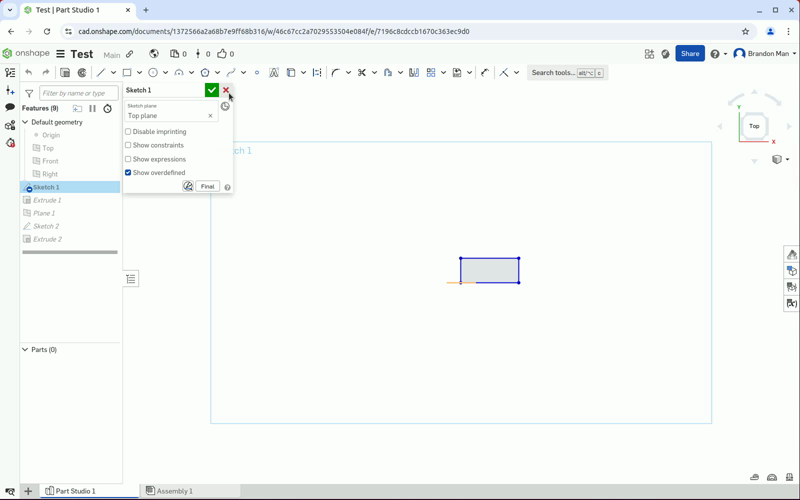
click(229, 92)
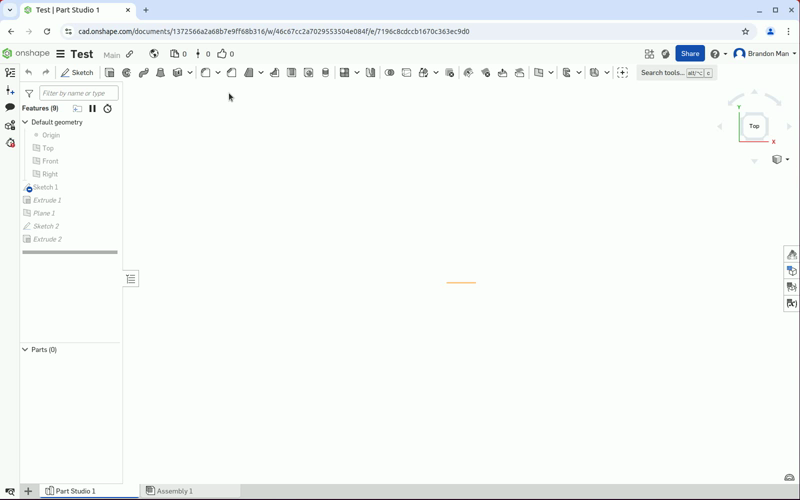
key(shift+s)
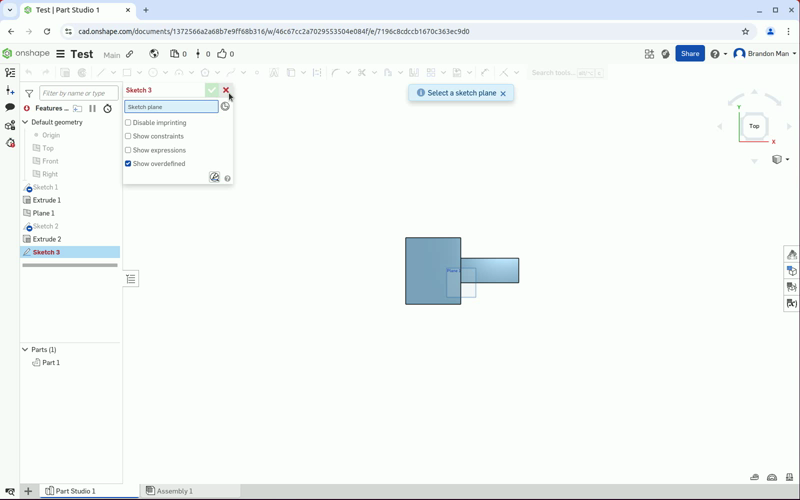
mouse_move(73, 215)
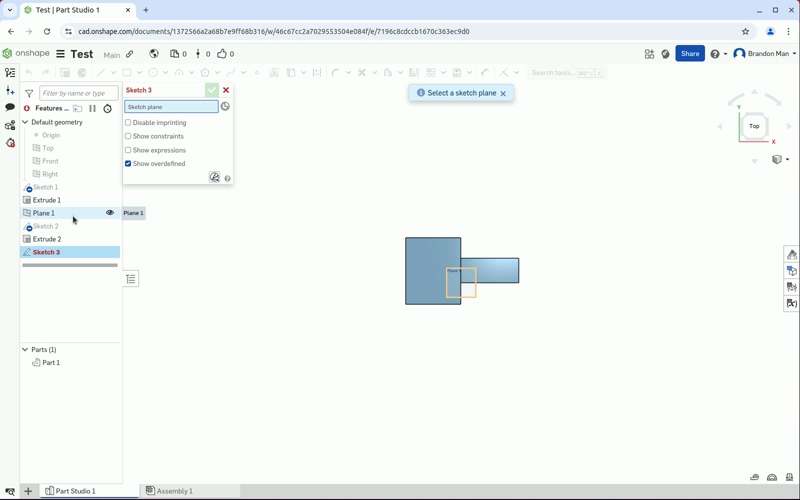
click(73, 215)
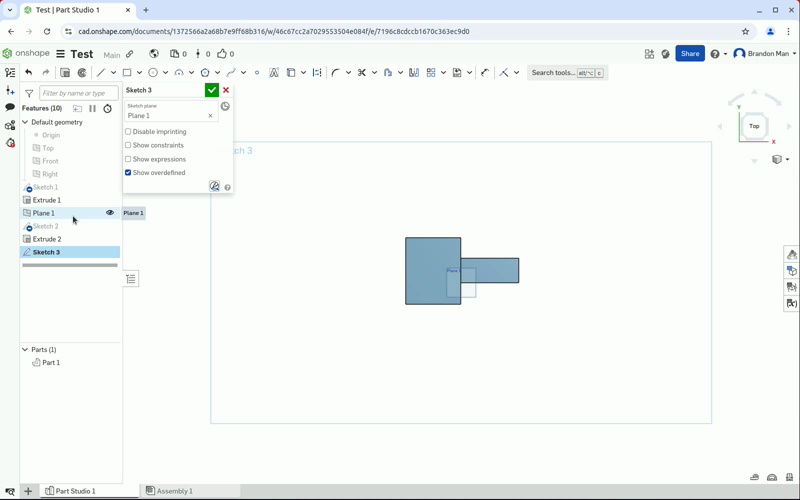
mouse_move(73, 352)
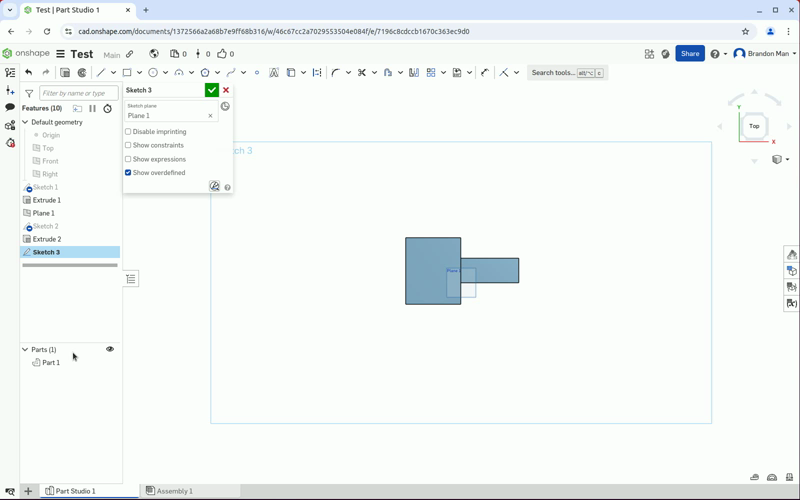
key(y)
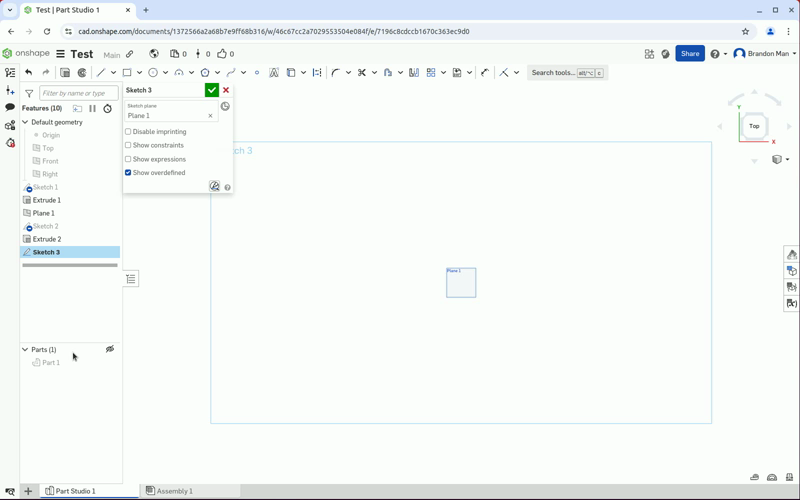
key(l)
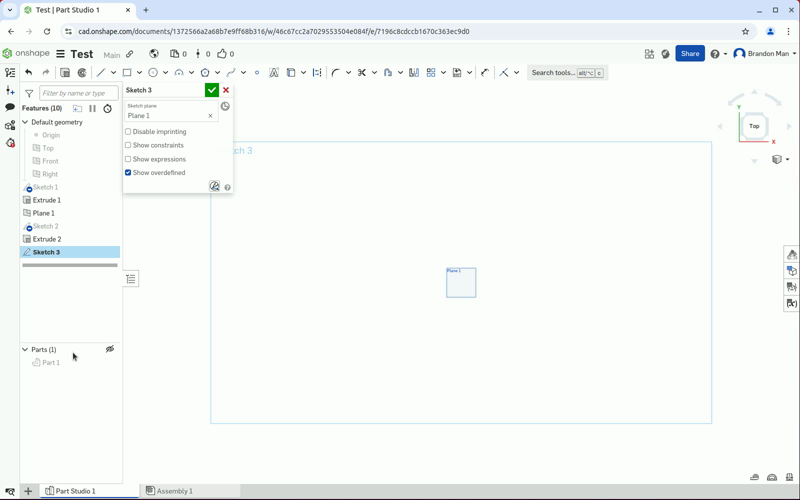
key_down(shift)
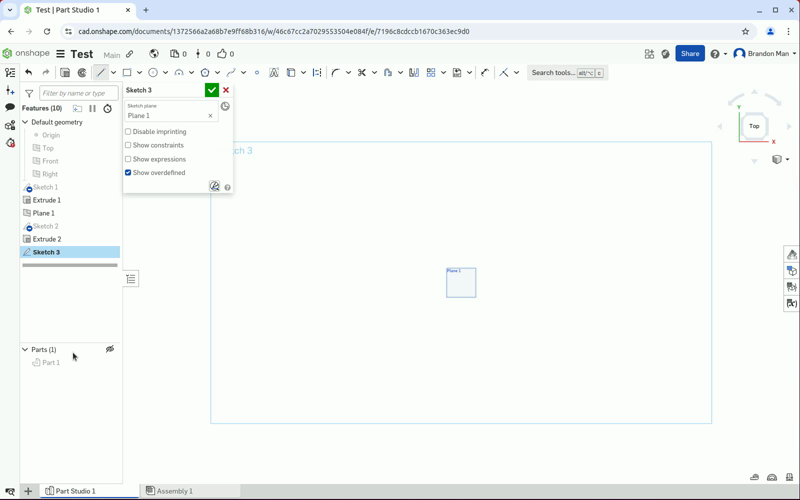
mouse_move(518, 304)
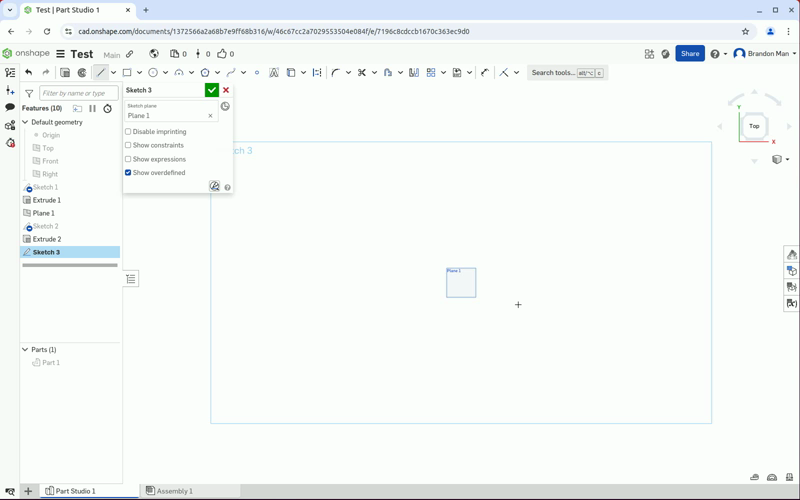
click(518, 304)
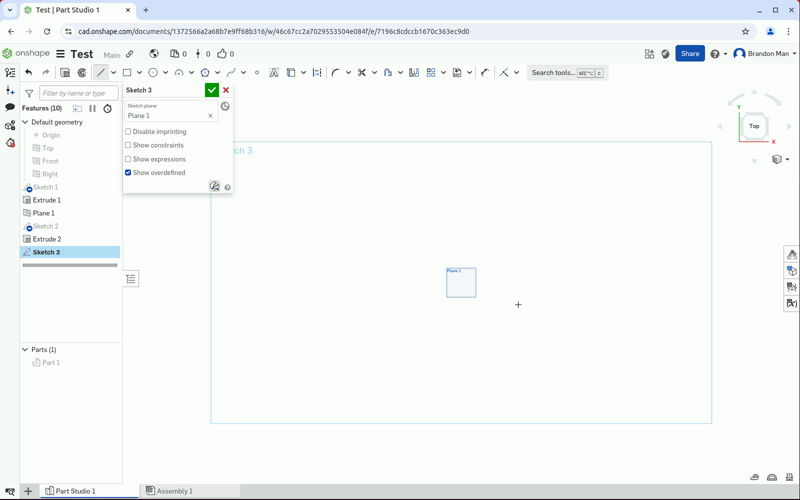
key_up(shift)
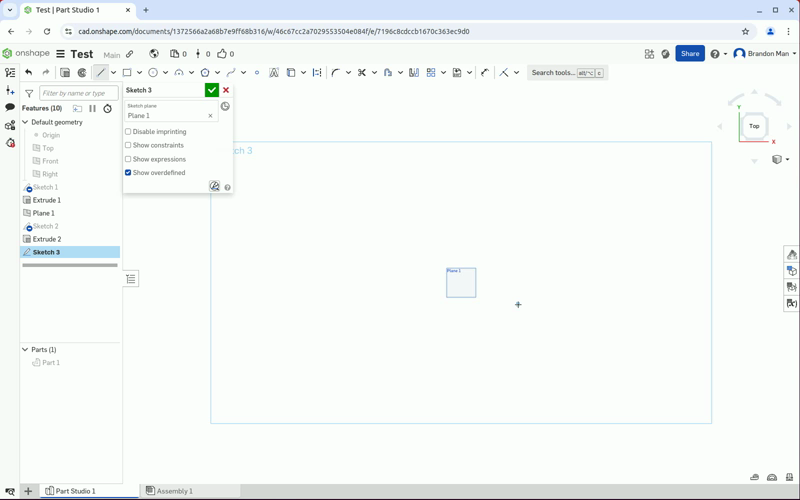
key_down(shift)
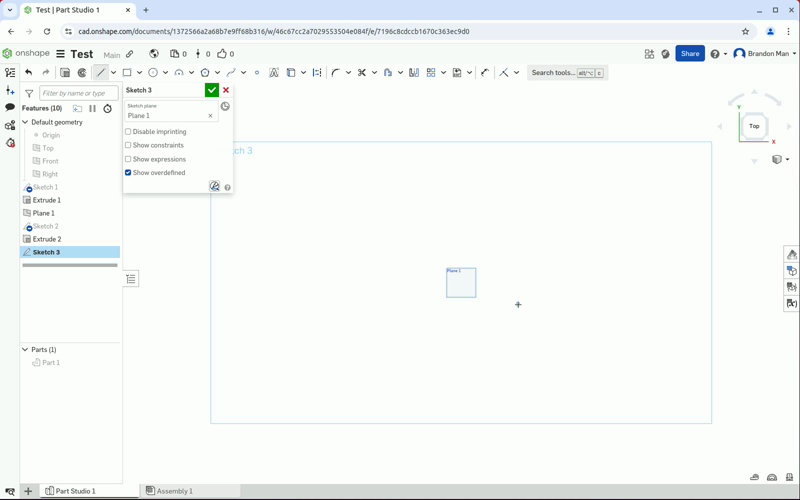
mouse_move(548, 304)
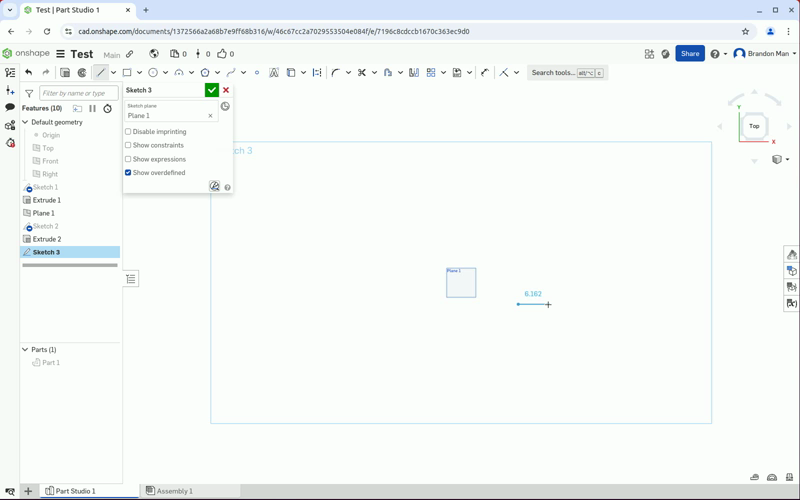
mouse_move(573, 304)
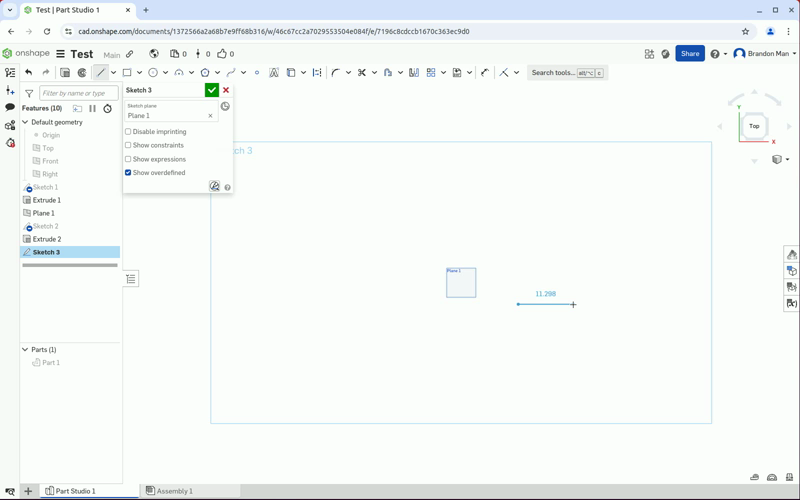
click(573, 304)
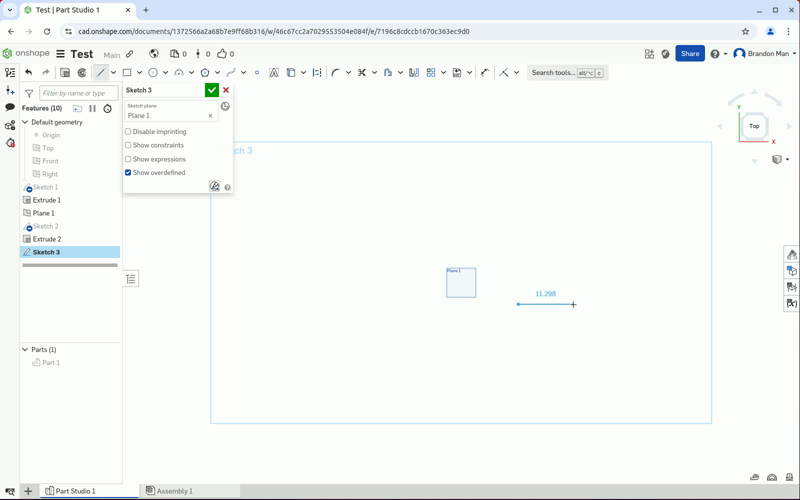
key_up(shift)
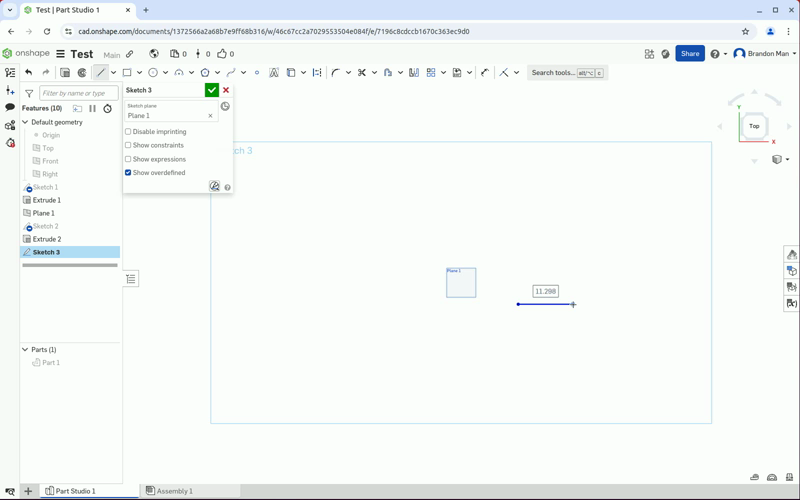
key_down(shift)
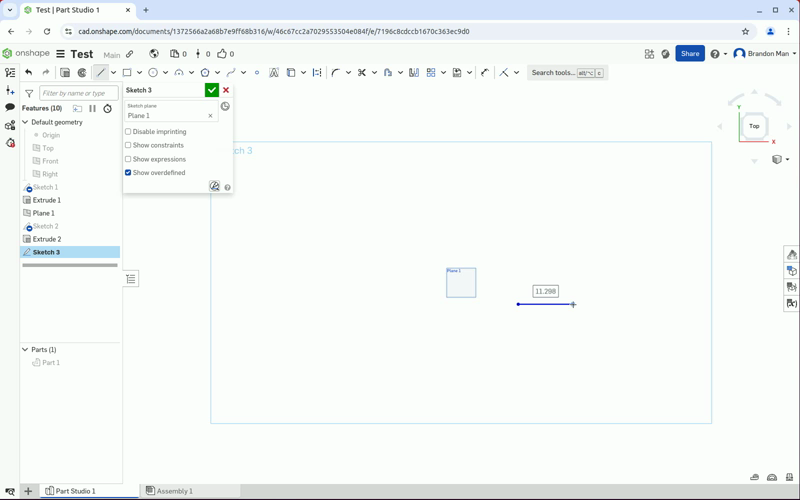
mouse_move(573, 237)
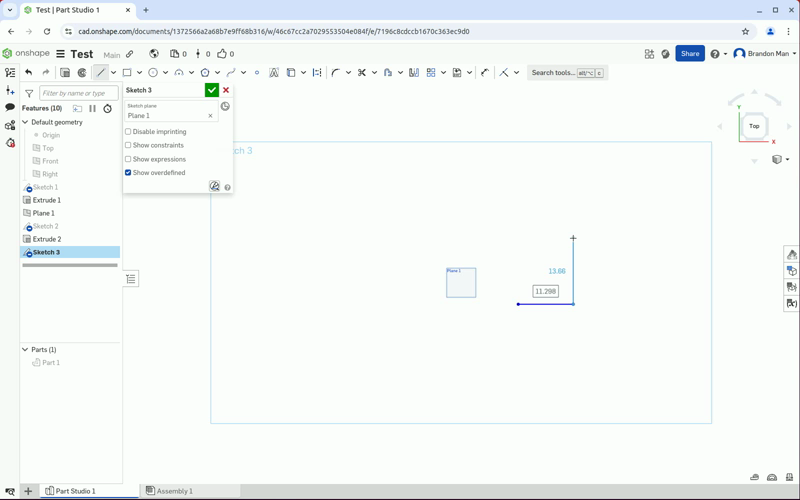
click(573, 237)
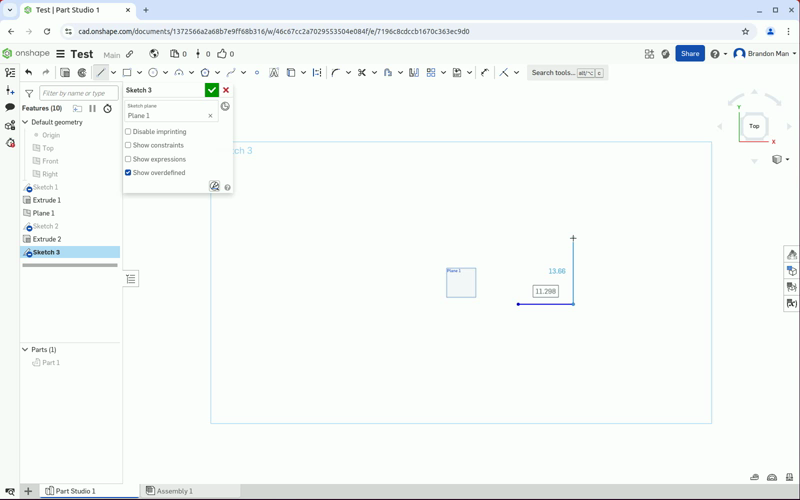
key_up(shift)
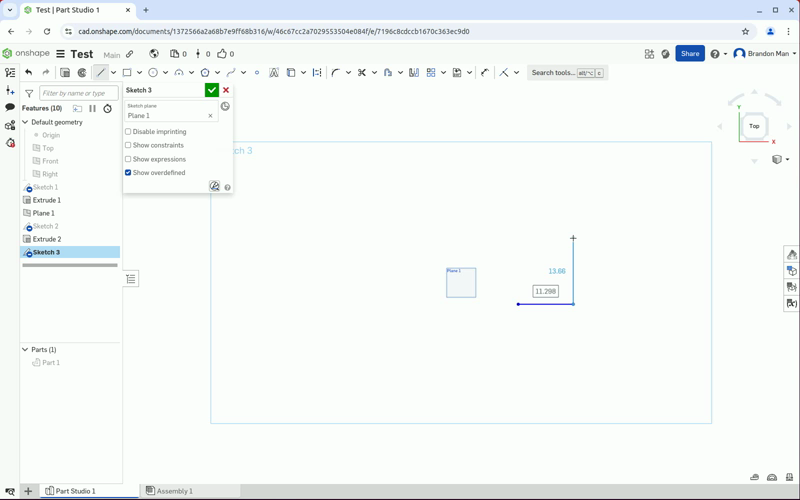
key_down(shift)
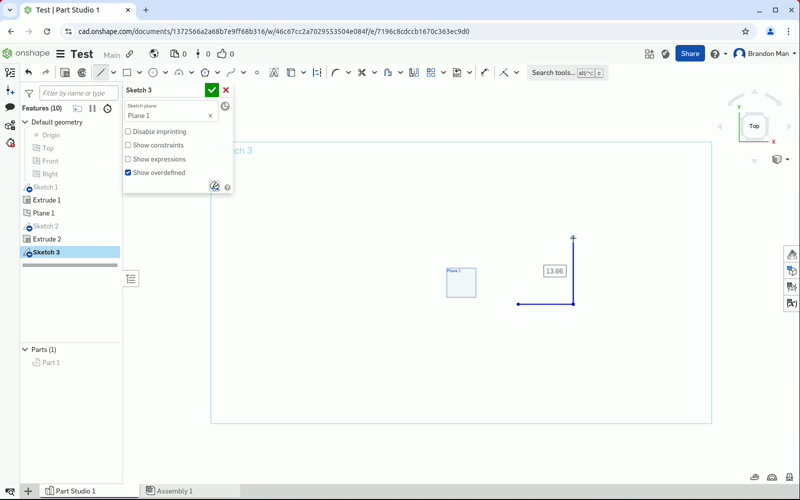
mouse_move(589, 237)
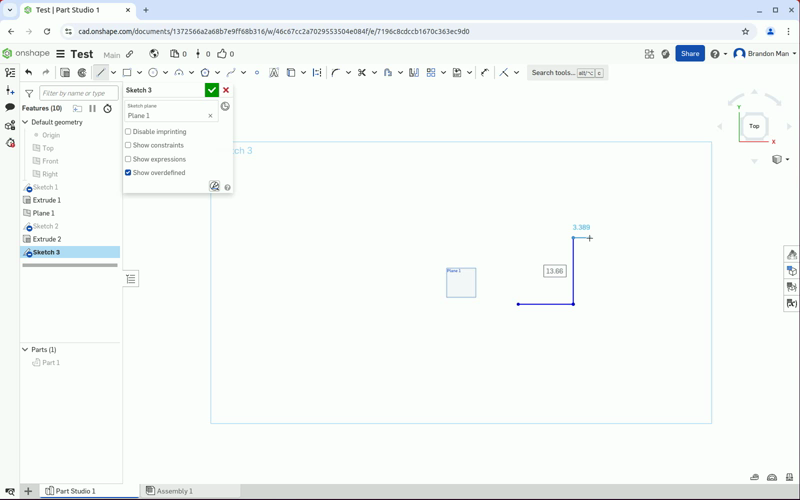
mouse_move(518, 237)
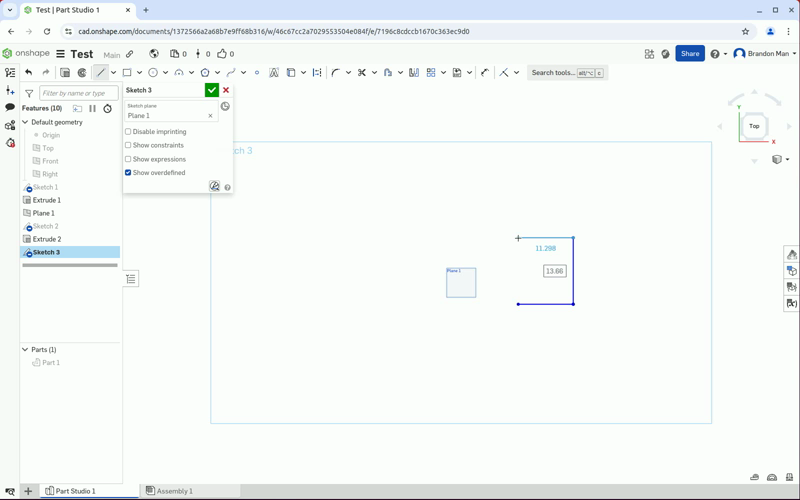
click(518, 237)
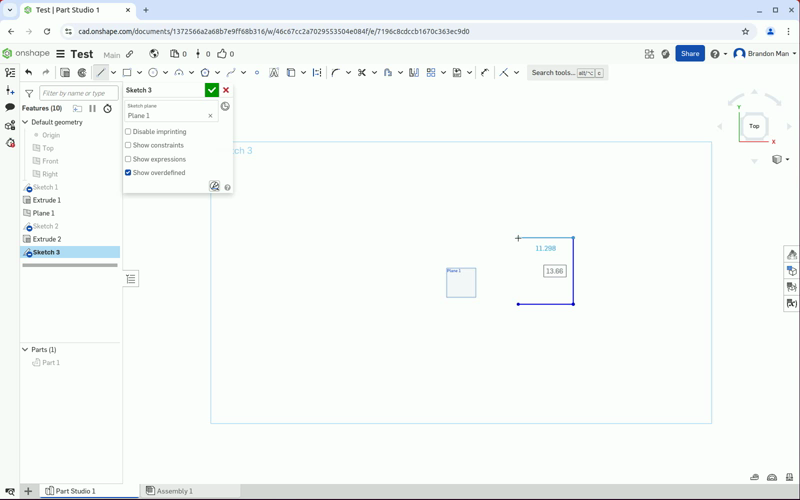
key_up(shift)
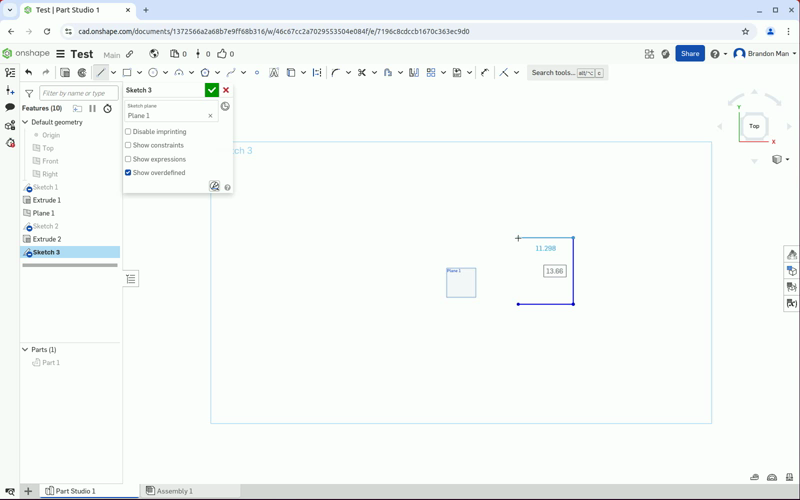
key_down(shift)
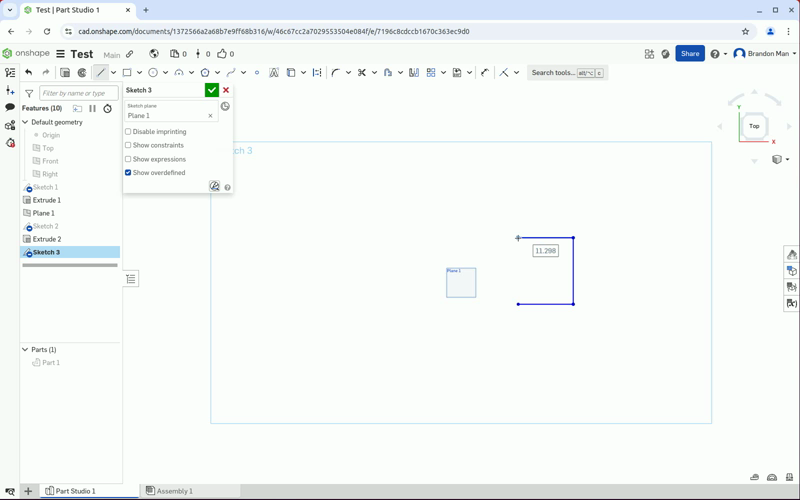
mouse_move(548, 237)
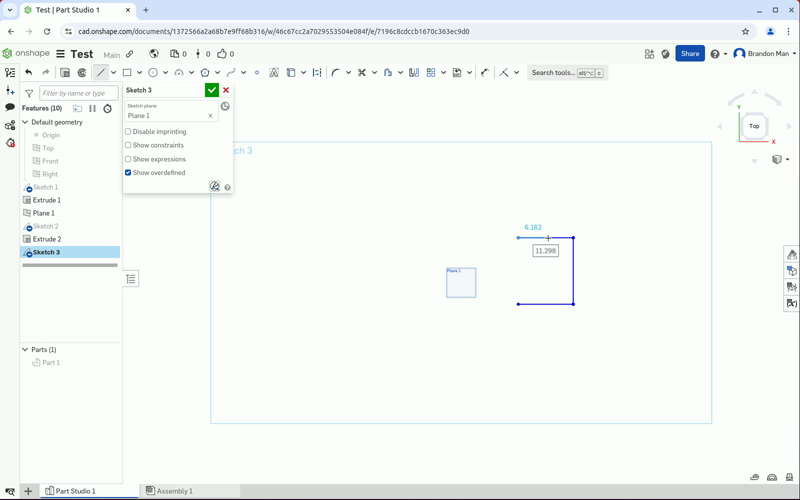
mouse_move(518, 258)
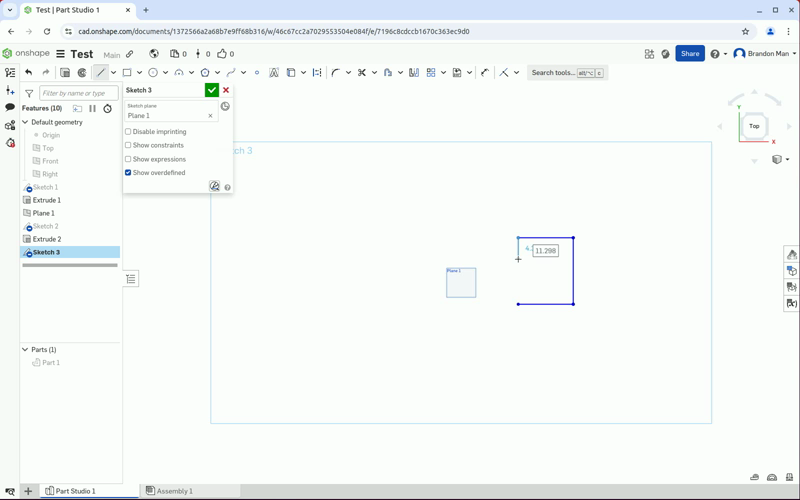
click(518, 258)
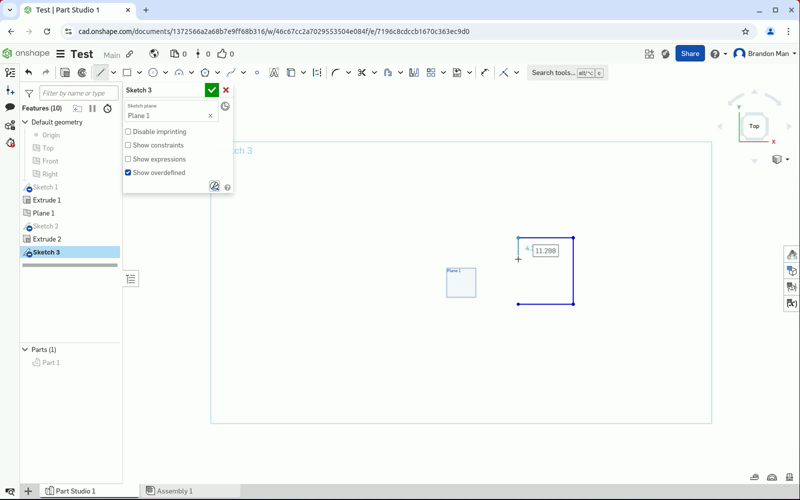
key_up(shift)
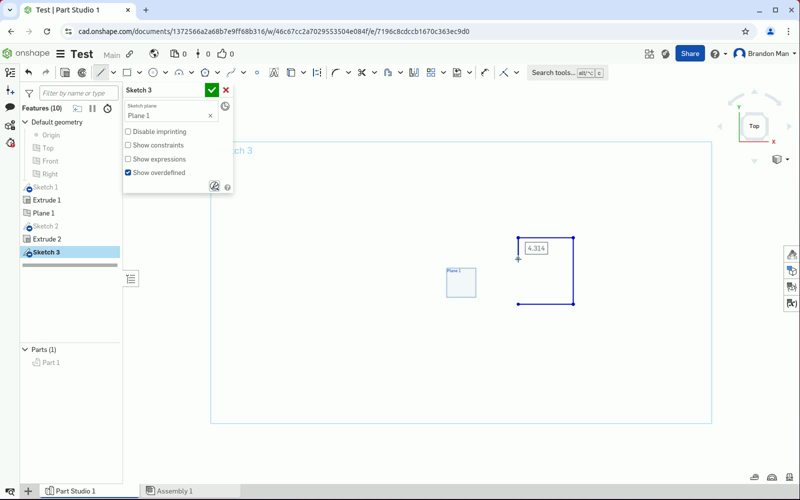
key_down(shift)
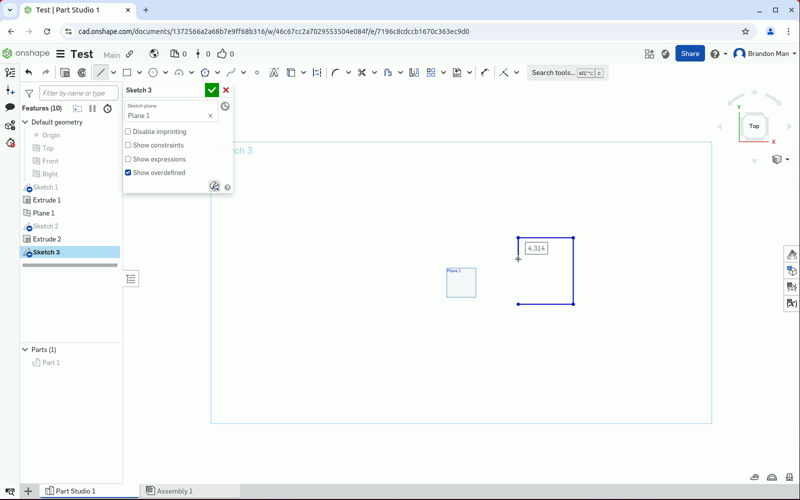
mouse_move(548, 258)
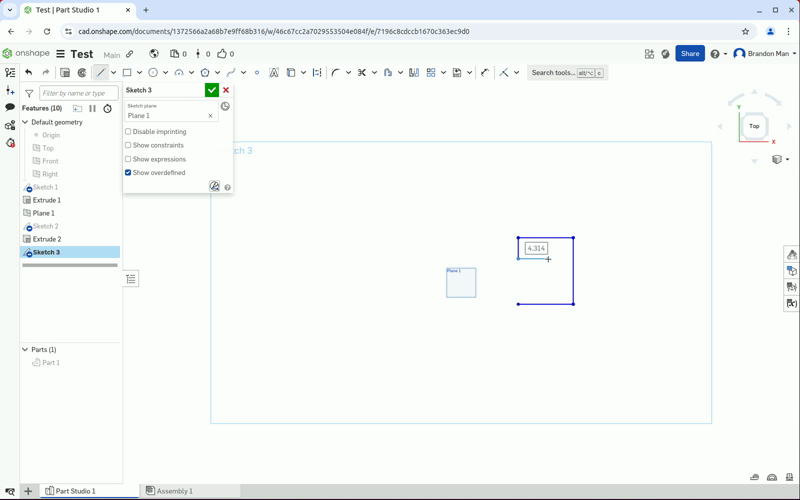
mouse_move(518, 283)
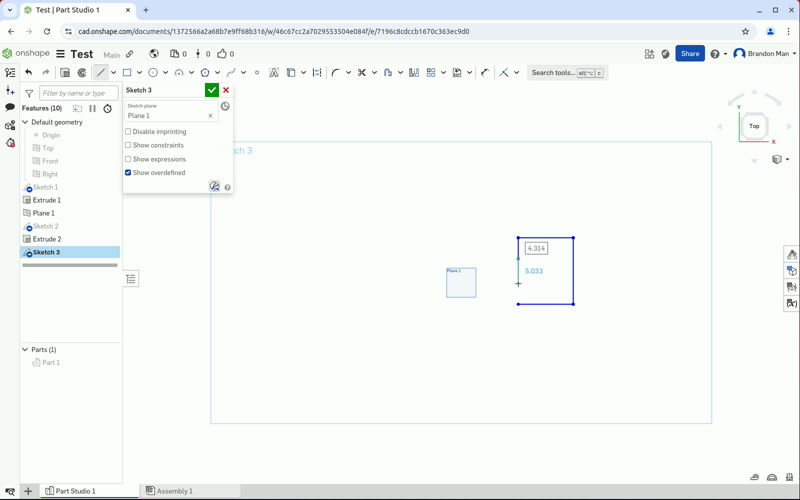
click(518, 283)
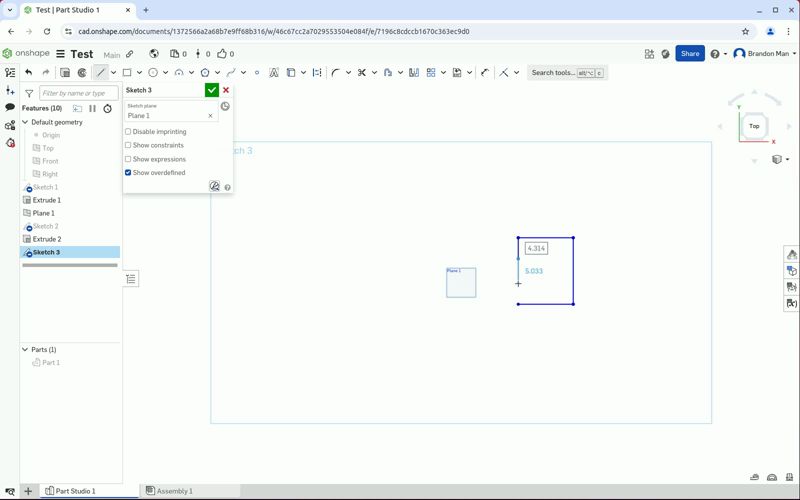
key_up(shift)
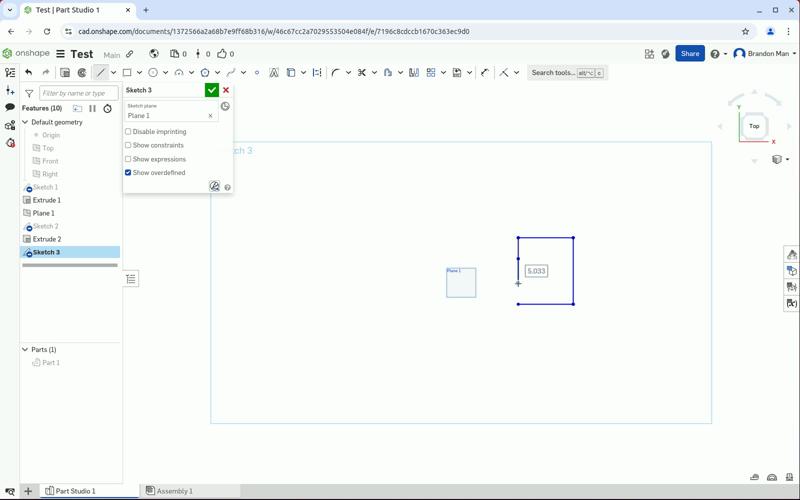
mouse_move(548, 283)
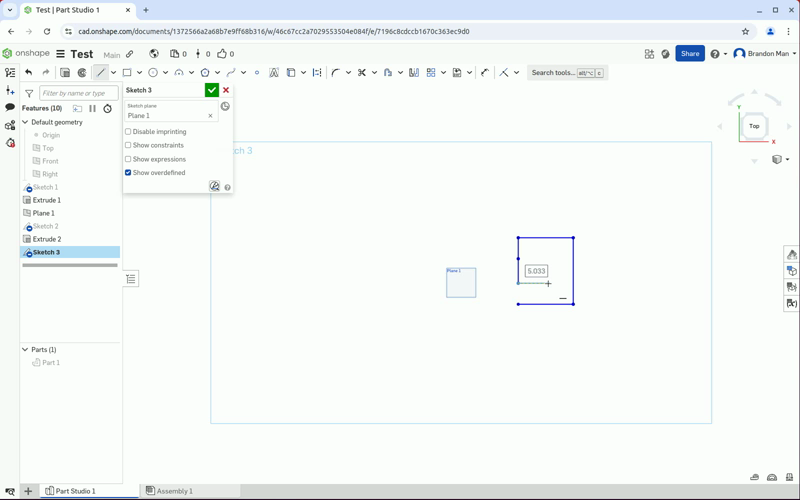
key_down(shift)
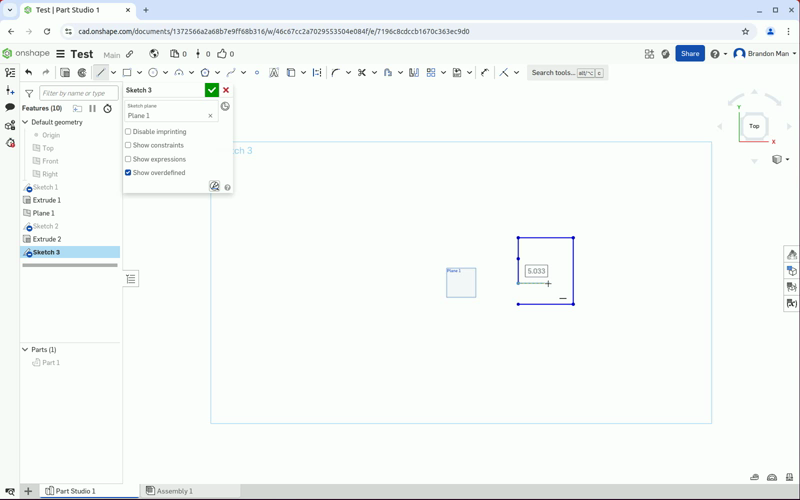
mouse_move(518, 304)
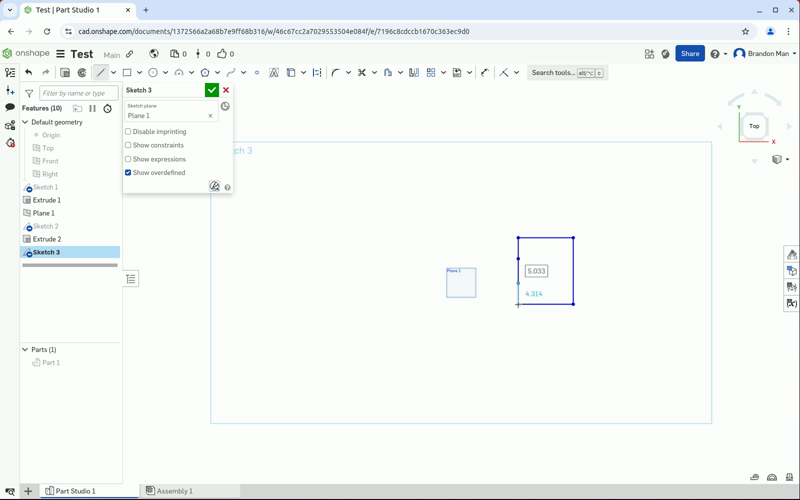
key_up(shift)
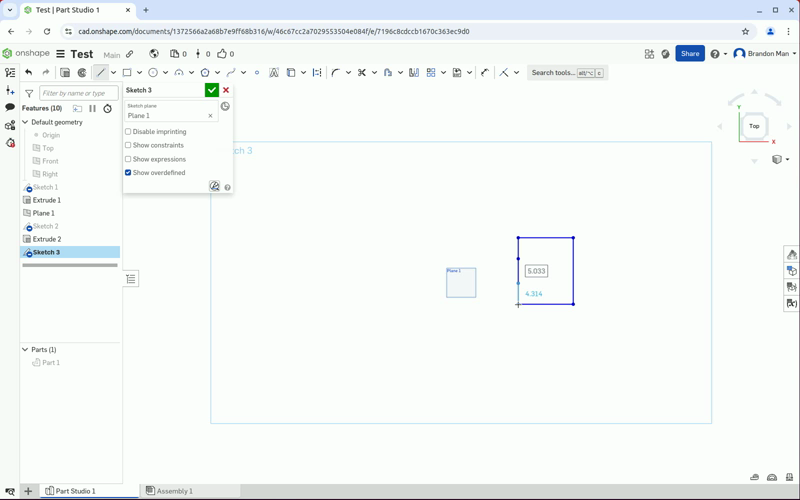
click(518, 304)
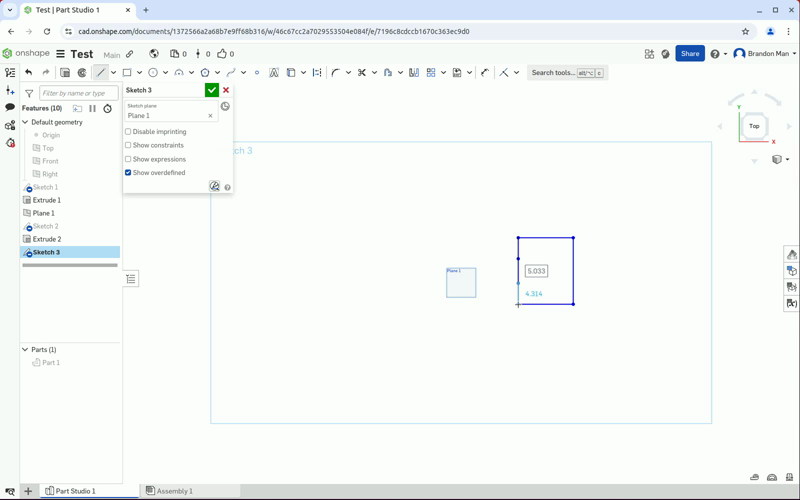
key(esc)
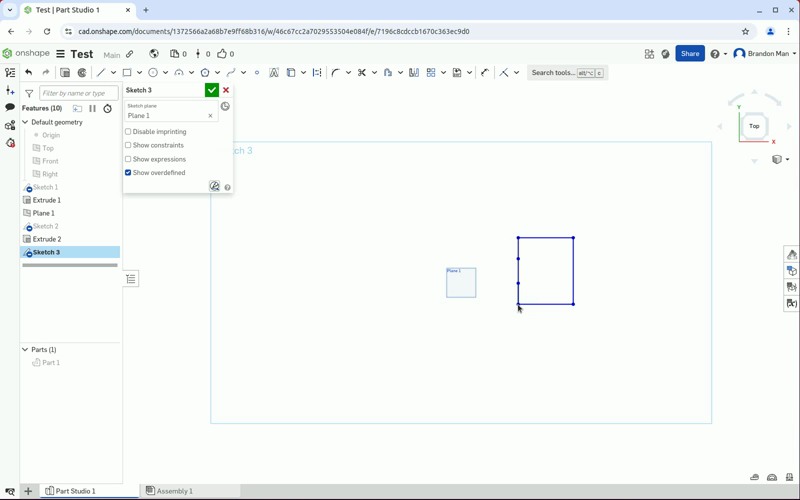
mouse_move(540, 242)
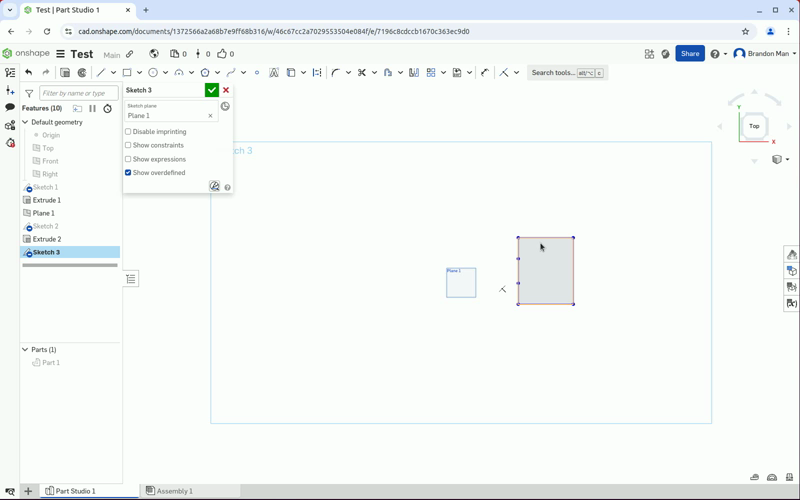
click(540, 242)
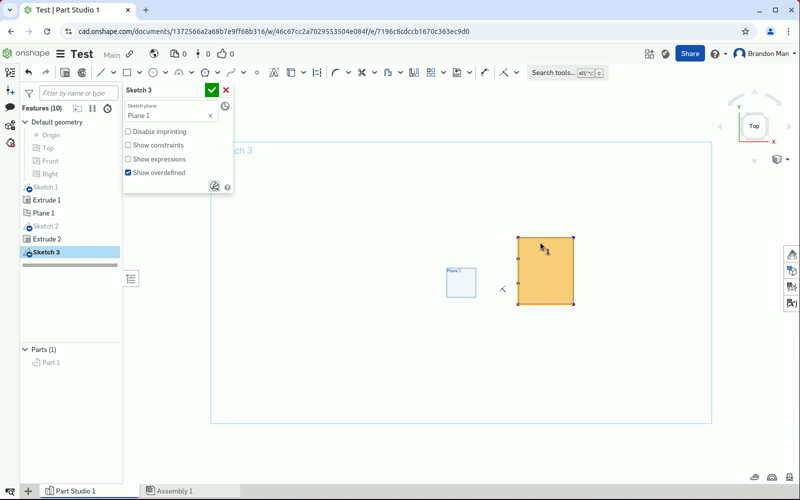
mouse_move(73, 352)
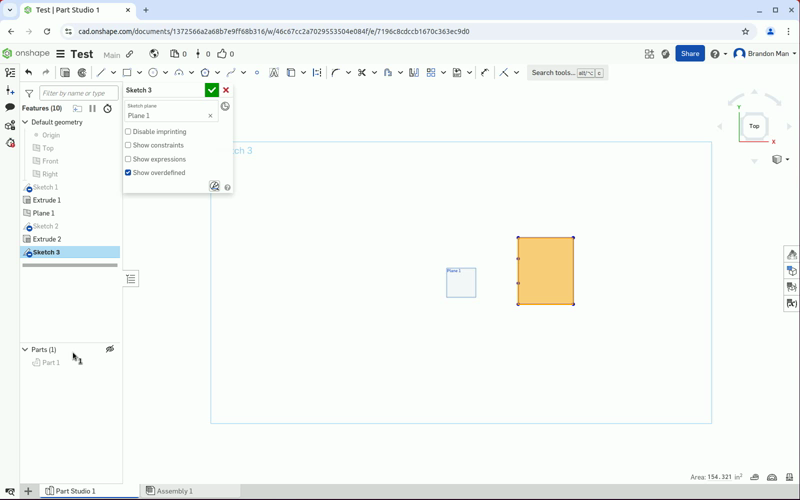
key(shift+y)
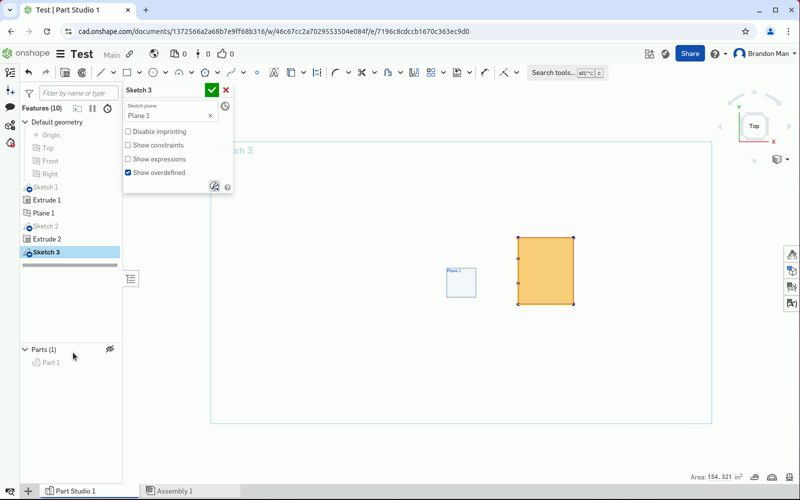
key(shift+e)
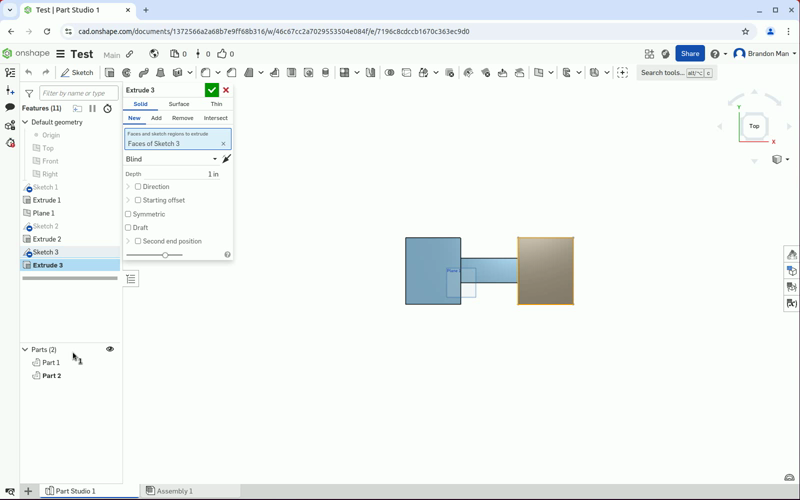
mouse_move(143, 106)
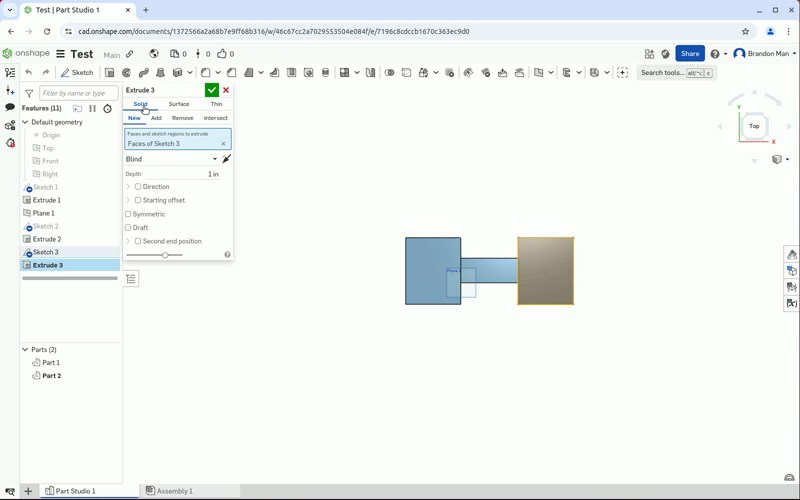
click(143, 106)
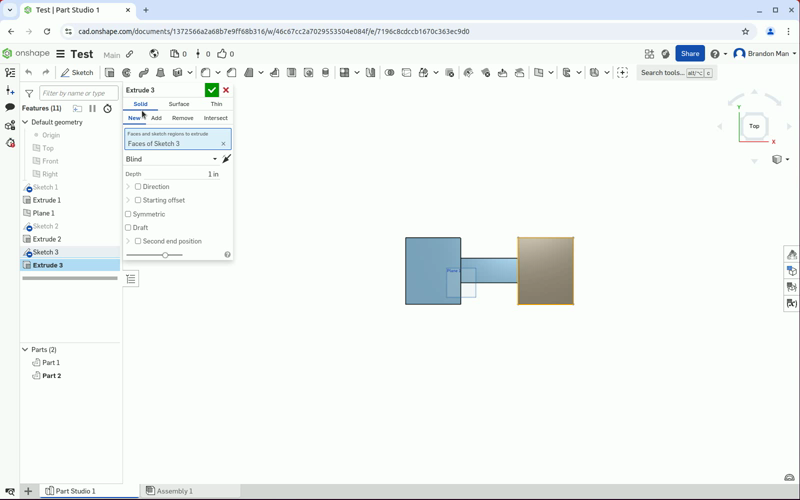
mouse_move(137, 120)
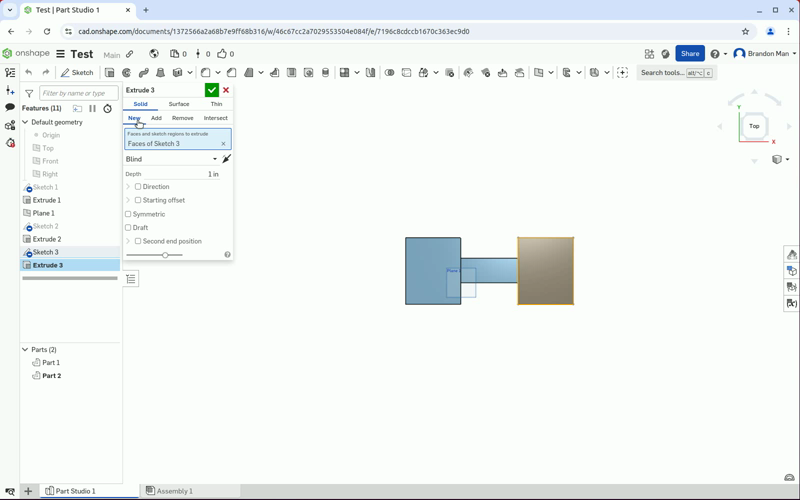
click(137, 120)
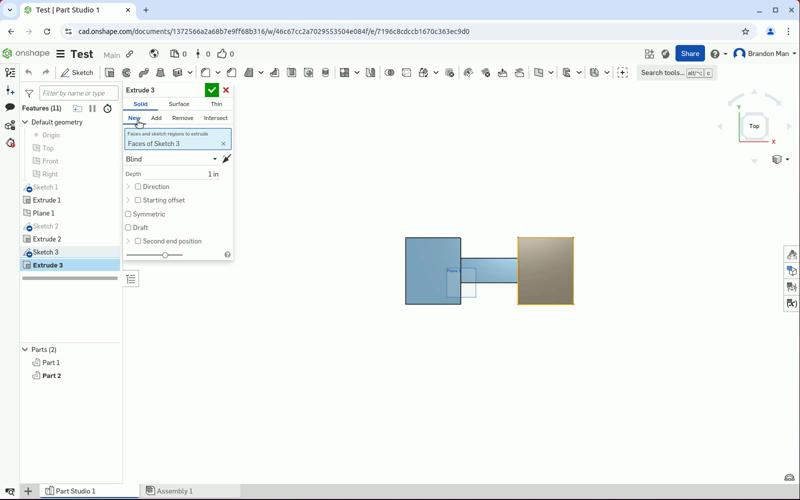
key(tab, 4)
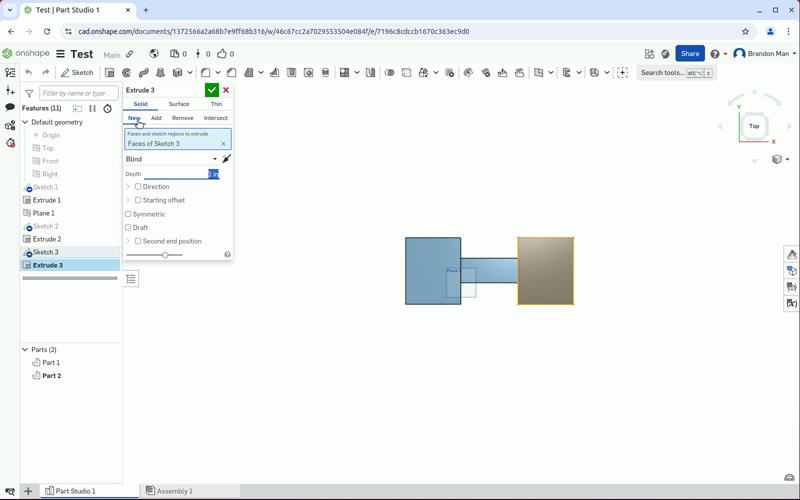
text(-0.241)
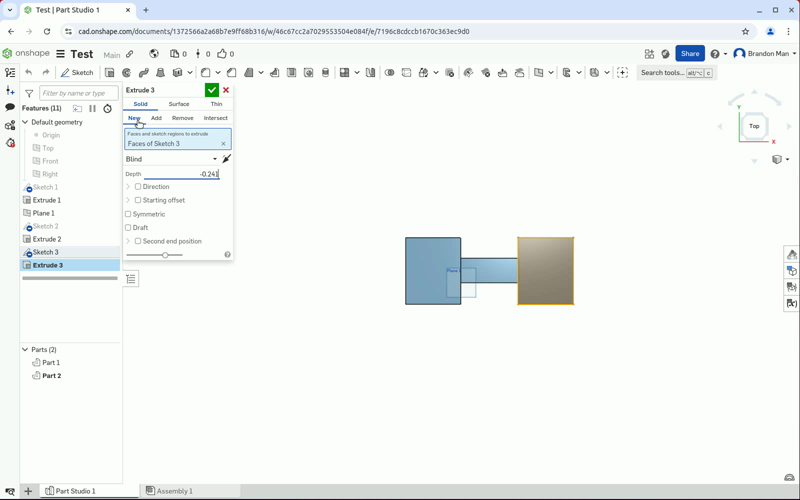
key(enter)
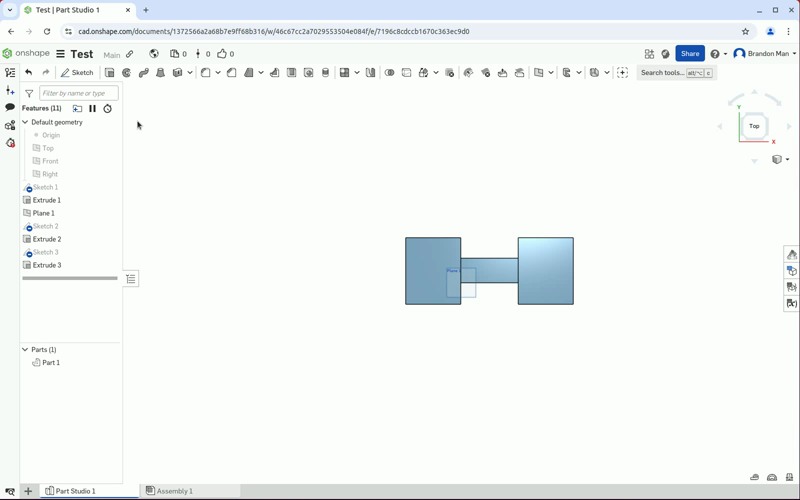
key(shift+h)
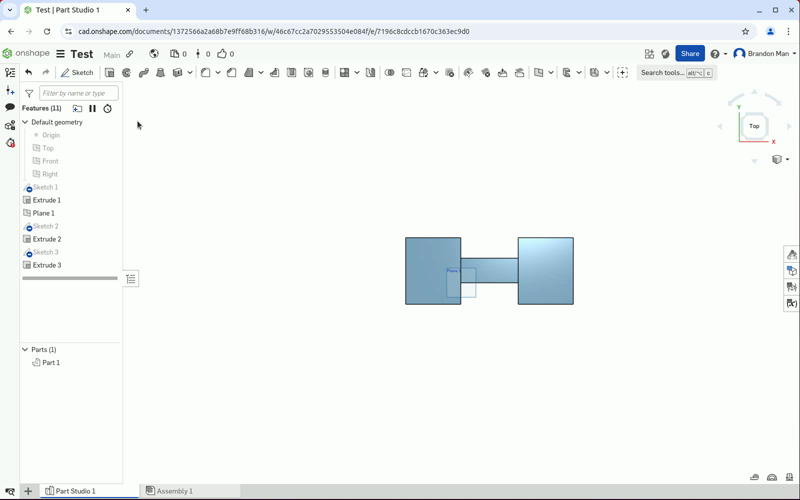
key(shift+h)
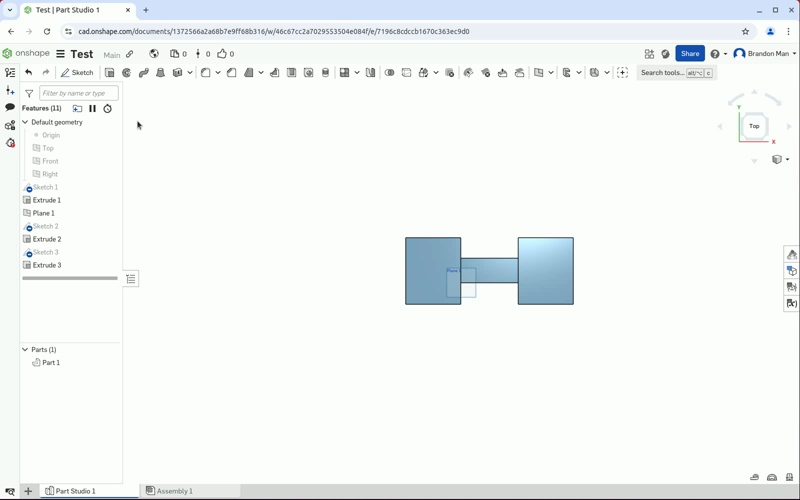
mouse_move(73, 189)
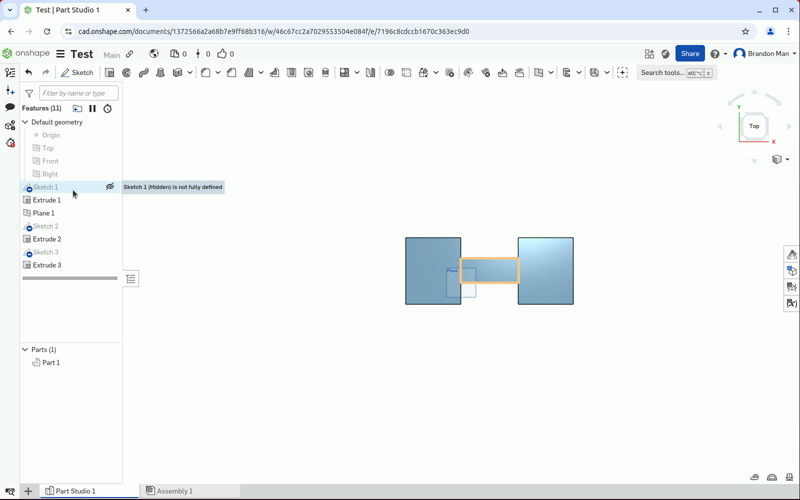
click(73, 189)
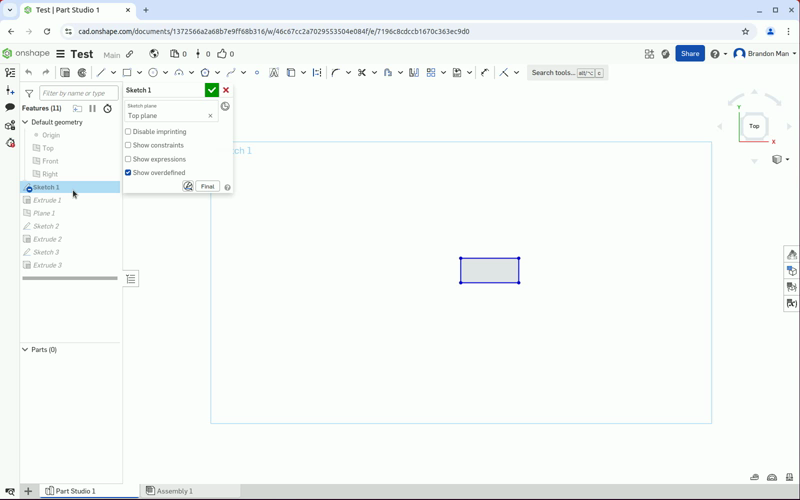
mouse_move(229, 92)
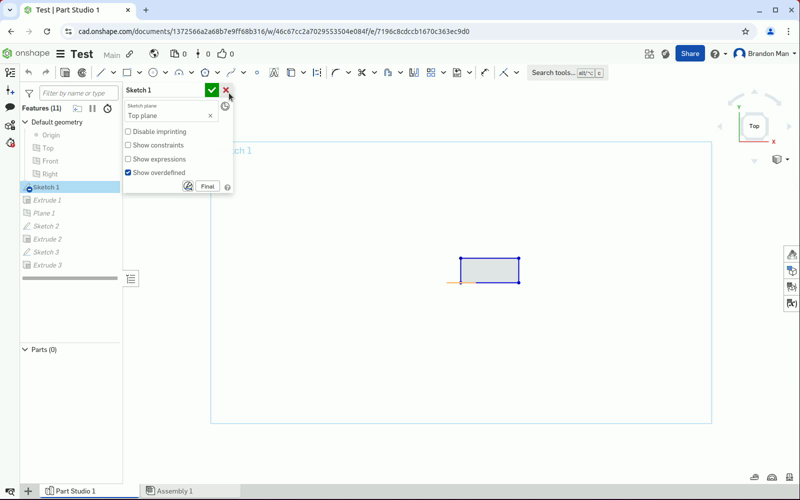
click(229, 92)
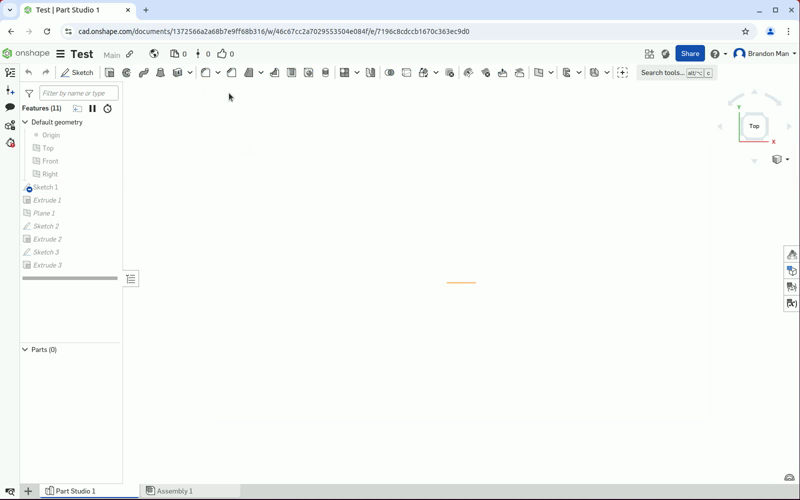
key(shift+s)
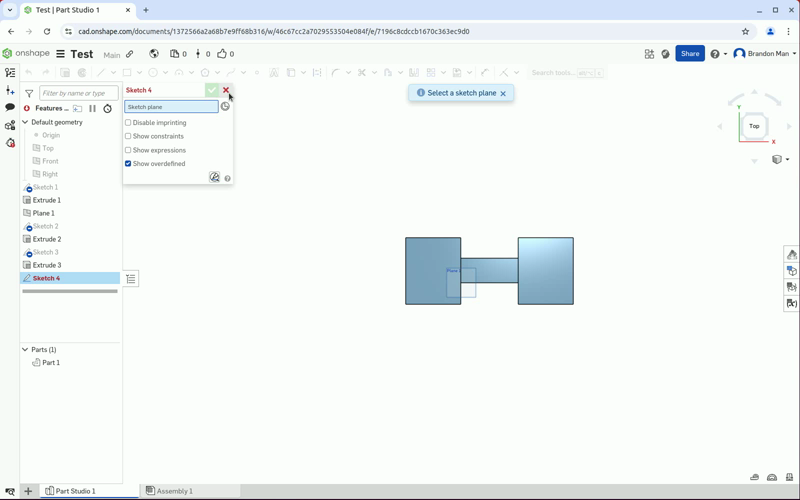
mouse_move(73, 215)
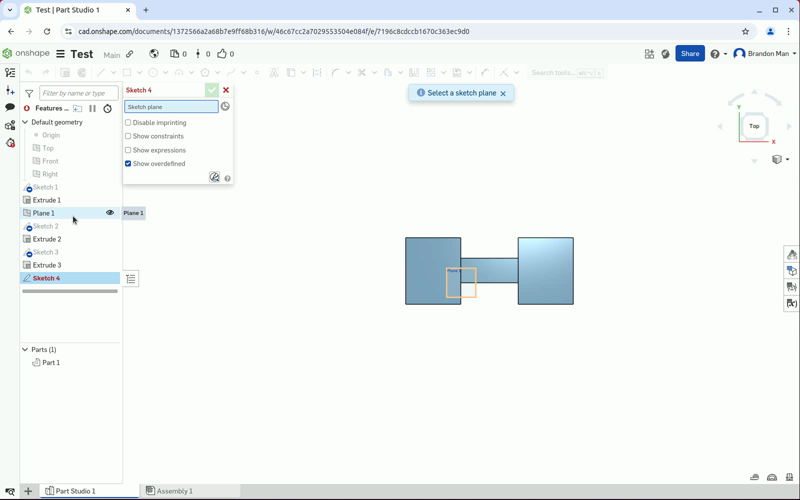
click(73, 215)
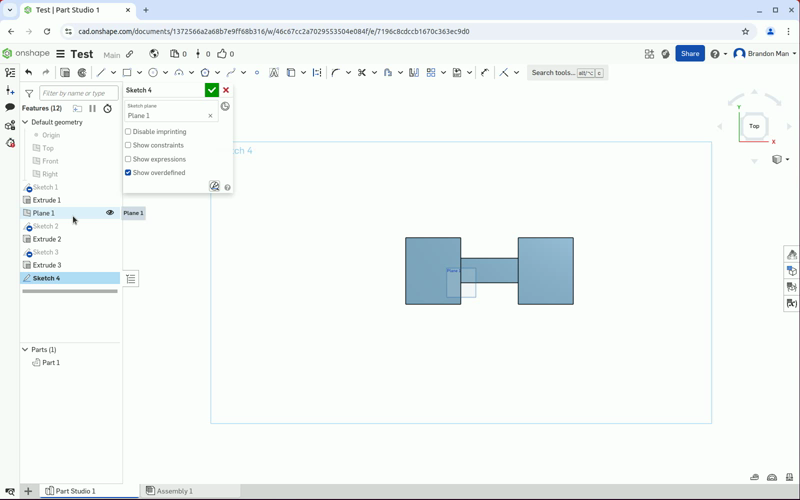
mouse_move(73, 352)
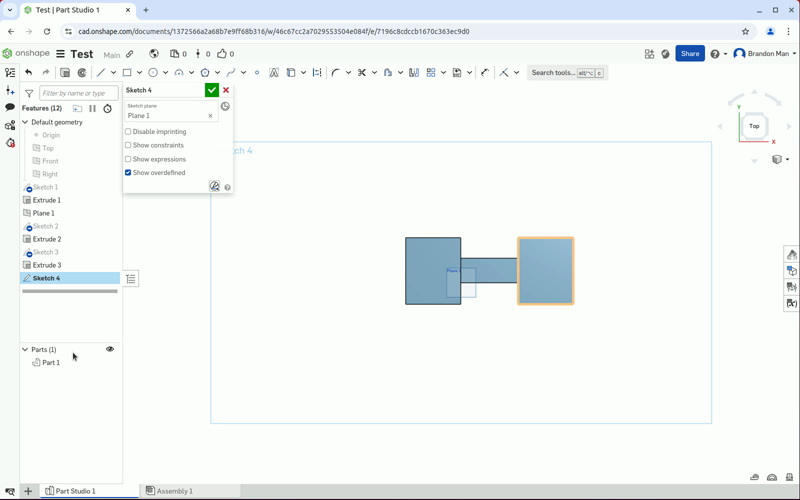
key(y)
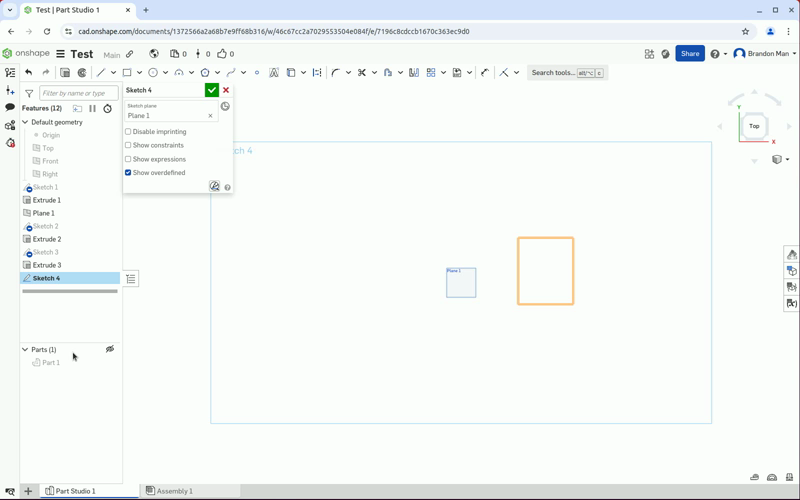
key(l)
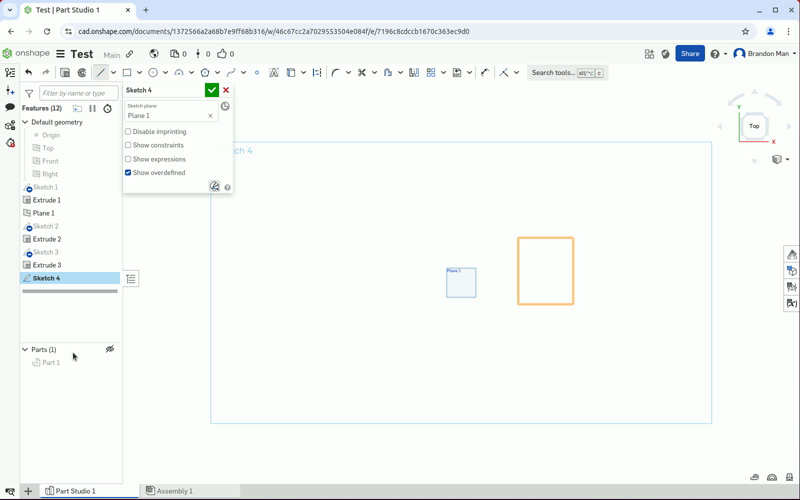
key_down(shift)
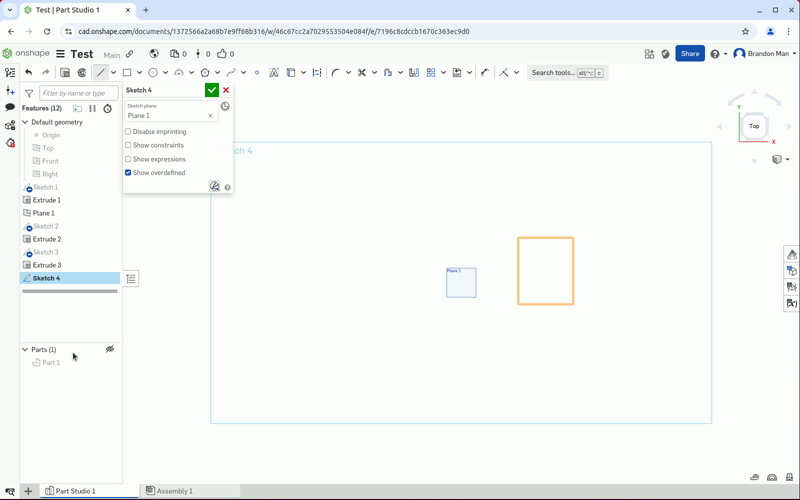
mouse_move(473, 258)
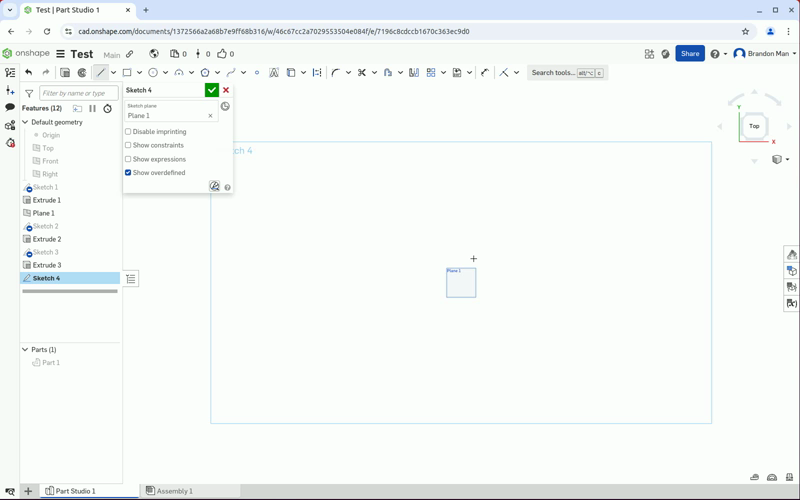
click(473, 258)
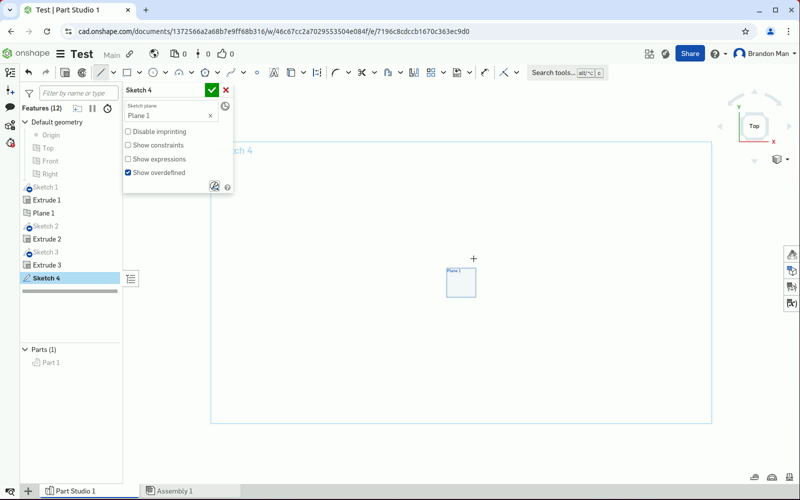
key_up(shift)
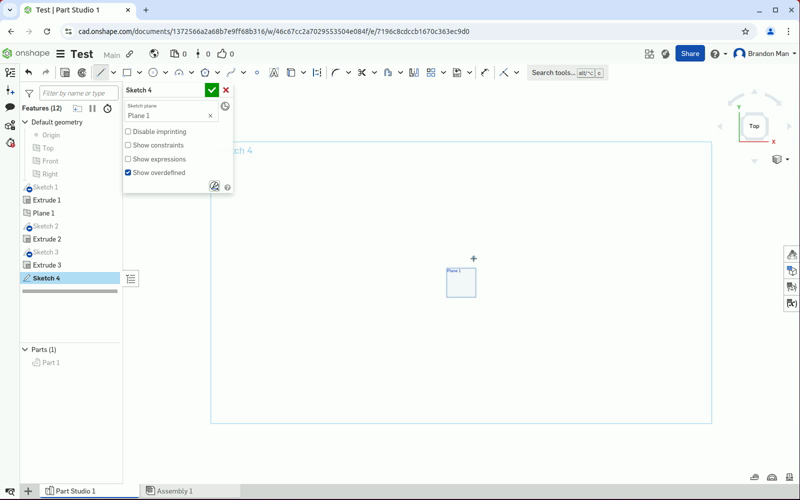
key_down(shift)
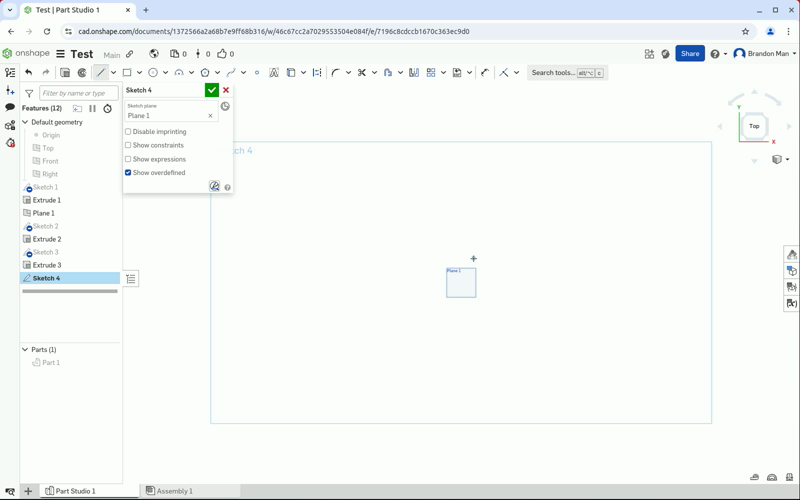
mouse_move(503, 258)
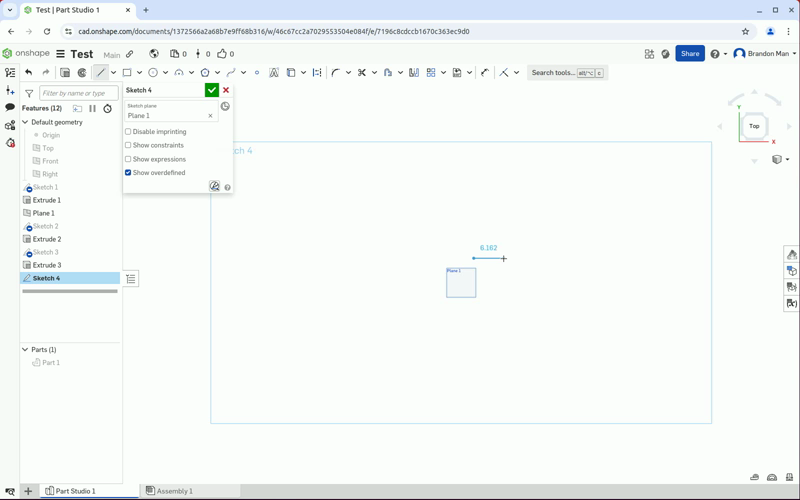
mouse_move(507, 258)
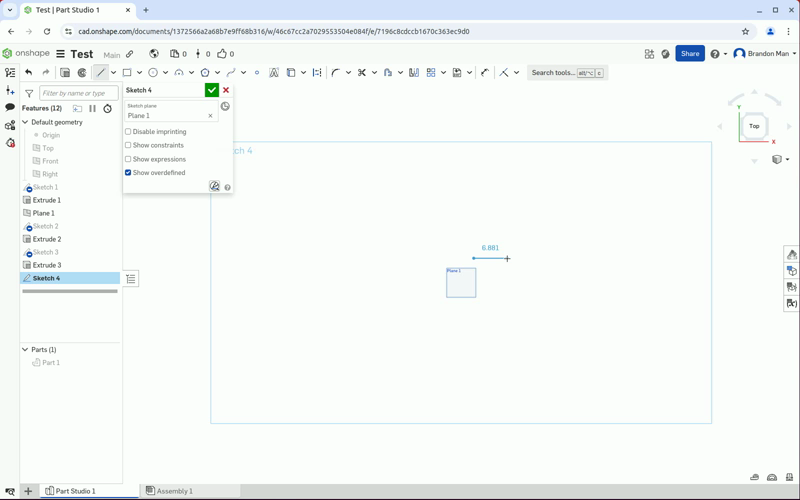
click(507, 258)
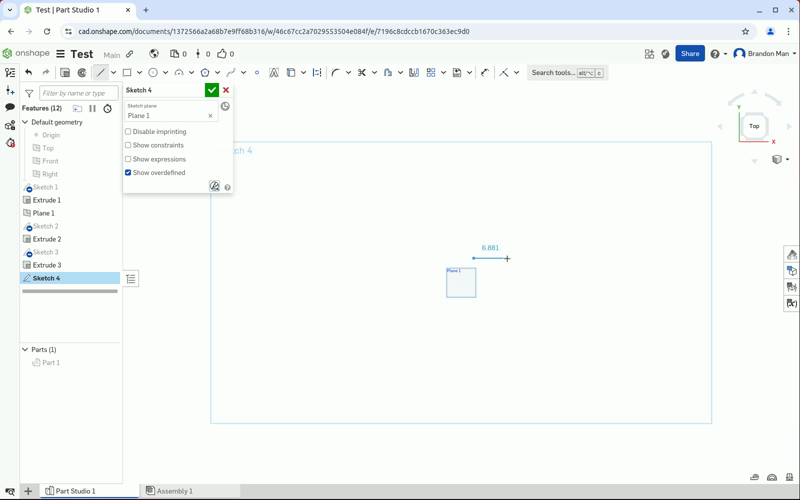
key_up(shift)
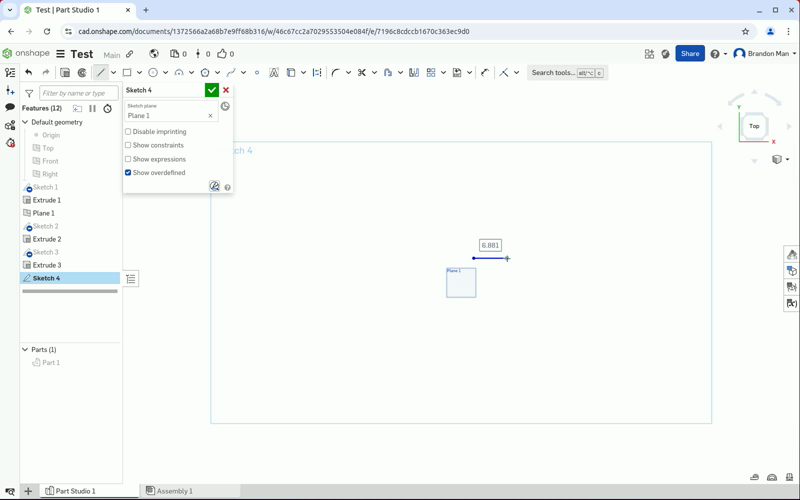
key_down(shift)
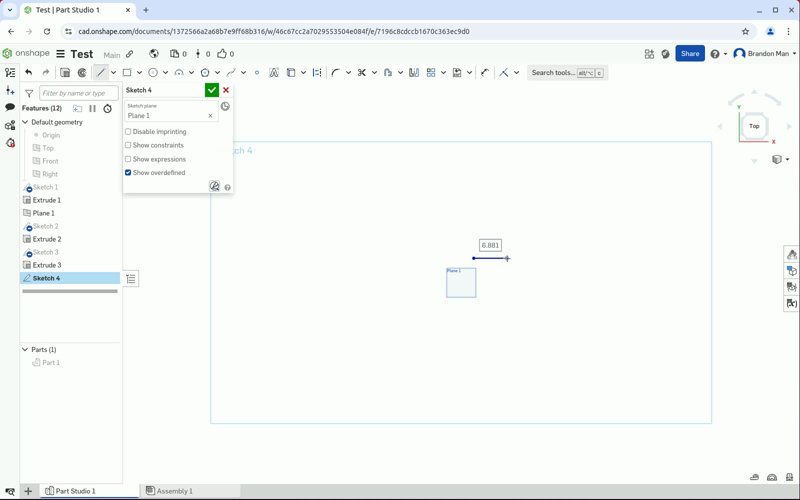
mouse_move(507, 192)
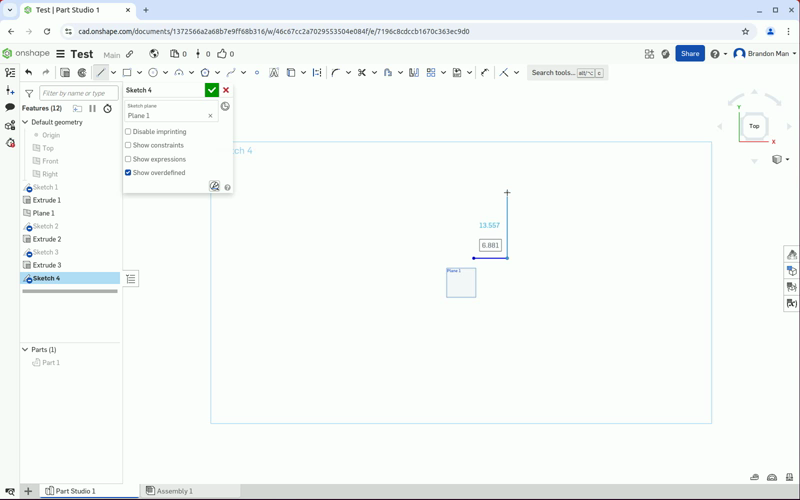
click(507, 192)
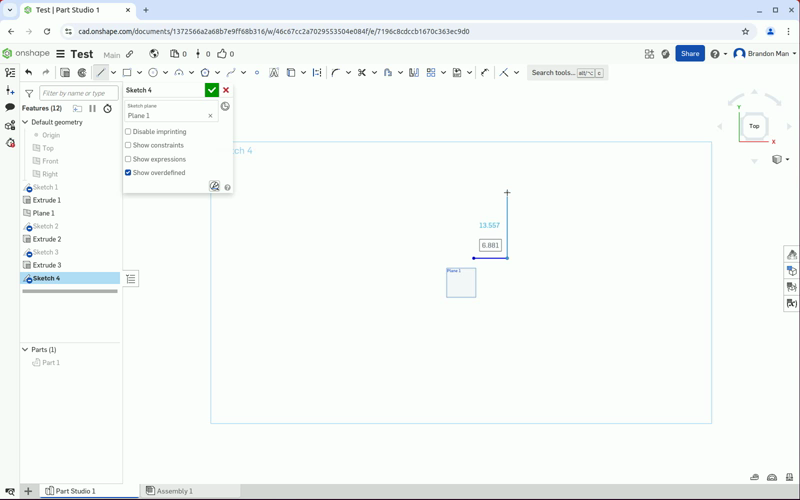
key_up(shift)
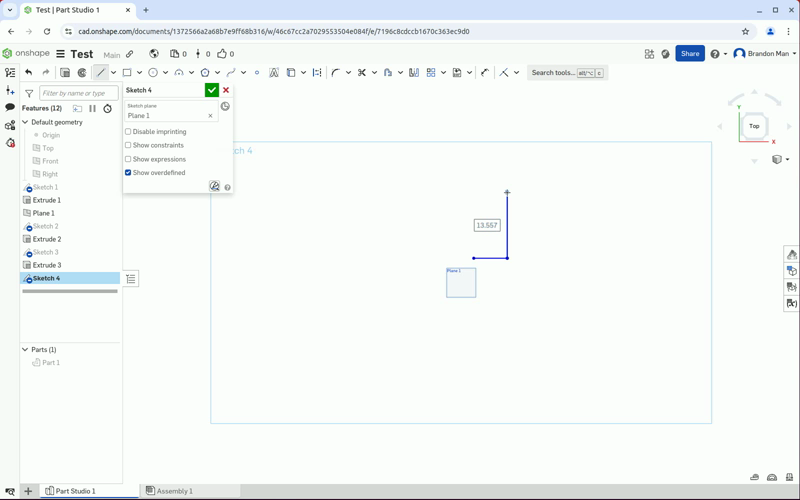
key_down(shift)
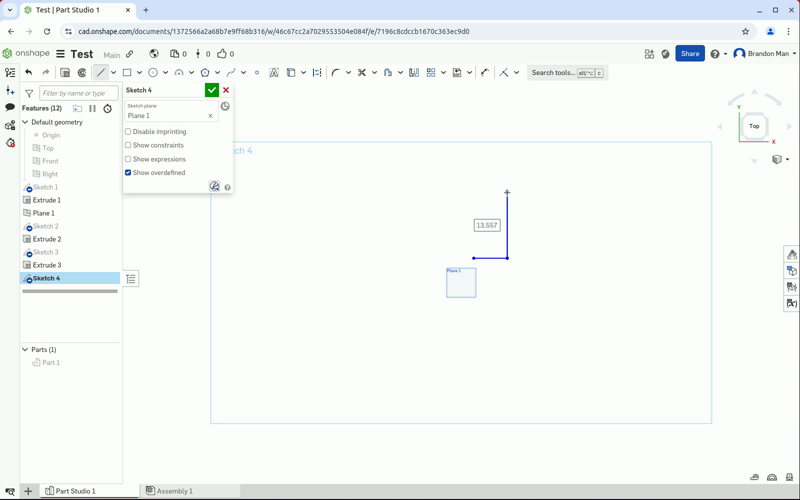
mouse_move(537, 192)
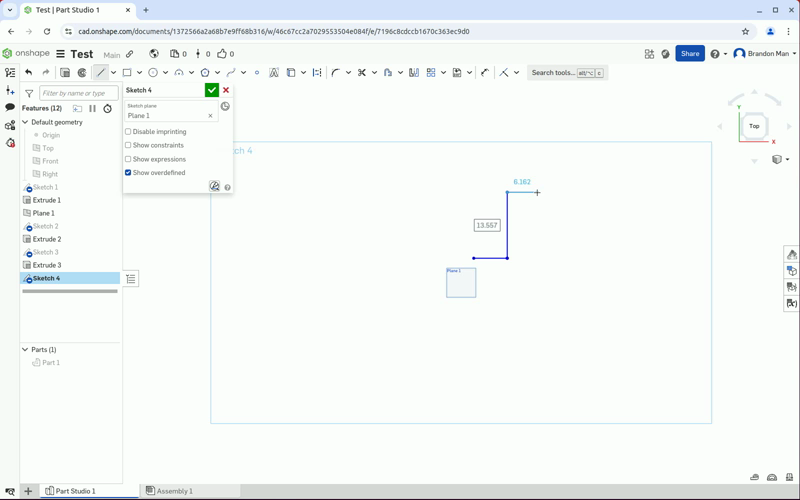
mouse_move(473, 192)
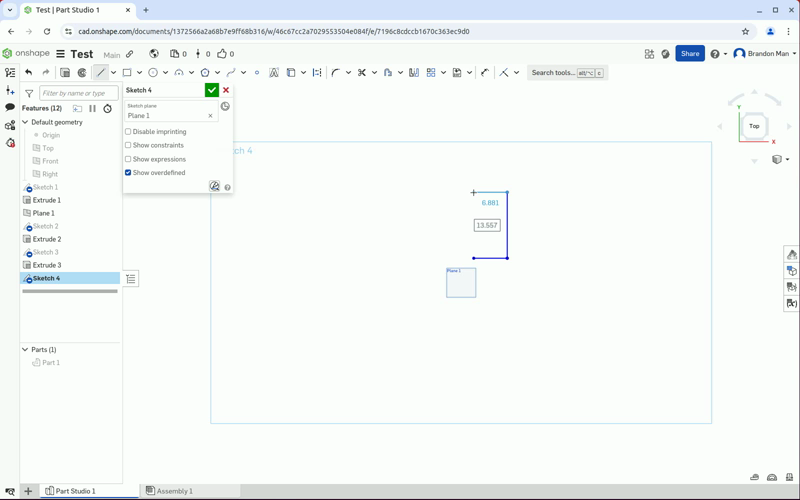
click(473, 192)
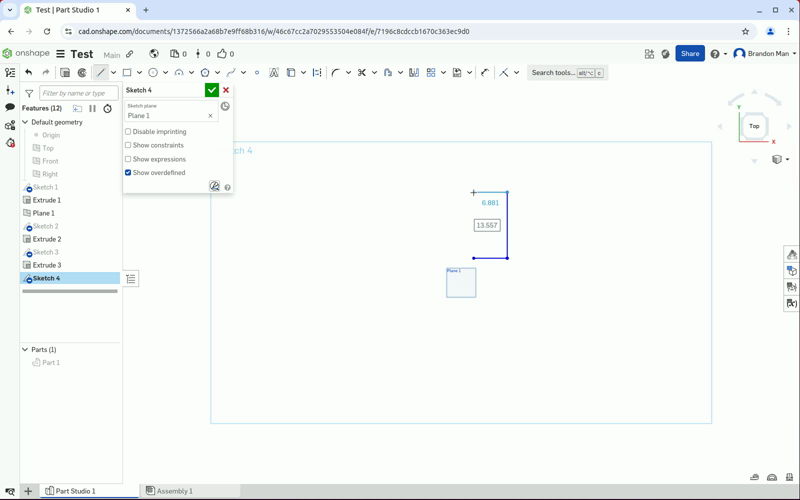
key_up(shift)
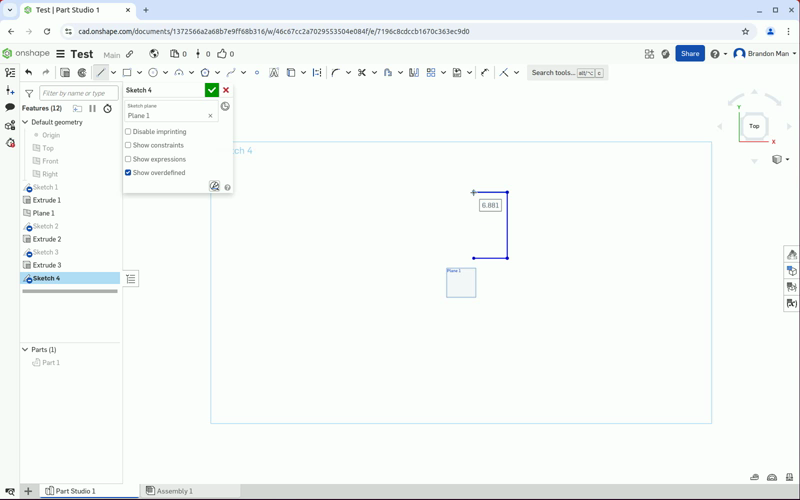
key_down(shift)
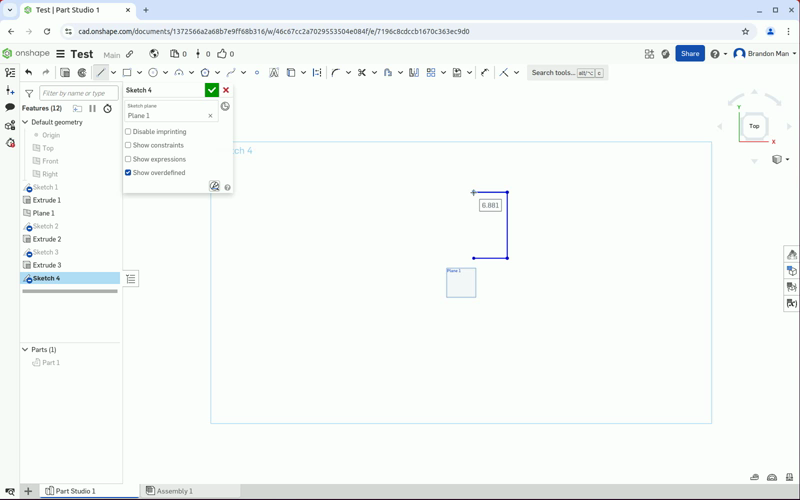
mouse_move(473, 258)
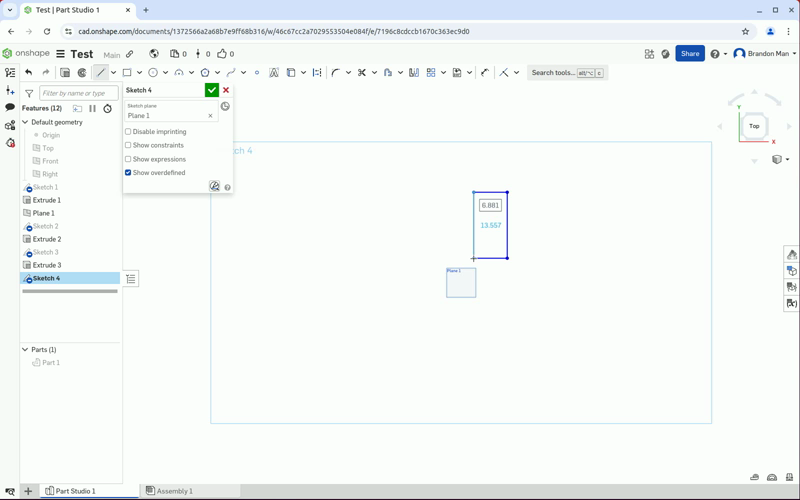
key_up(shift)
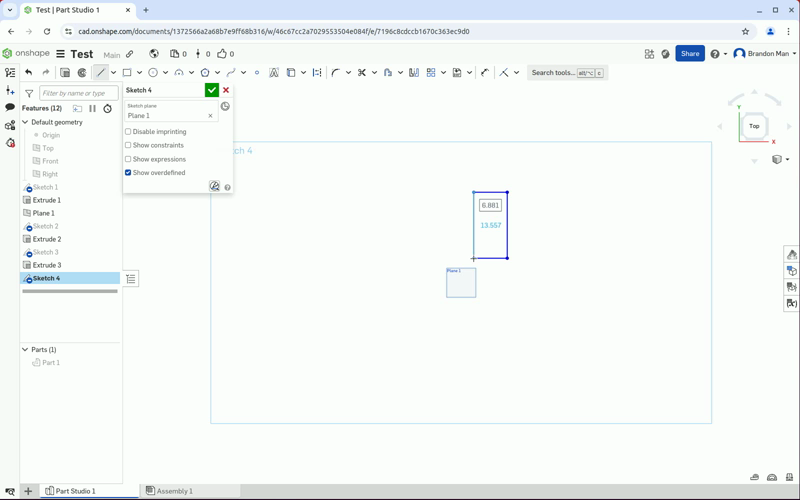
click(473, 258)
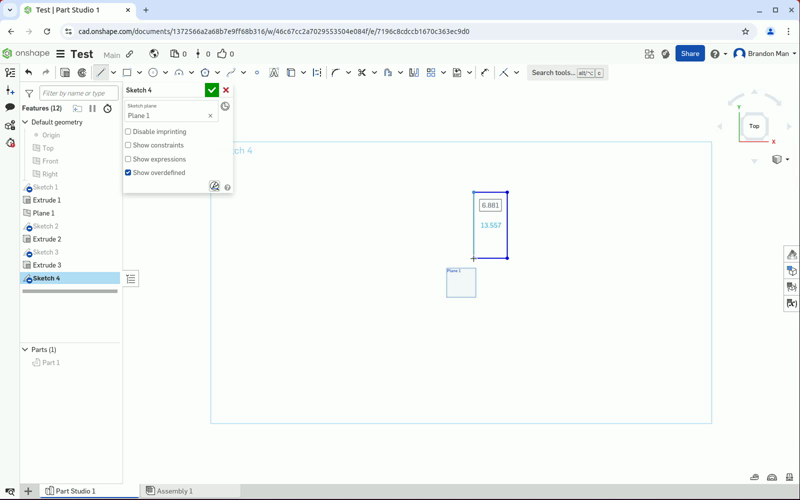
key(esc)
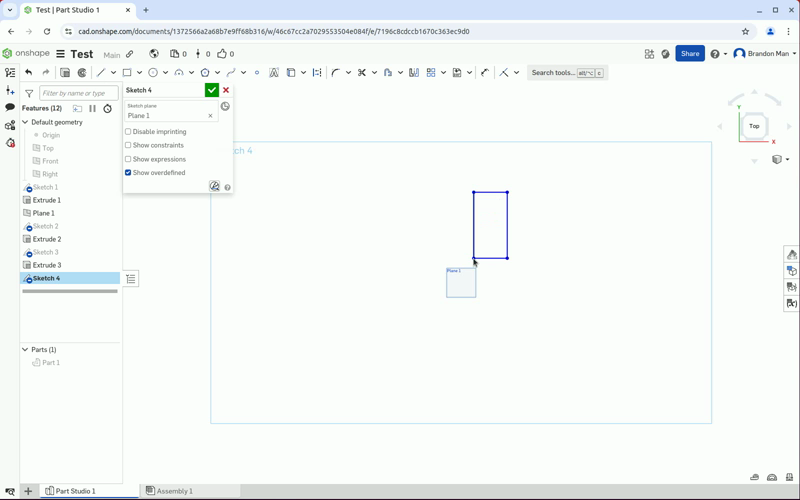
mouse_move(483, 199)
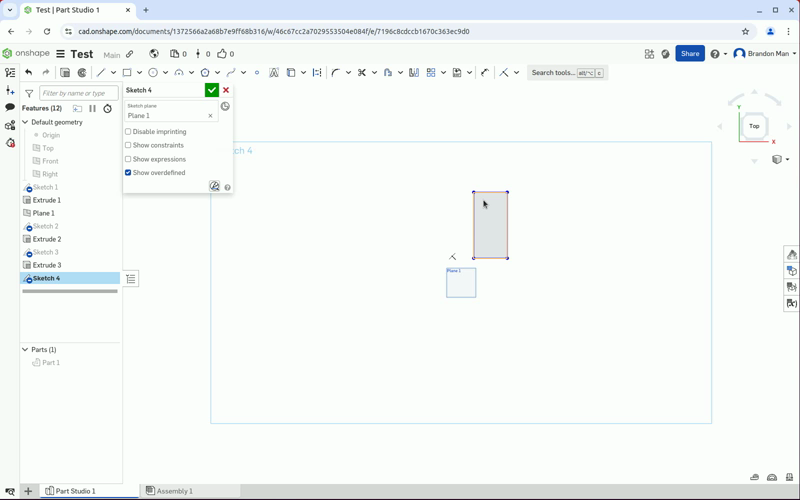
click(483, 199)
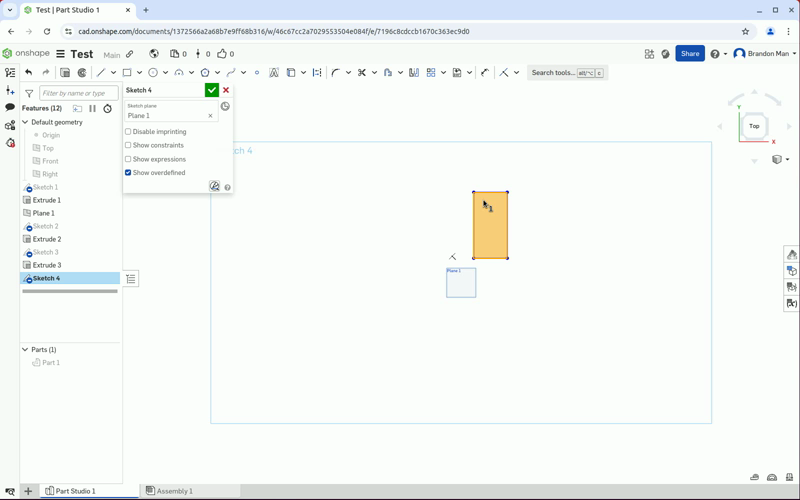
mouse_move(73, 352)
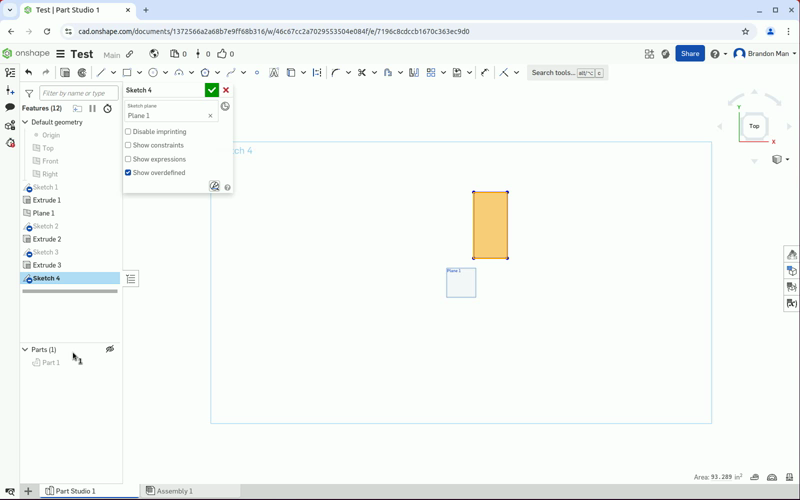
key(shift+y)
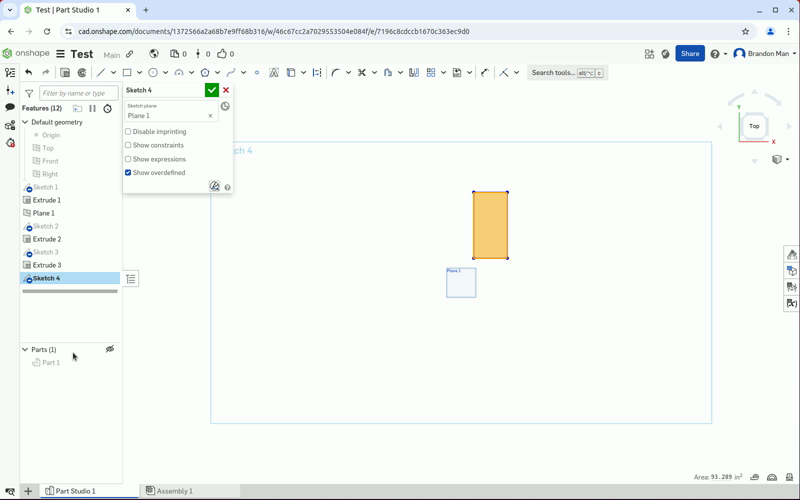
key(shift+e)
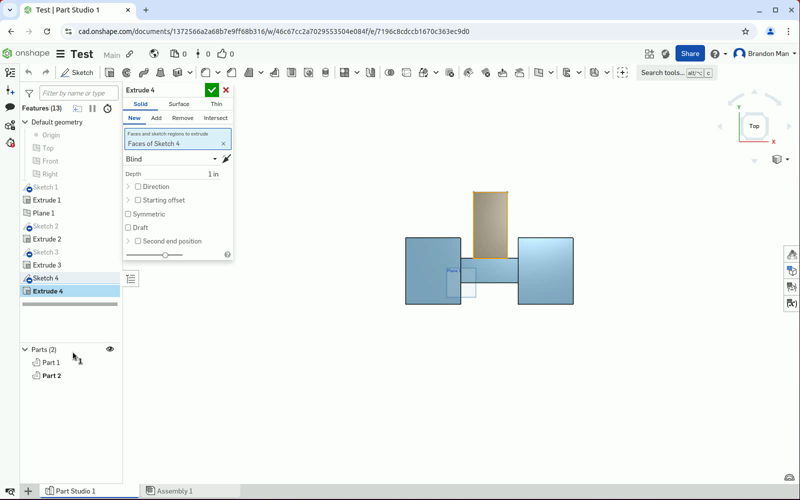
mouse_move(143, 106)
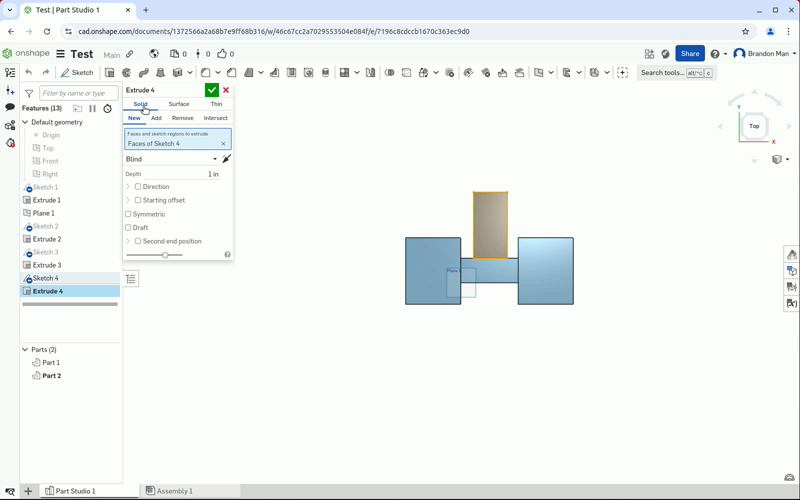
click(143, 106)
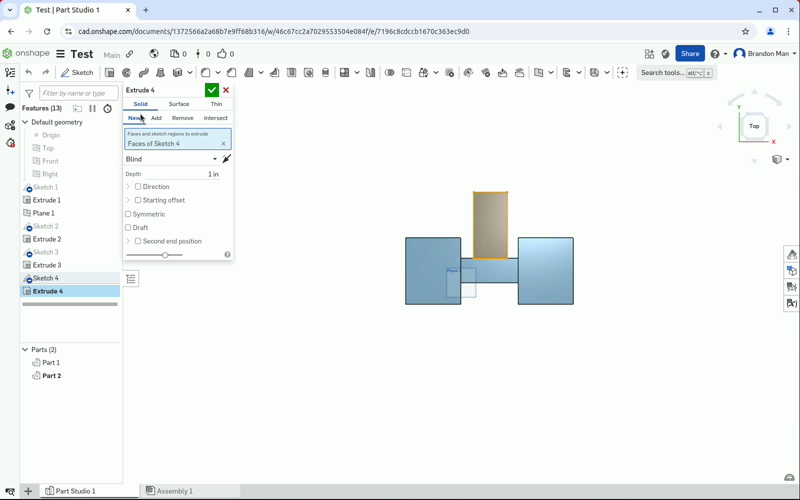
mouse_move(137, 120)
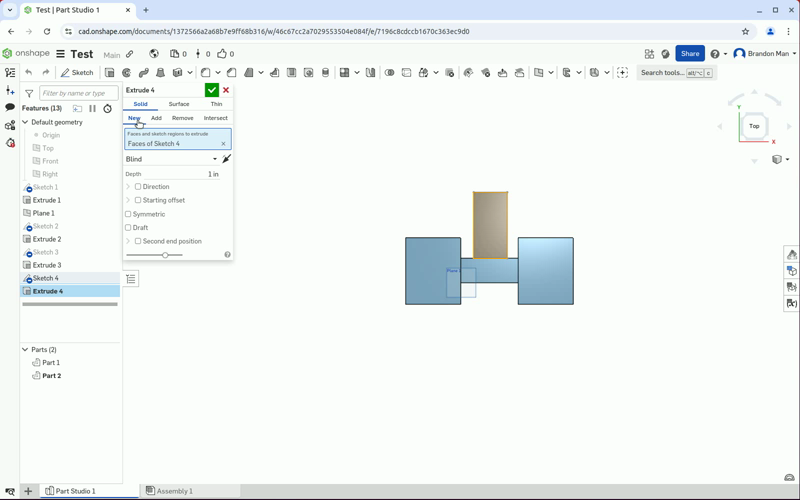
click(137, 120)
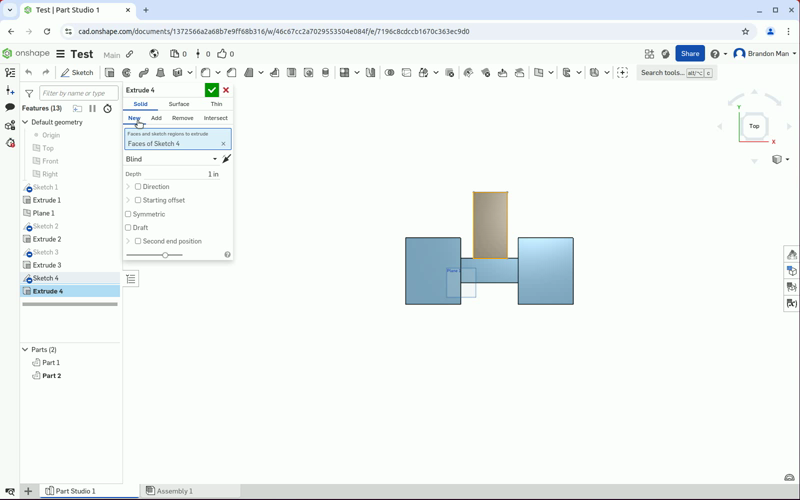
key(tab, 4)
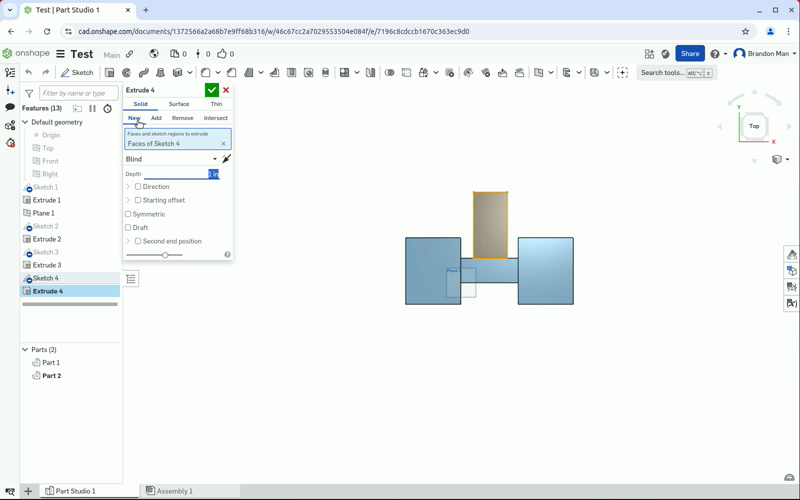
text(-0.241)
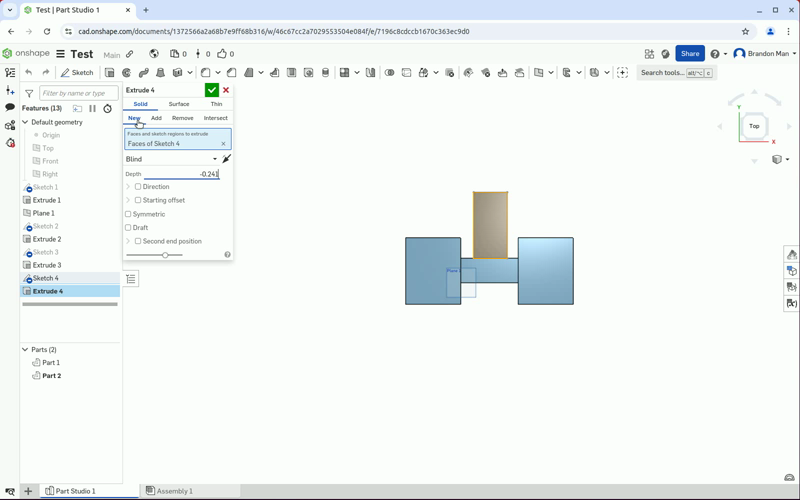
key(enter)
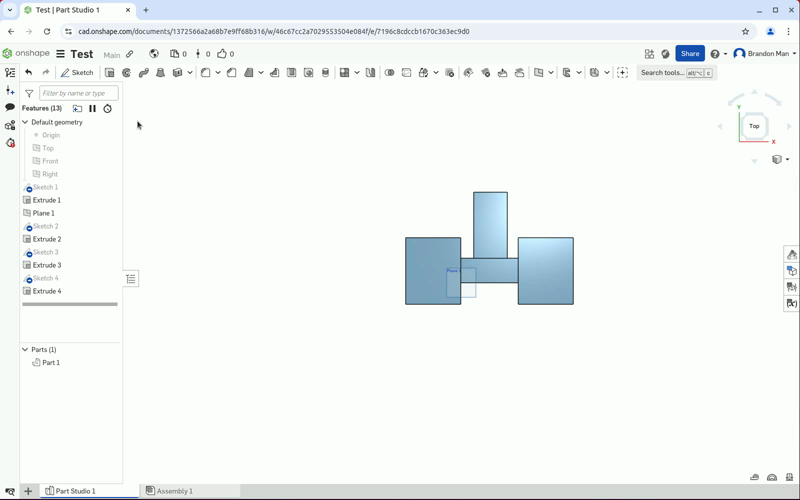
key(shift+h)
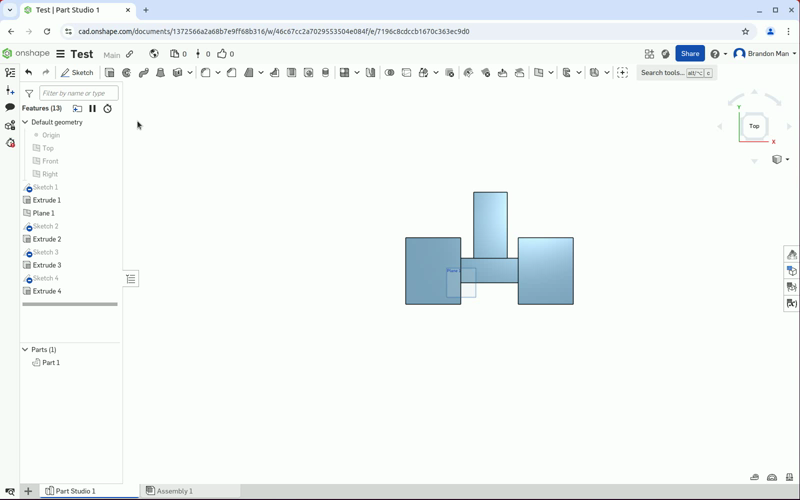
key(shift+h)
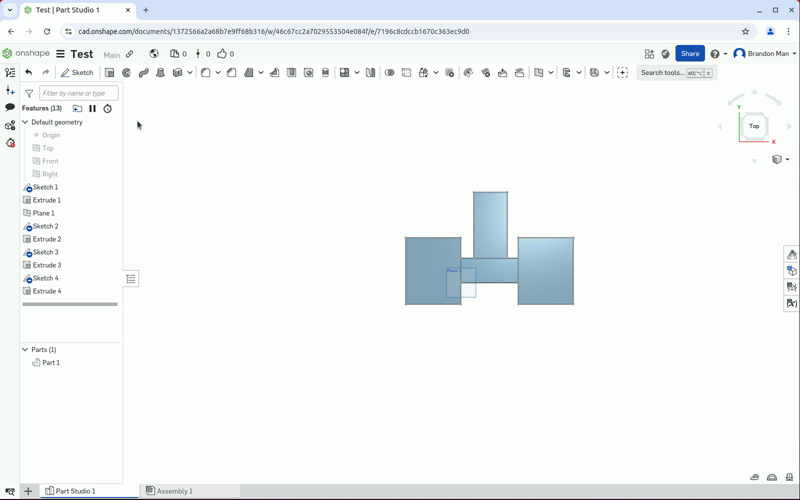
key(shift+7)
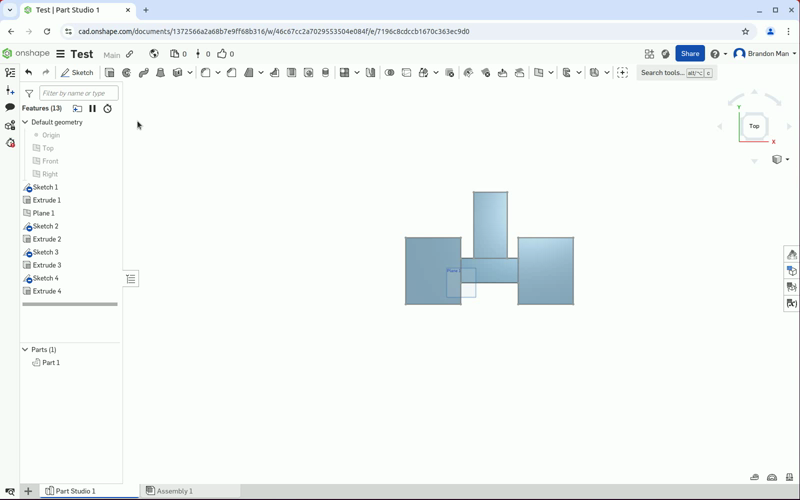
key(up, 3)
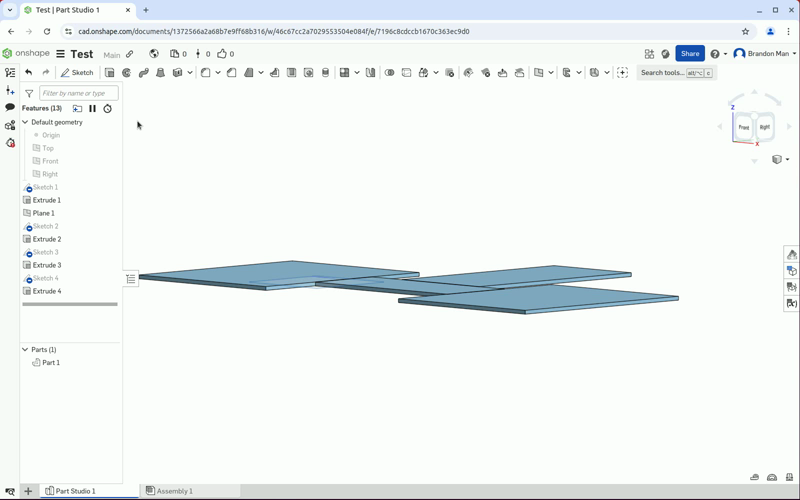
key(left, 3)
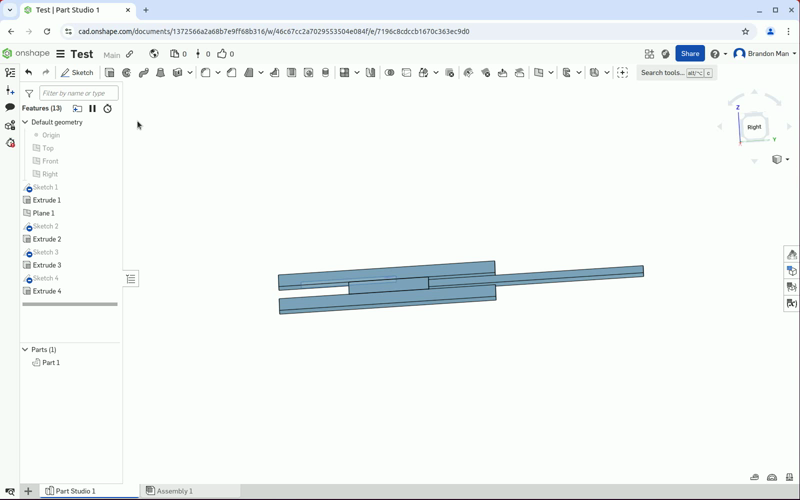
key(right, 3)
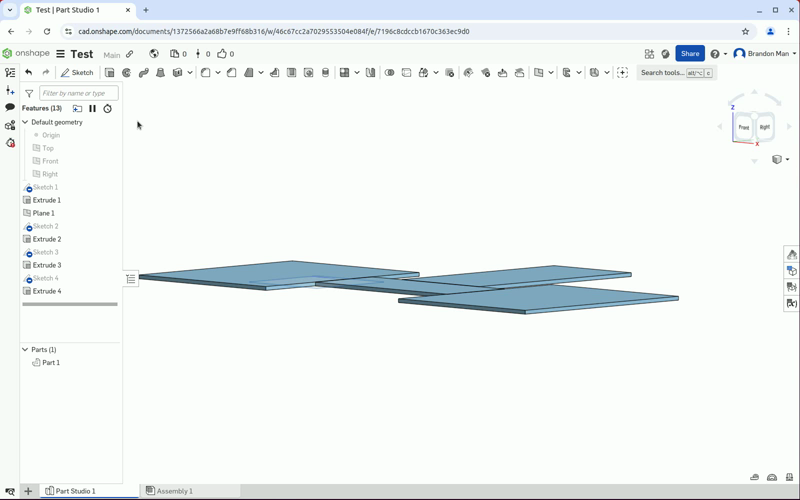
key(down, 3)
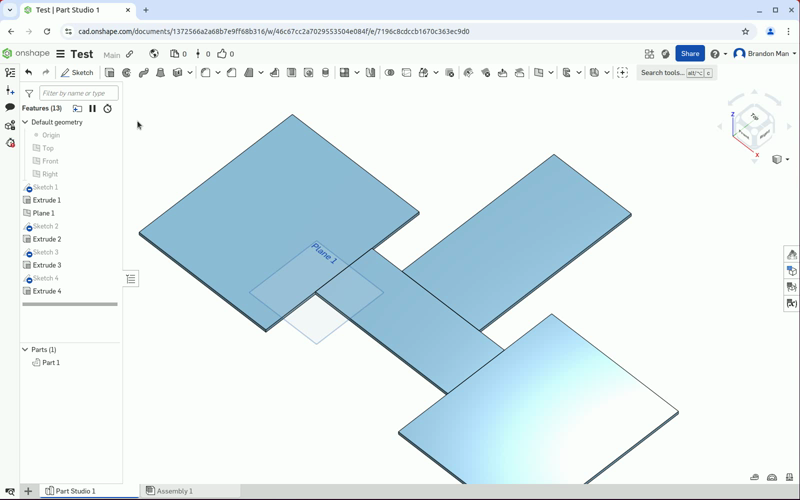
mouse_move(73, 189)
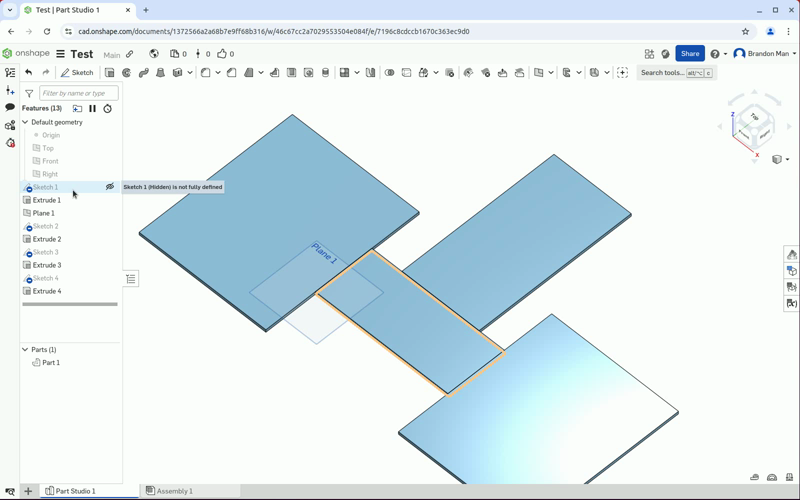
click(73, 189)